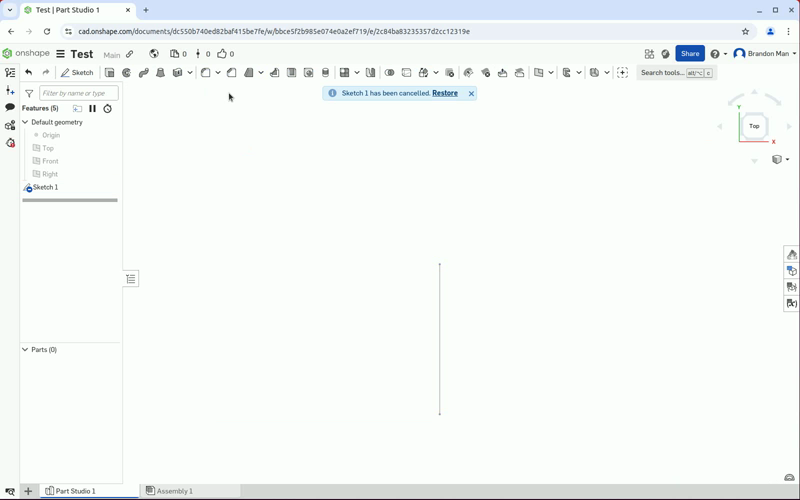
key(shift+h)
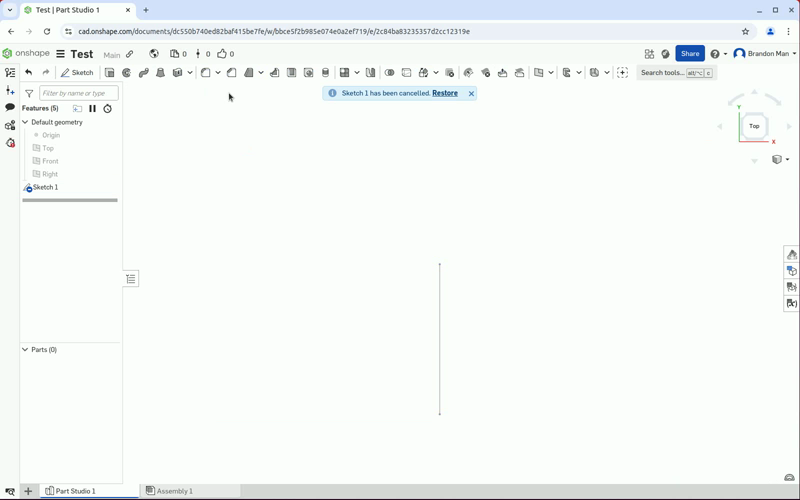
key(shift+s)
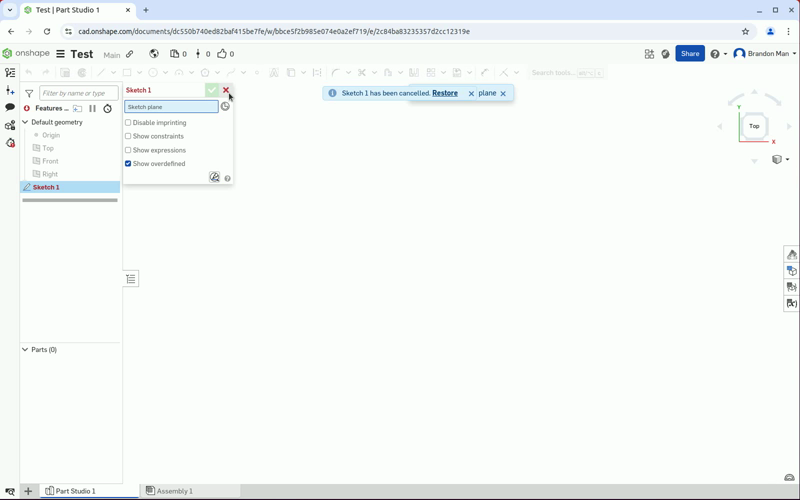
mouse_move(73, 150)
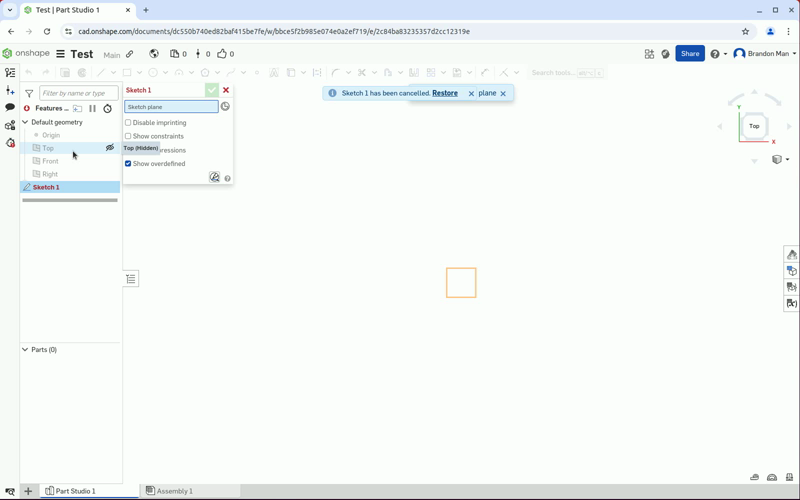
click(73, 150)
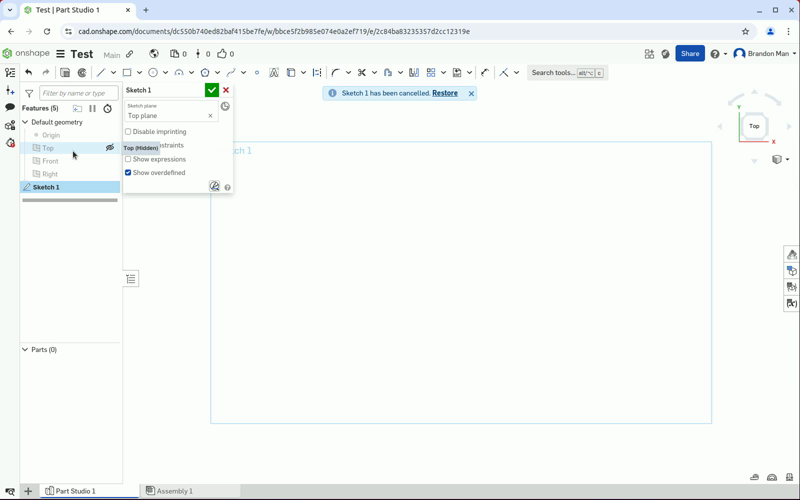
mouse_move(73, 352)
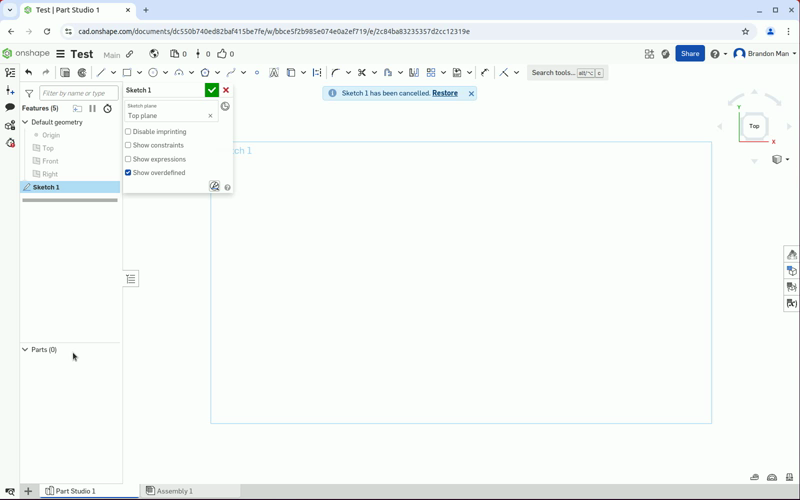
key(y)
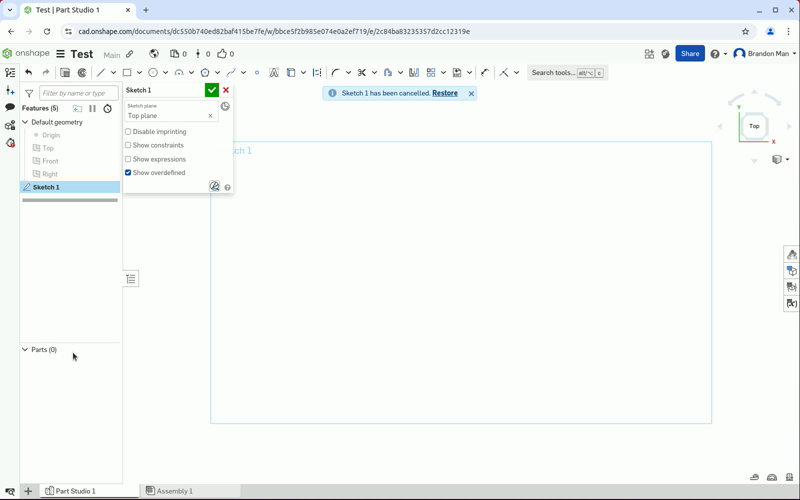
key(l)
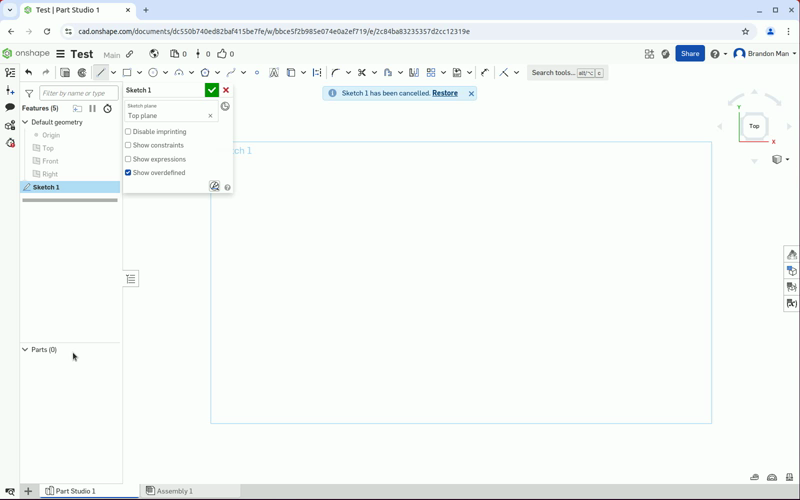
key_down(shift)
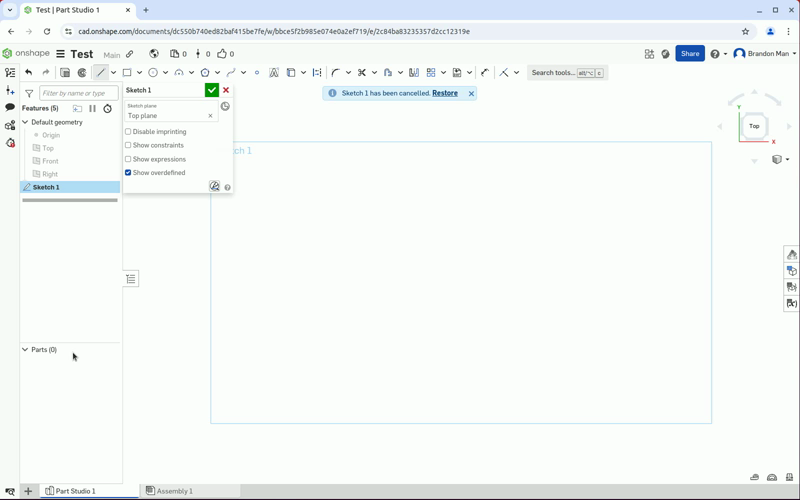
mouse_move(460, 245)
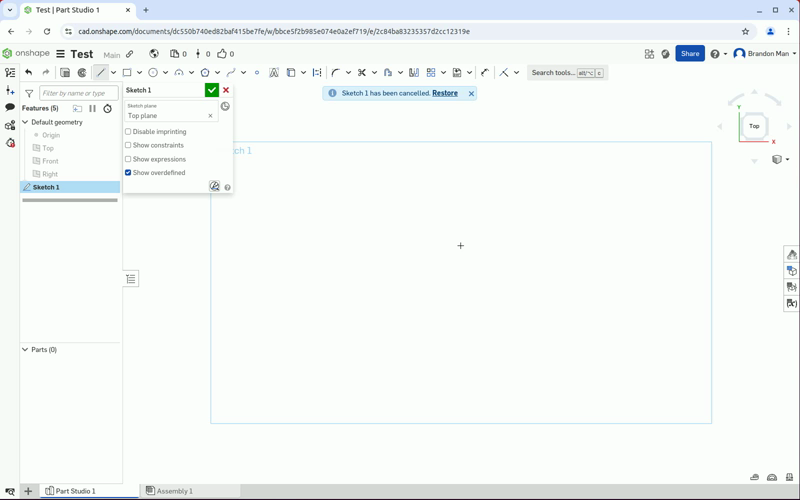
click(460, 245)
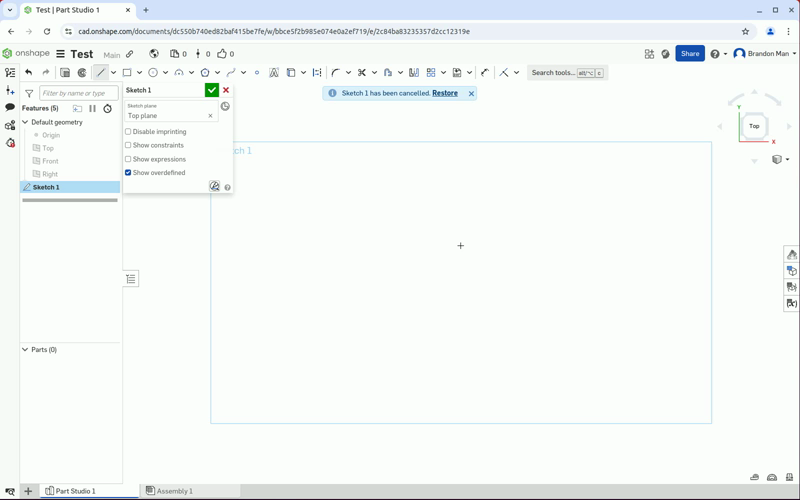
key_up(shift)
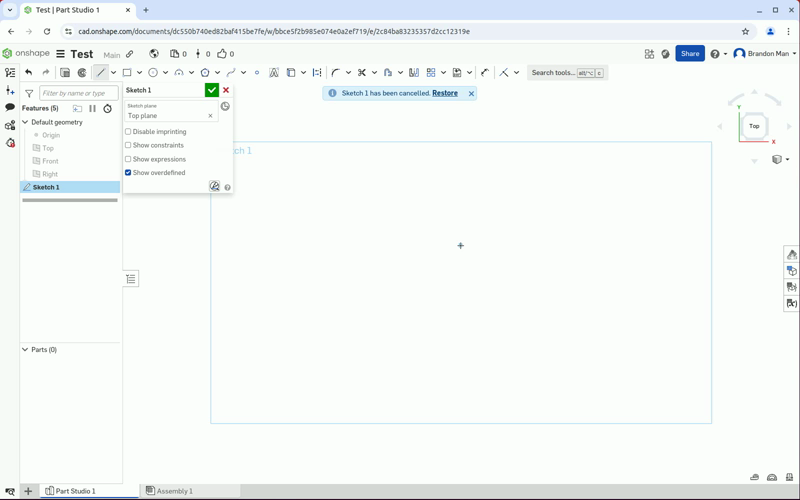
key_down(shift)
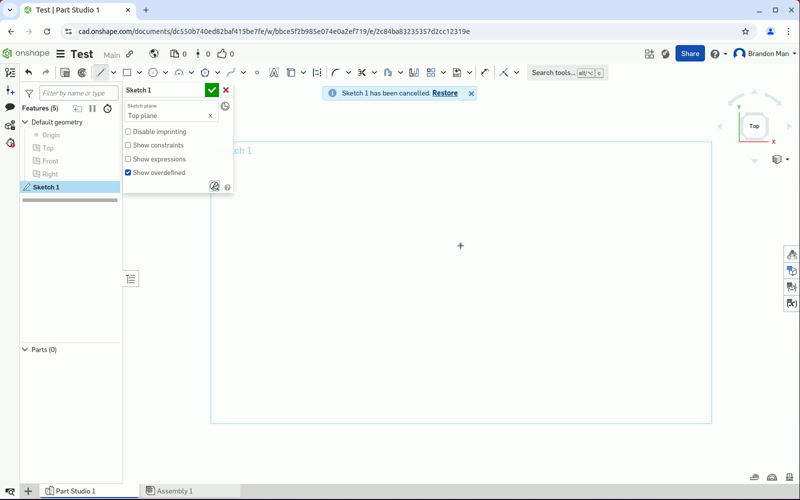
mouse_move(554, 245)
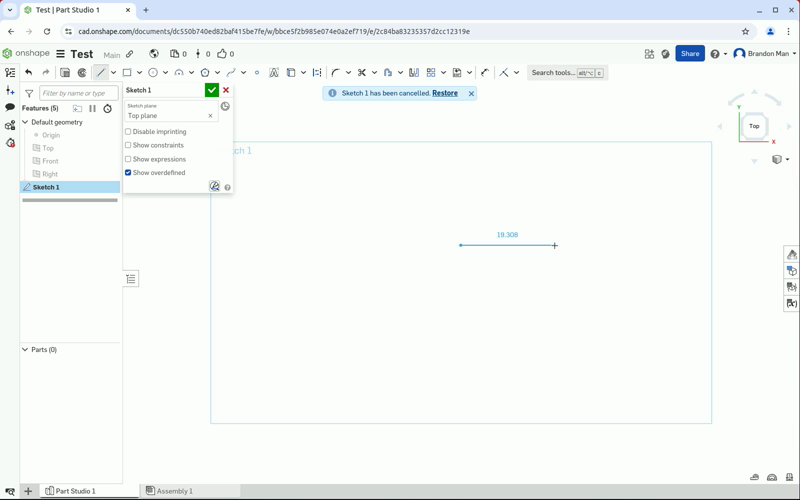
click(554, 245)
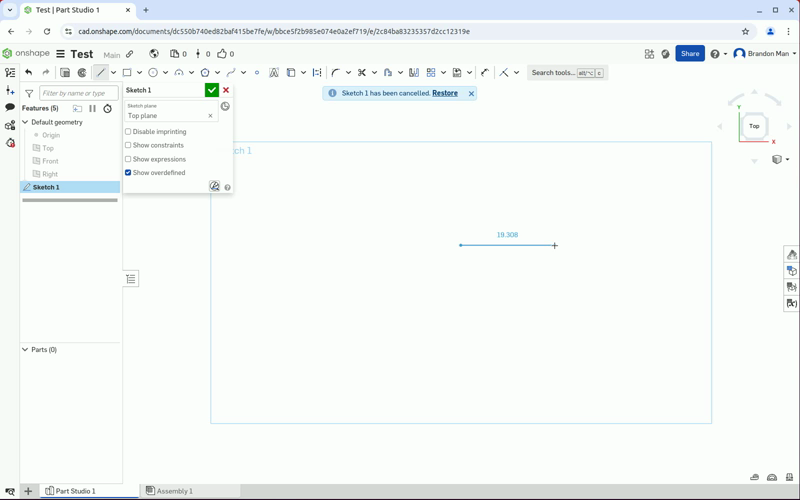
key_up(shift)
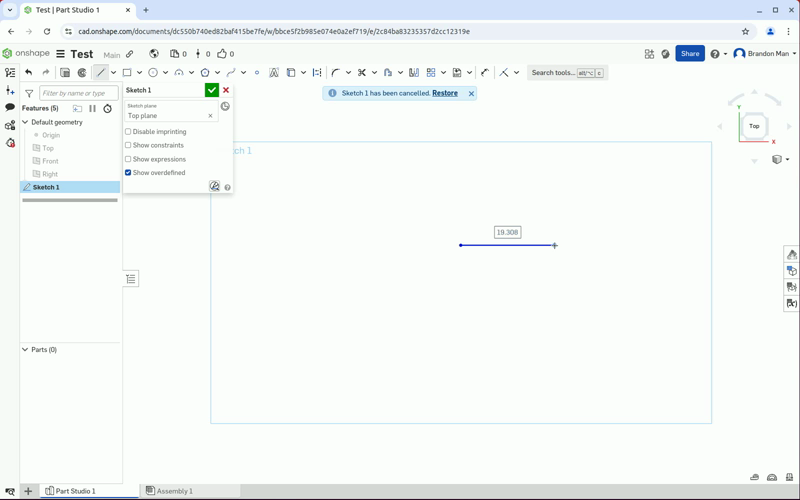
key_down(shift)
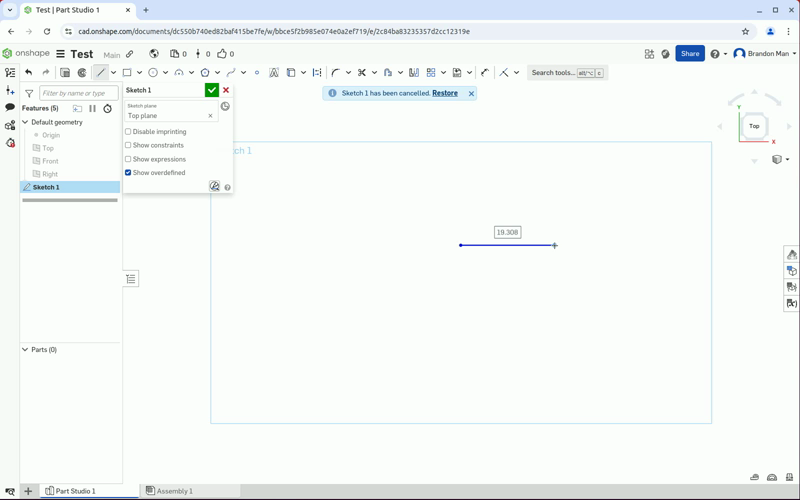
mouse_move(584, 245)
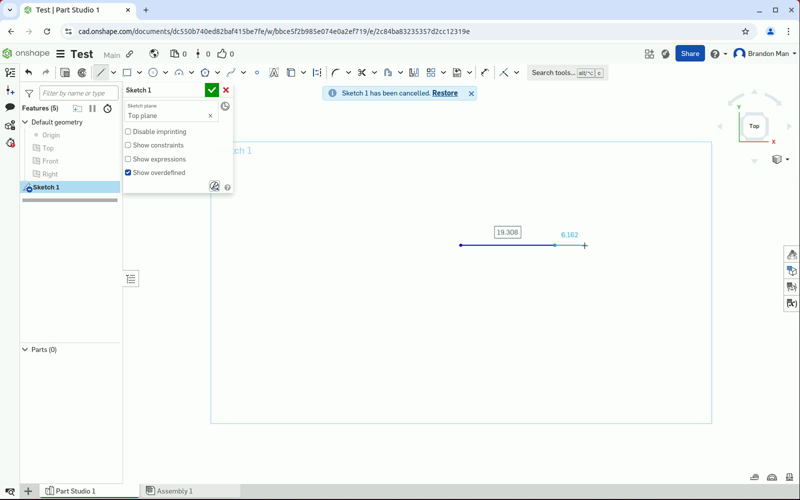
mouse_move(554, 207)
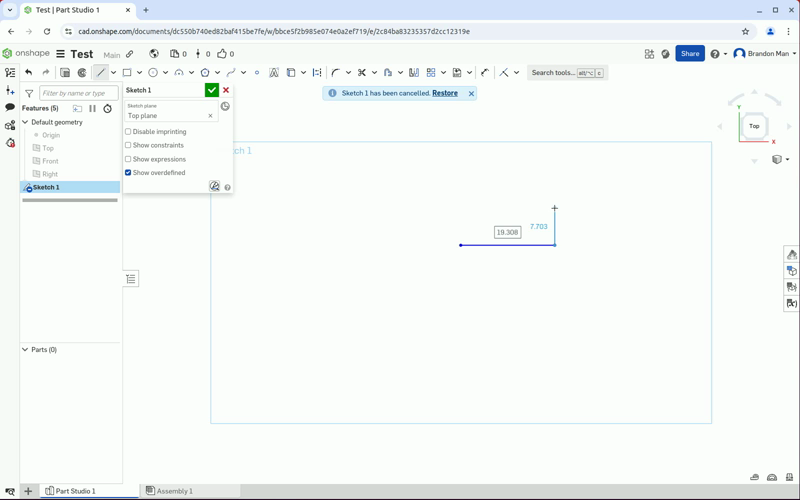
click(554, 207)
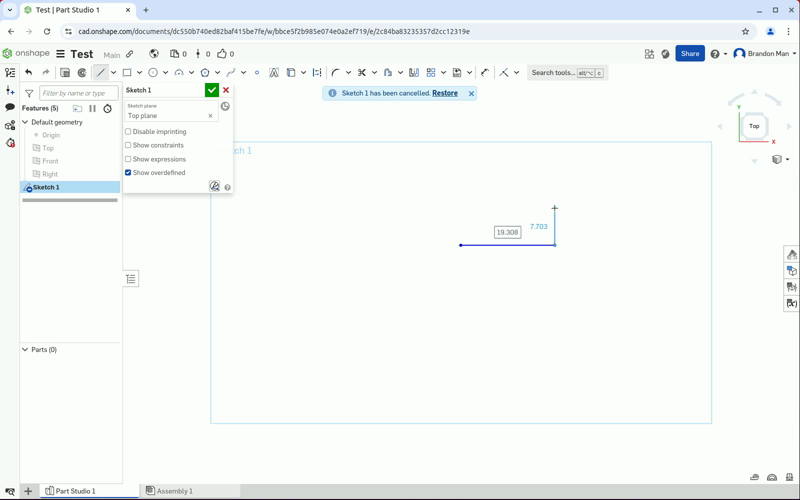
key_up(shift)
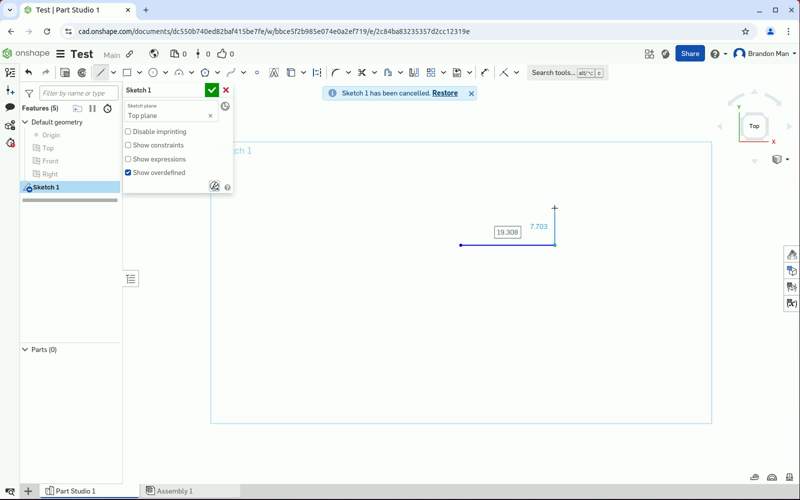
key_down(shift)
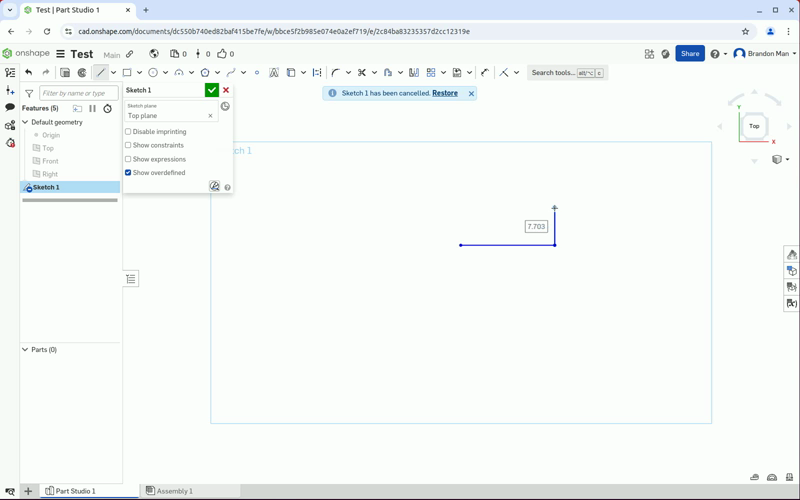
mouse_move(460, 207)
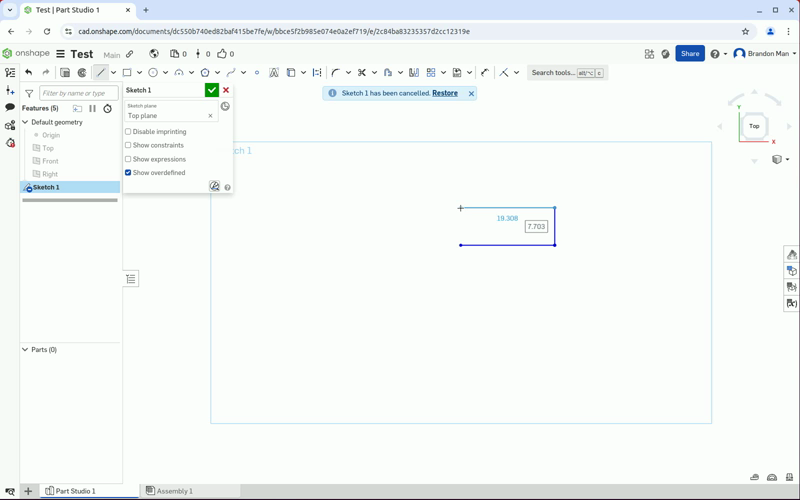
click(460, 207)
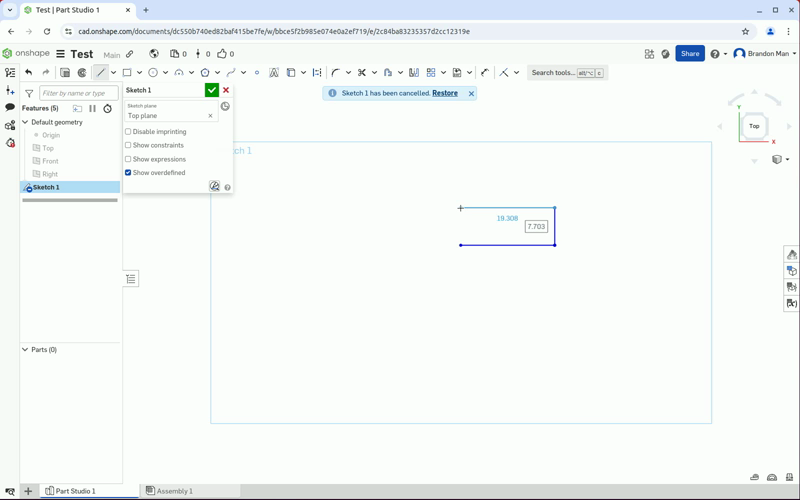
key_up(shift)
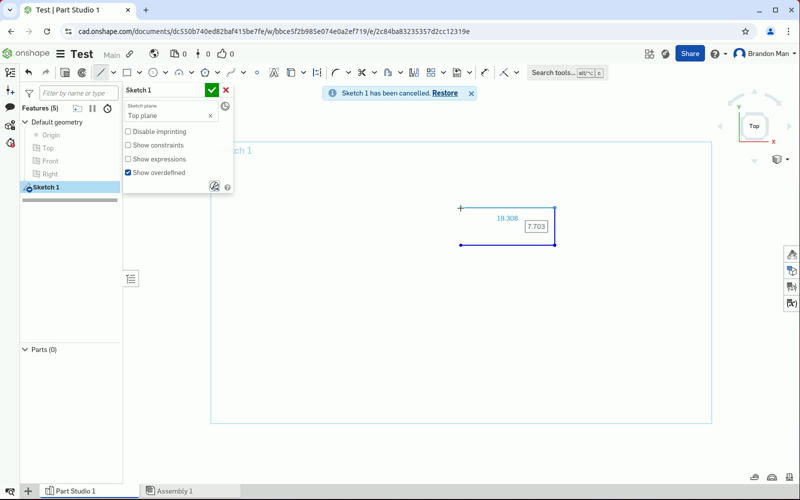
mouse_move(490, 207)
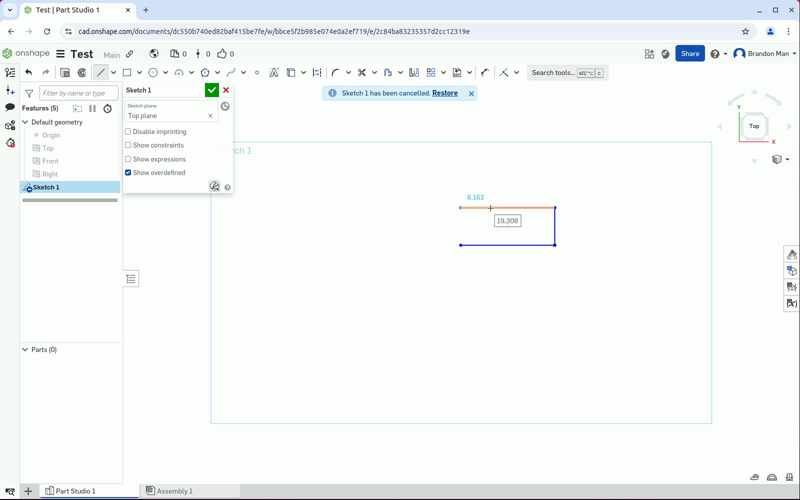
key_down(shift)
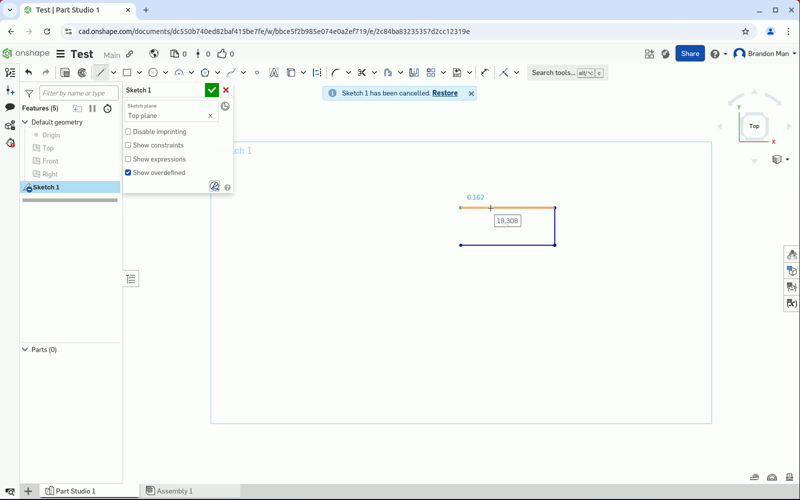
mouse_move(460, 245)
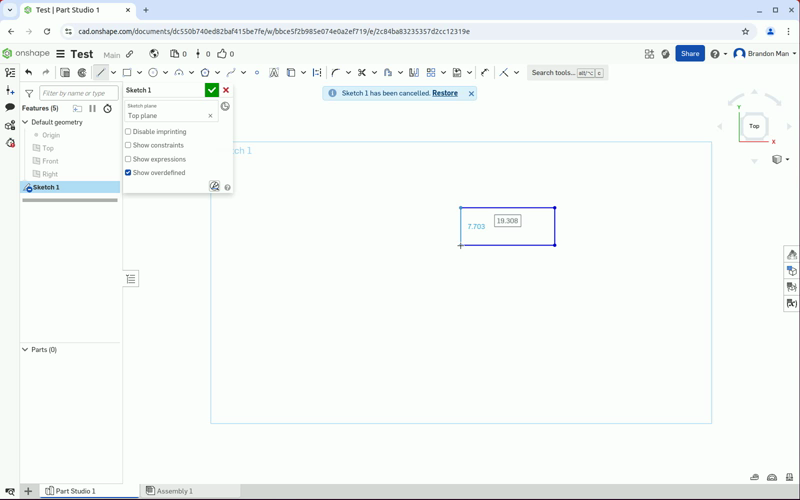
key_up(shift)
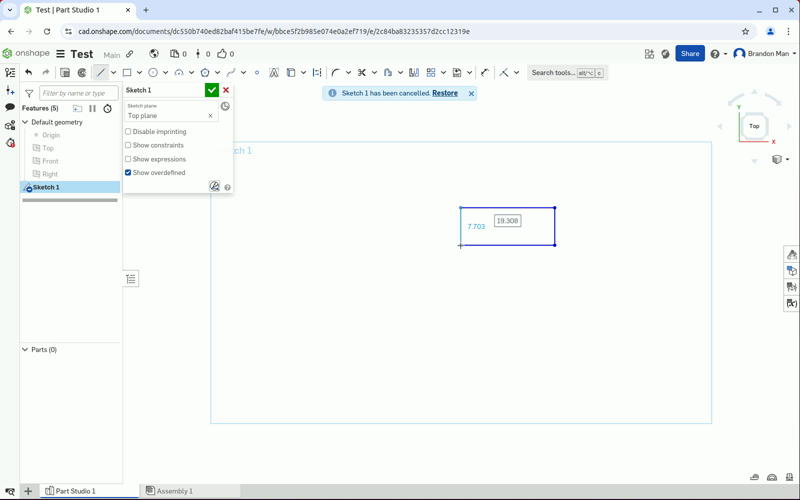
click(460, 245)
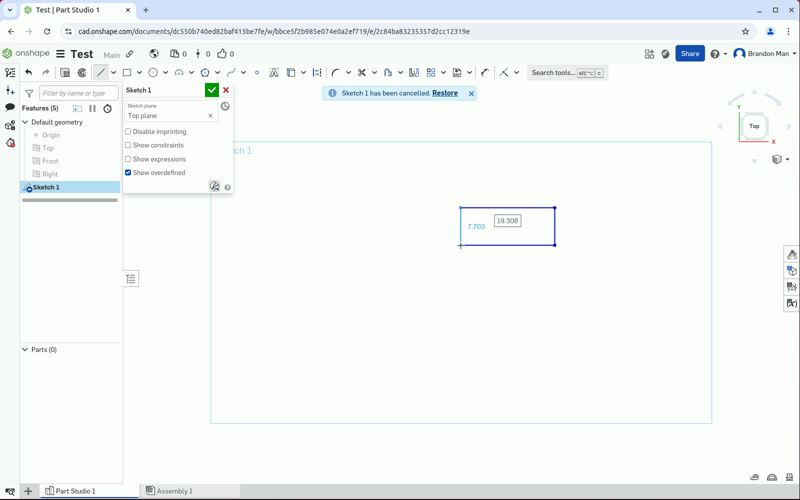
key(esc)
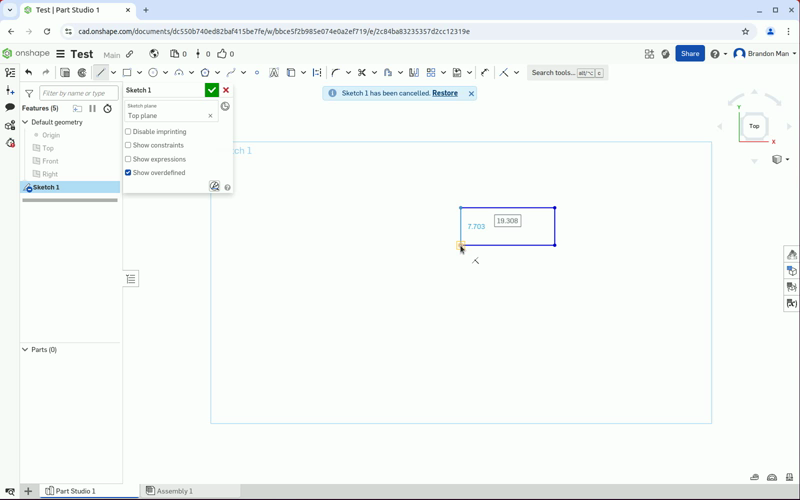
mouse_move(509, 240)
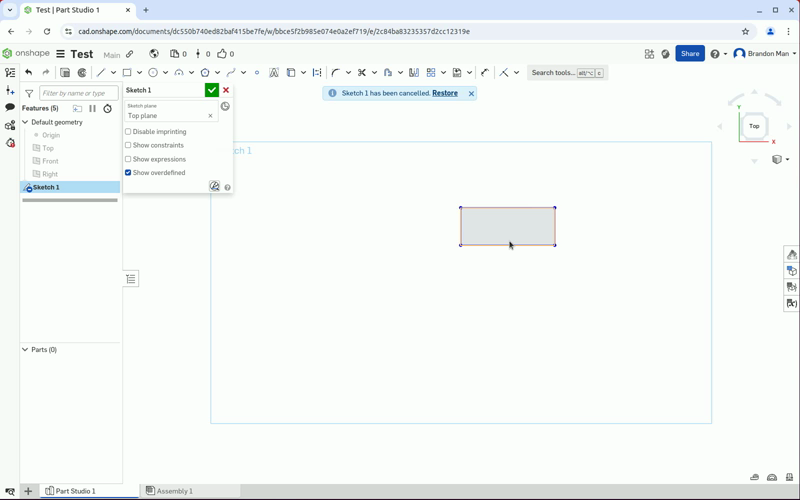
click(509, 240)
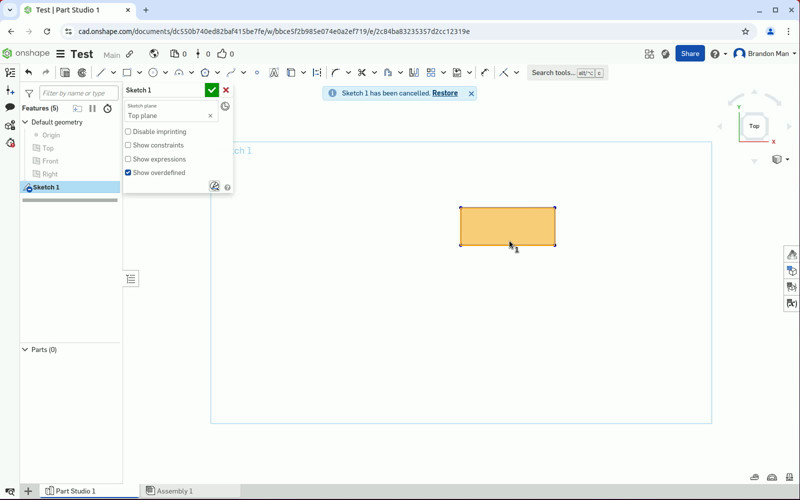
mouse_move(73, 352)
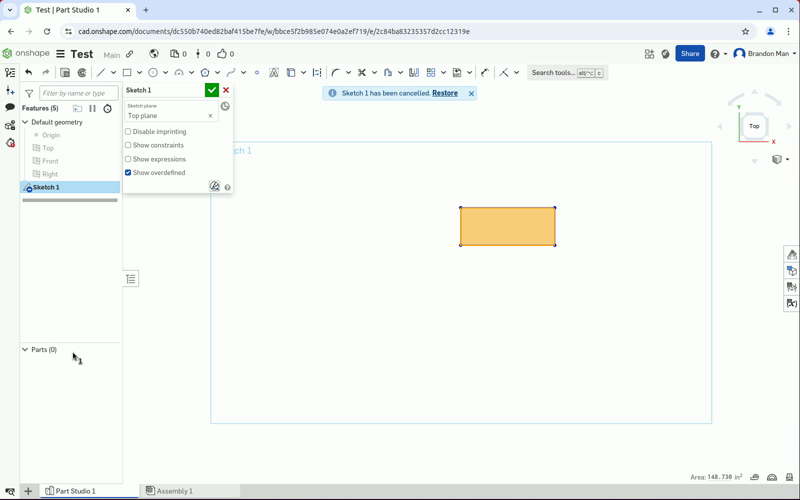
key(shift+y)
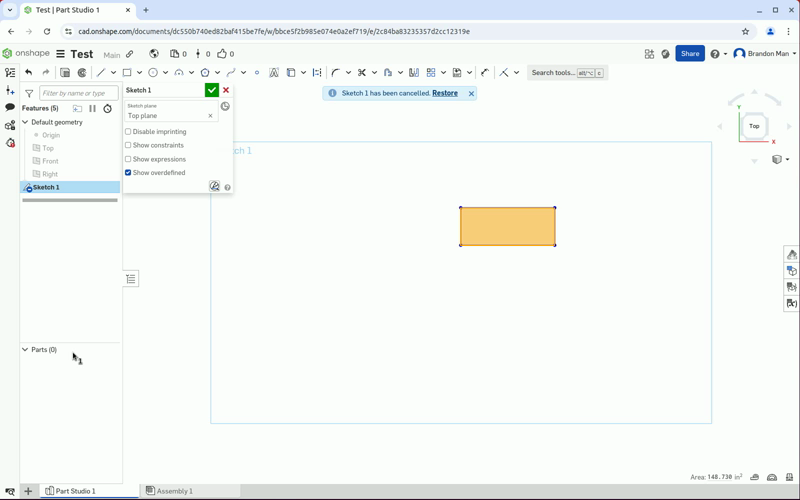
key(shift+e)
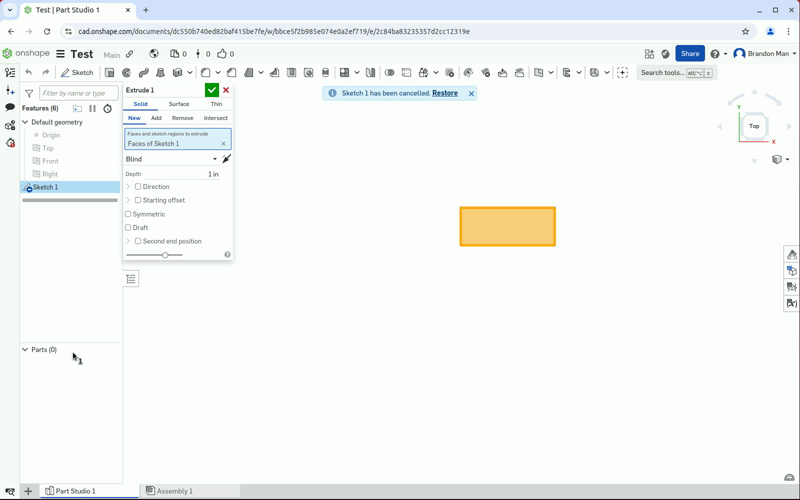
mouse_move(143, 106)
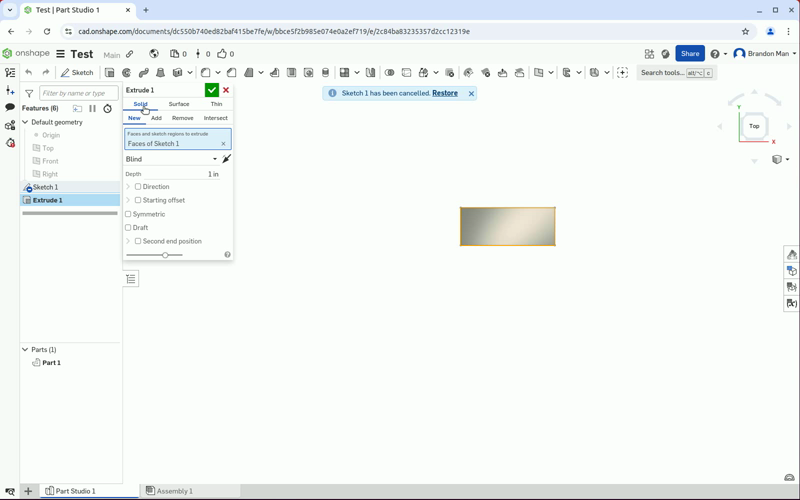
click(143, 106)
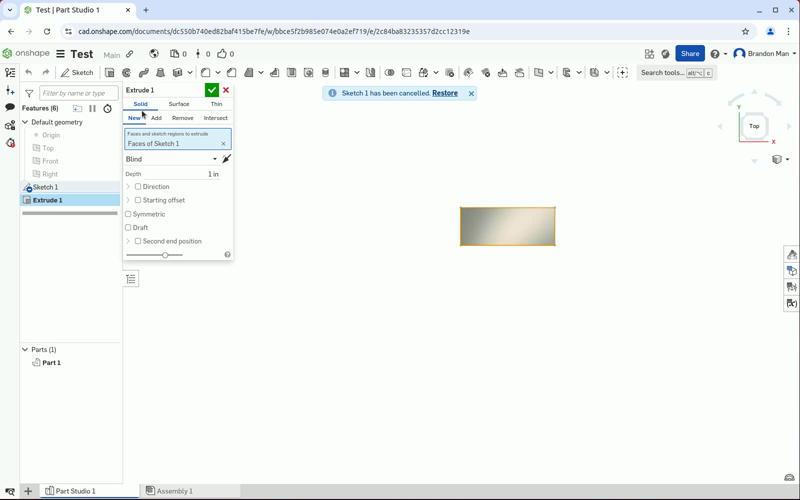
mouse_move(137, 120)
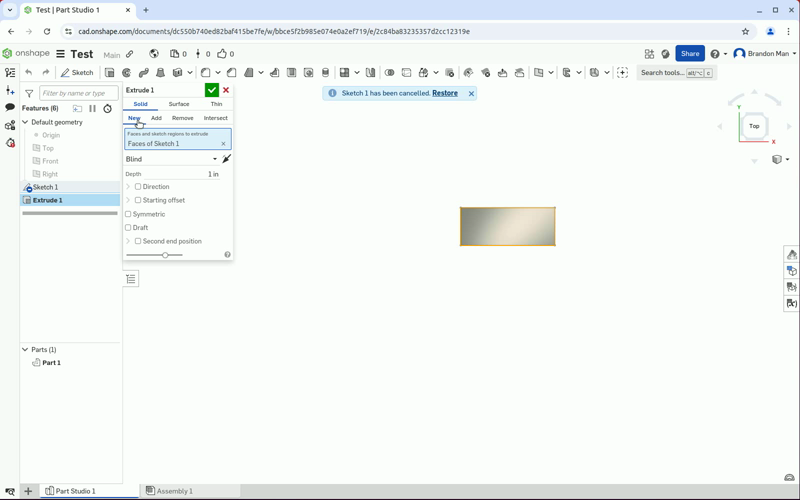
click(137, 120)
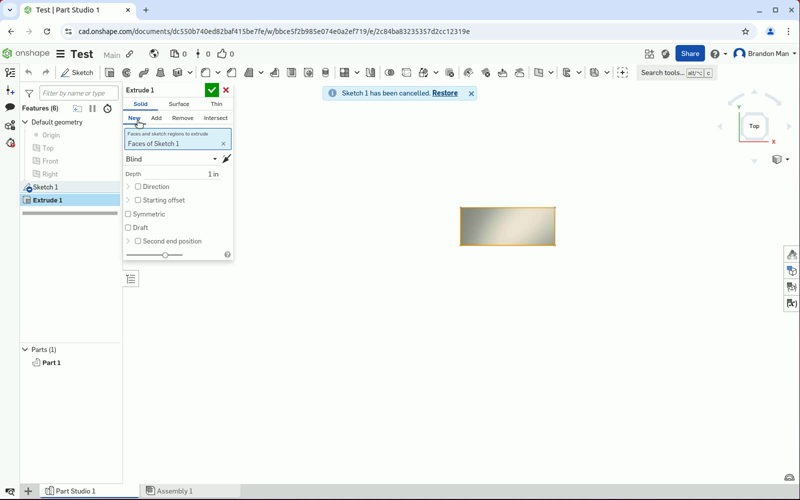
key(tab, 4)
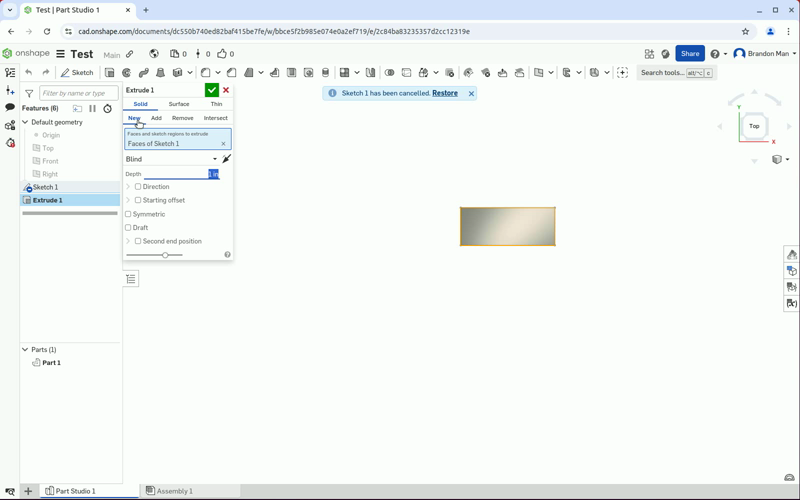
text(15.405)
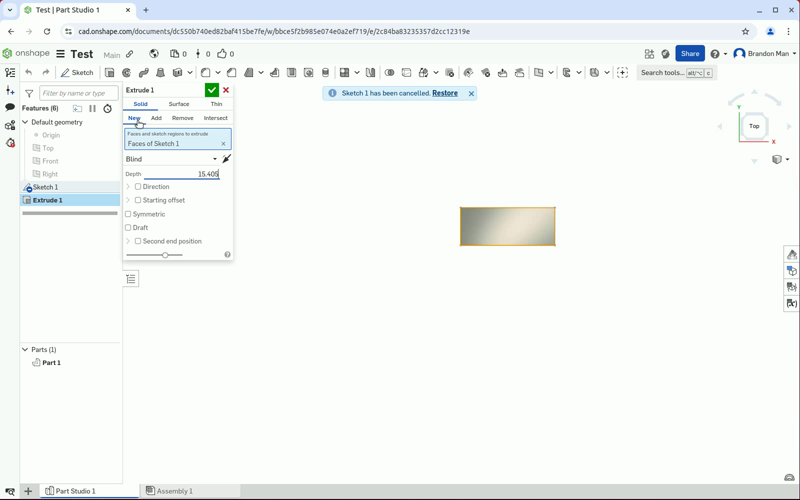
key(enter)
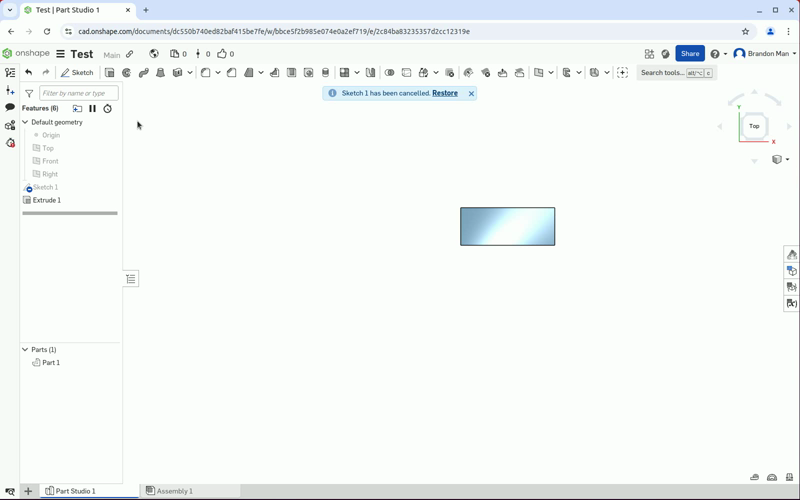
key(shift+h)
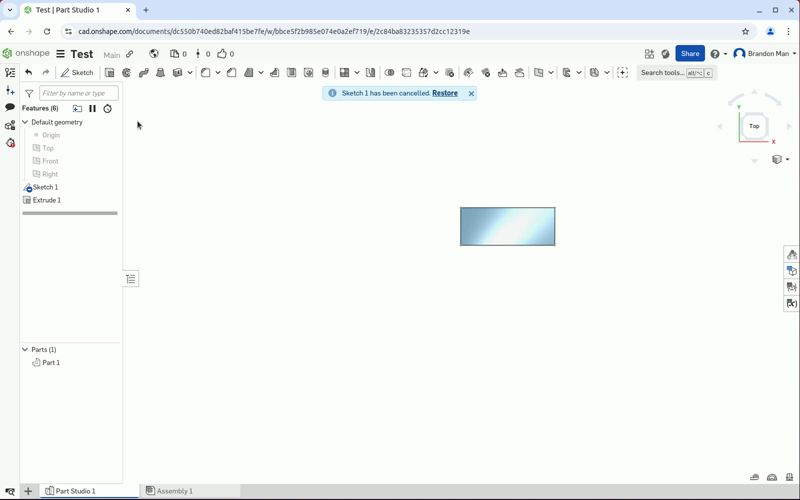
key(shift+h)
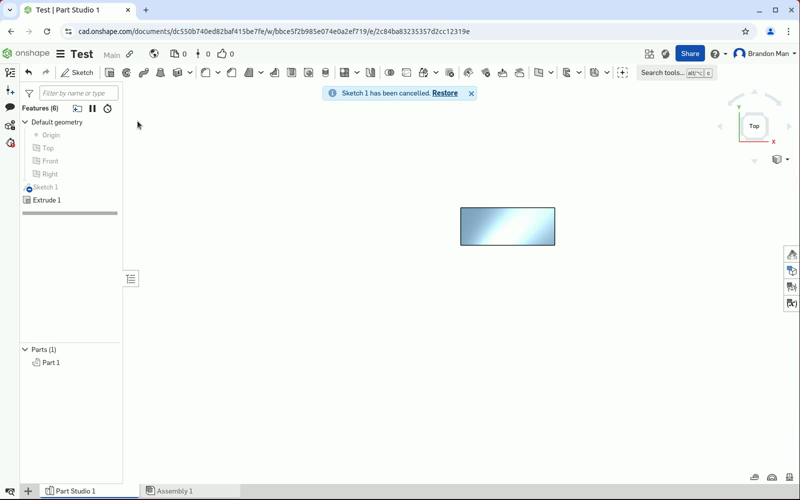
mouse_move(73, 189)
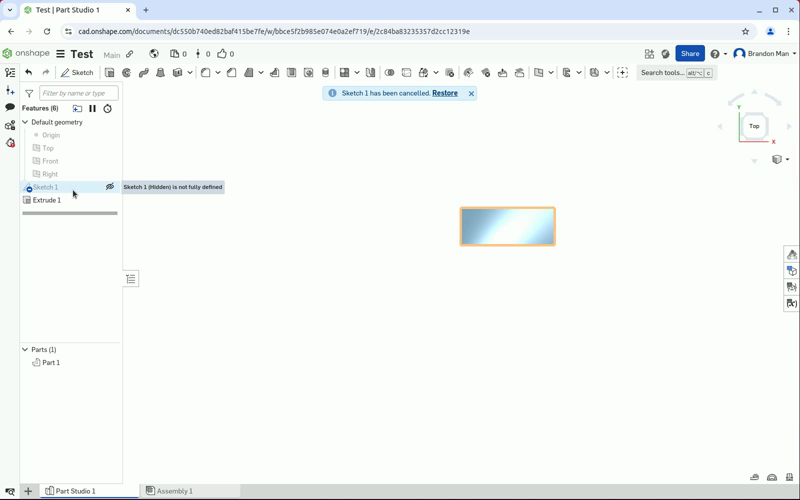
click(73, 189)
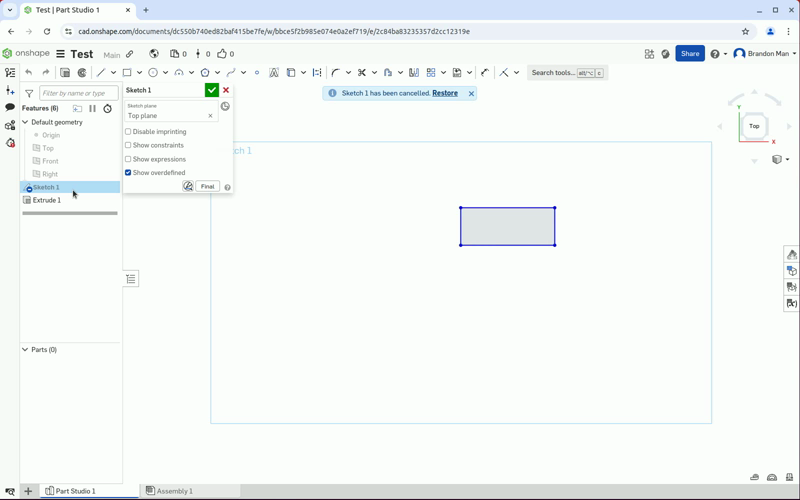
mouse_move(229, 92)
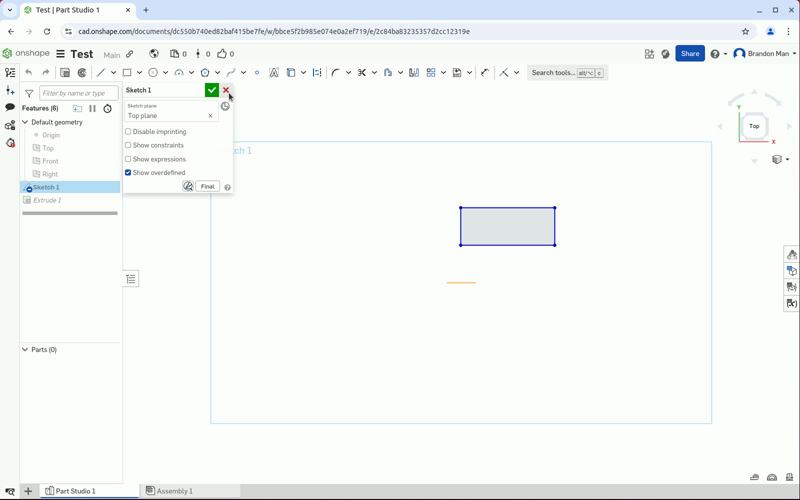
click(229, 92)
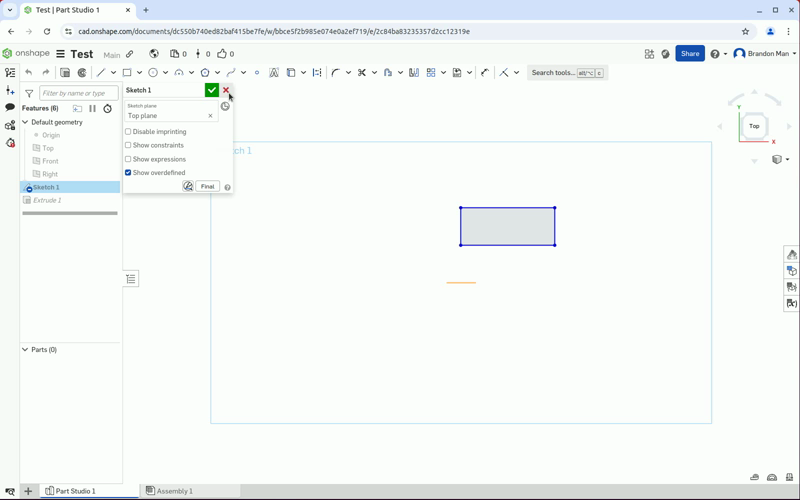
key(shift+s)
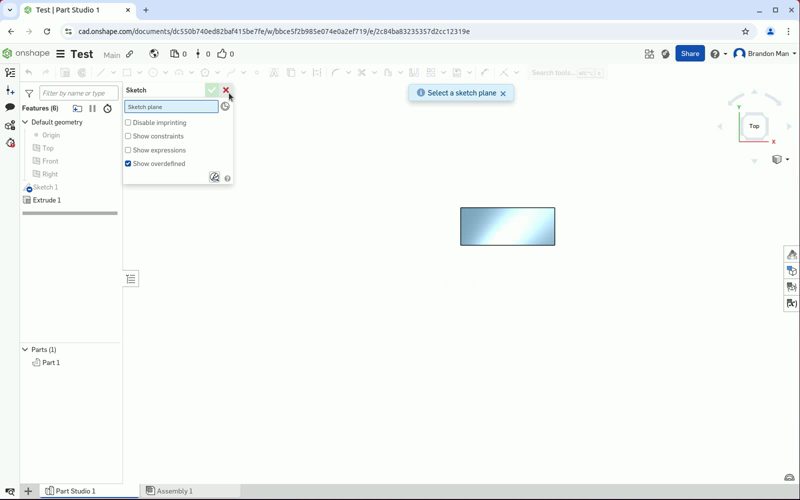
mouse_move(73, 150)
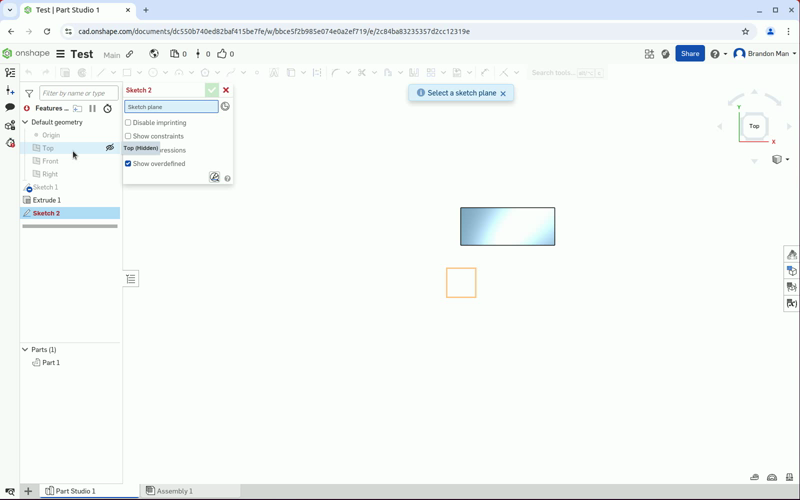
click(73, 150)
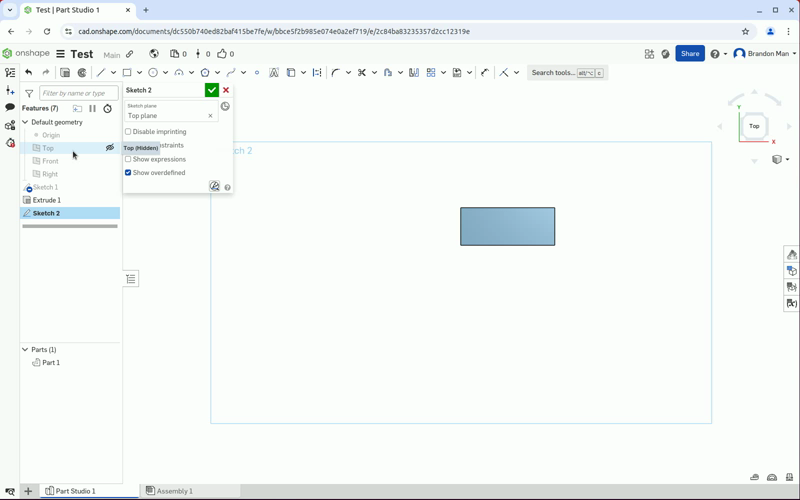
mouse_move(73, 352)
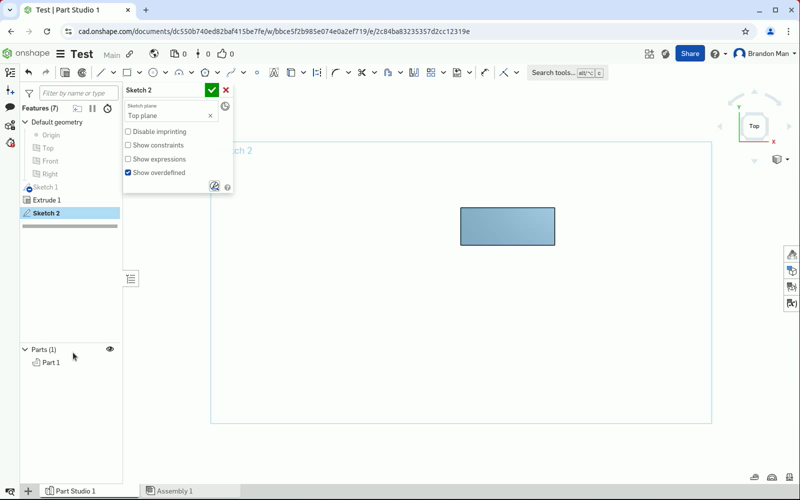
key(y)
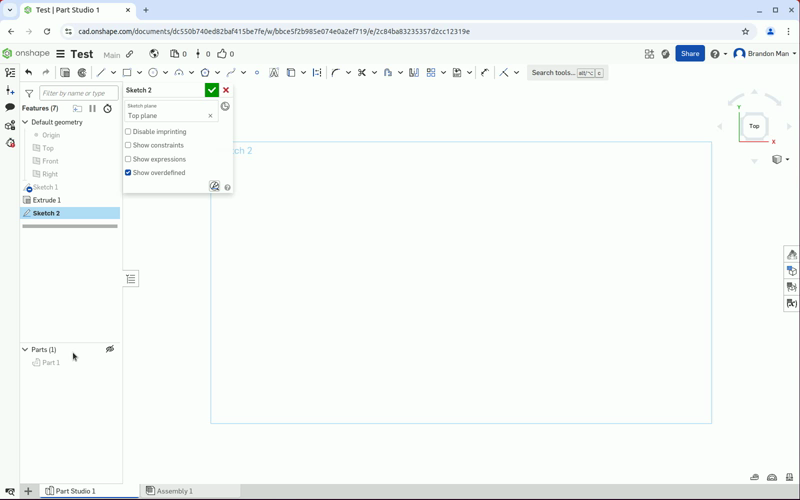
key(l)
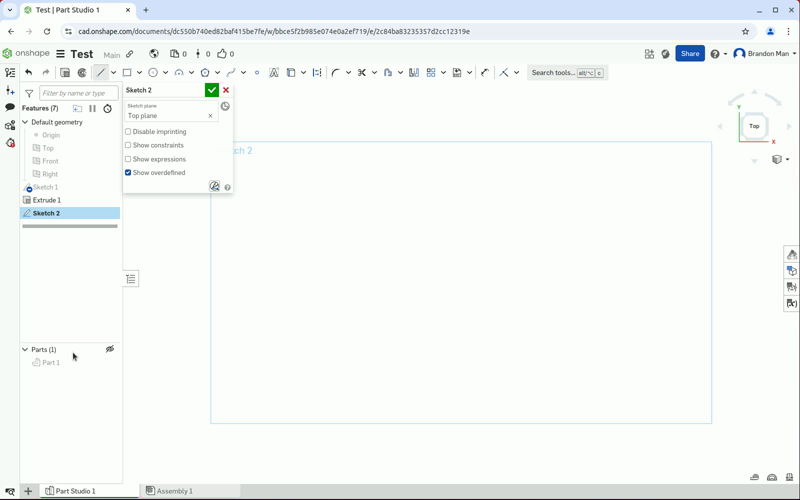
key_down(shift)
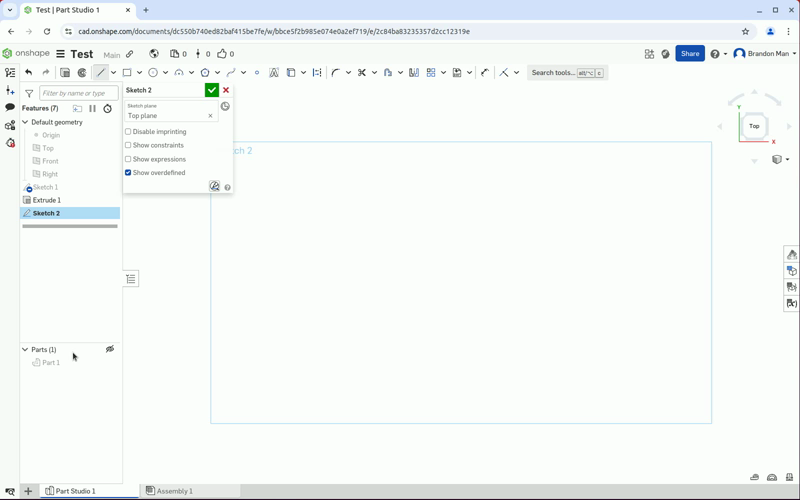
mouse_move(460, 282)
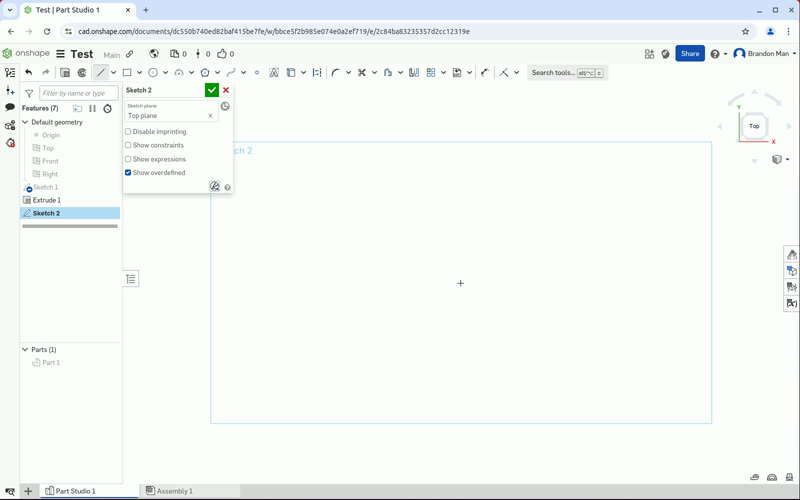
click(460, 282)
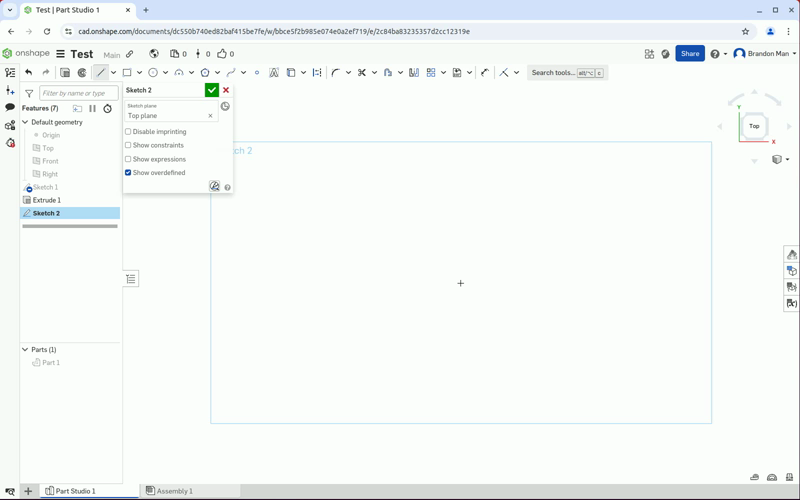
key_up(shift)
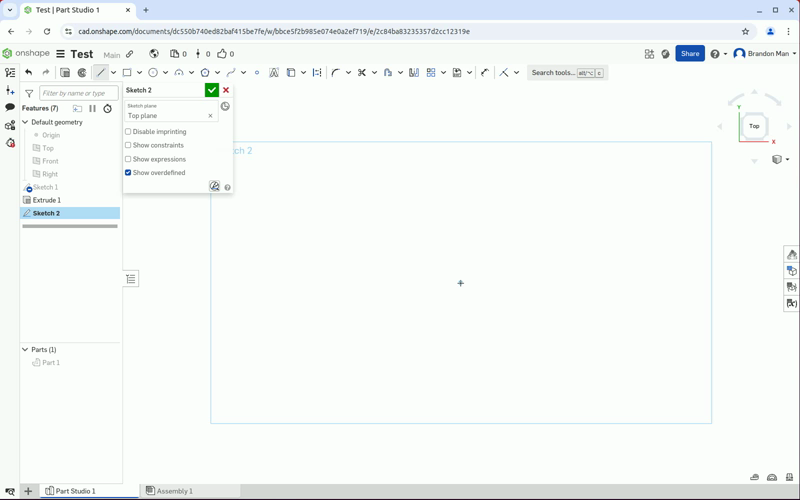
key_down(shift)
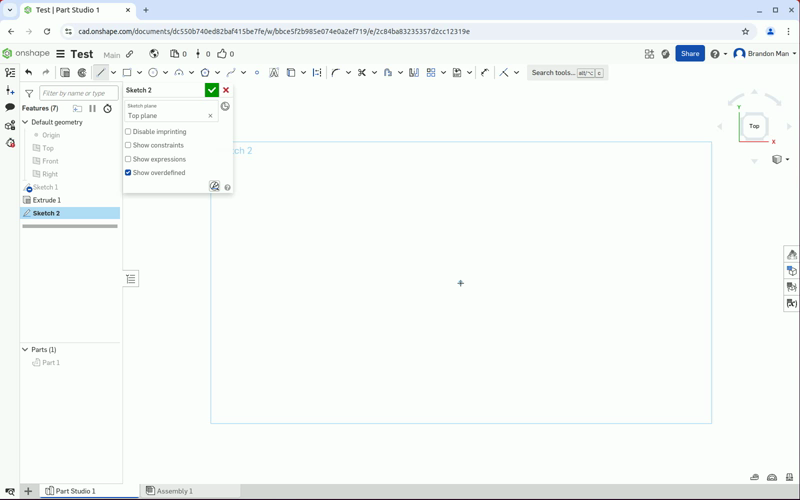
mouse_move(573, 282)
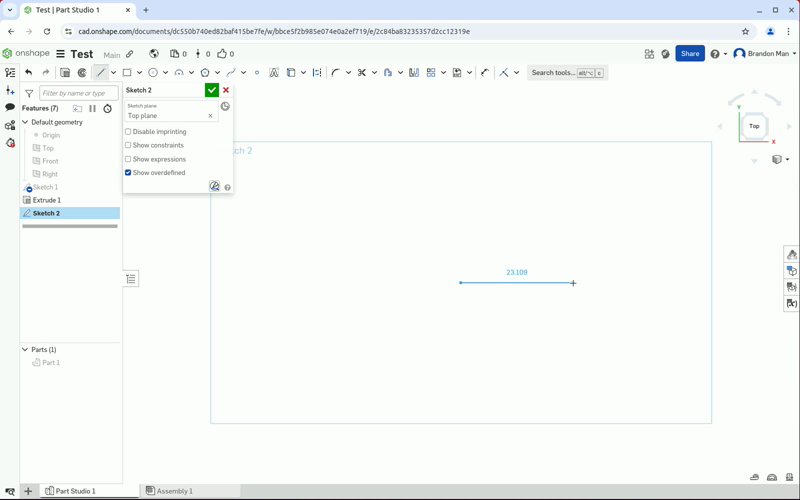
click(573, 282)
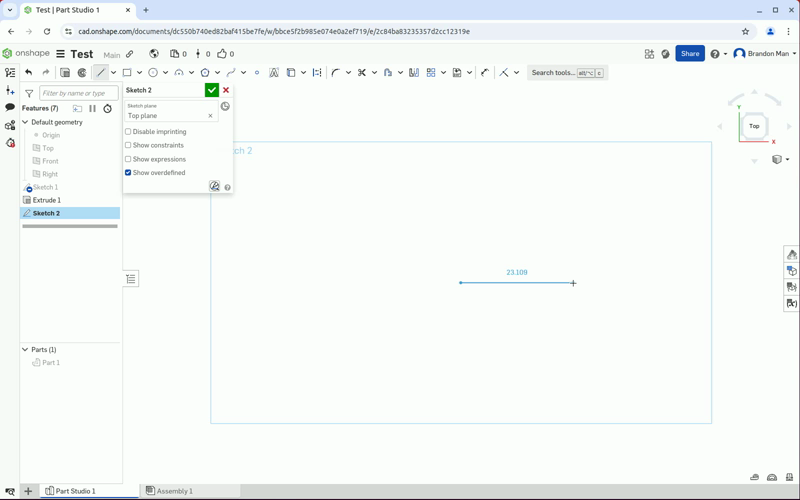
key_up(shift)
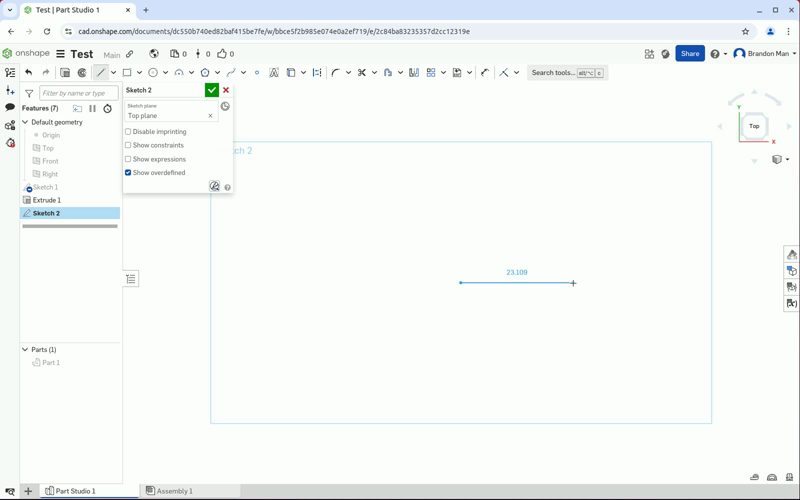
key_down(shift)
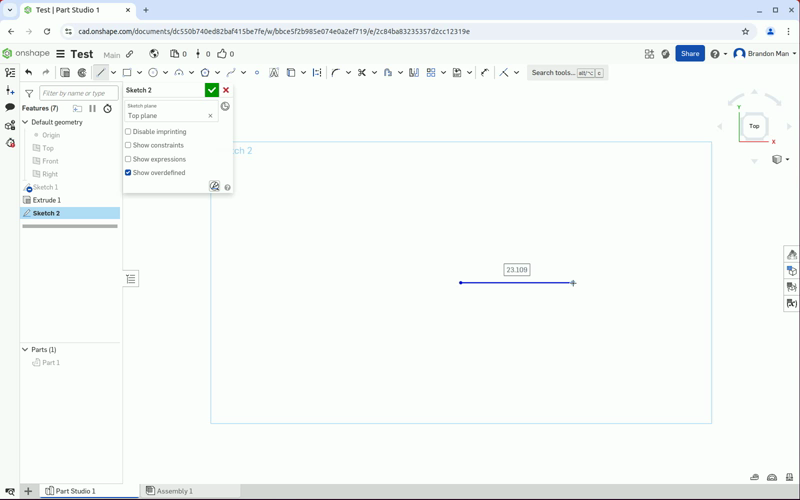
mouse_move(589, 282)
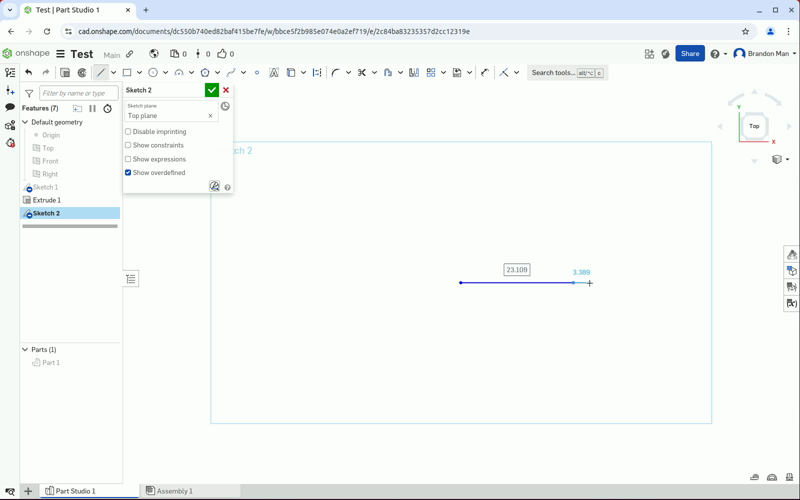
mouse_move(573, 245)
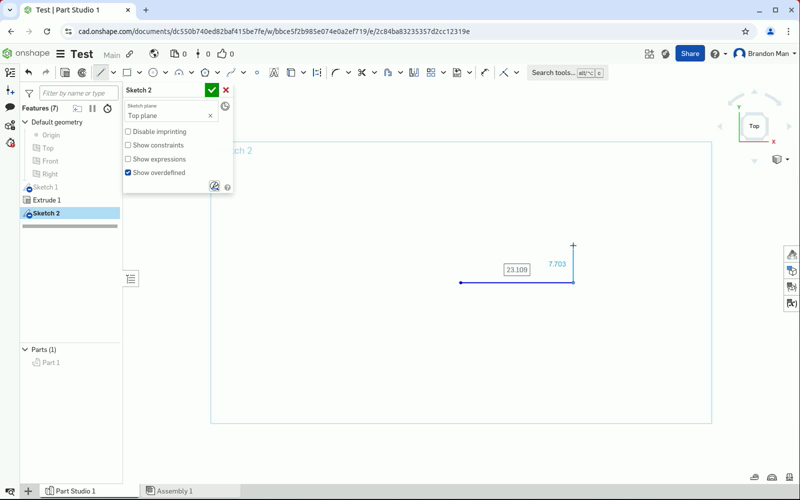
click(573, 245)
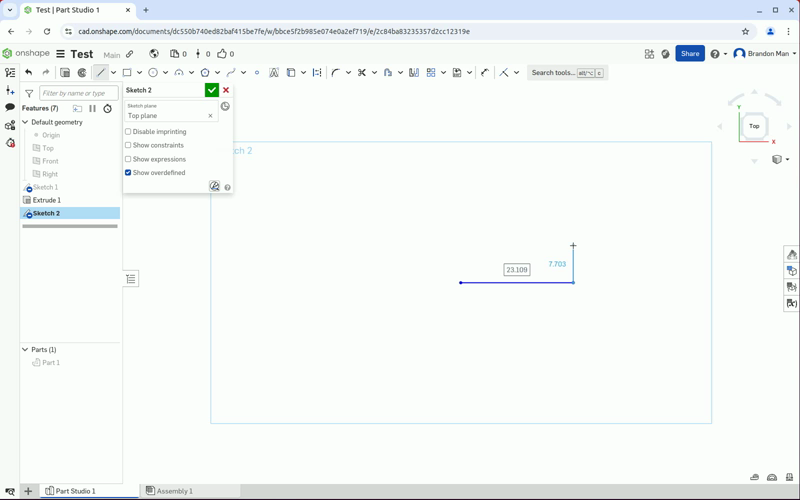
key_up(shift)
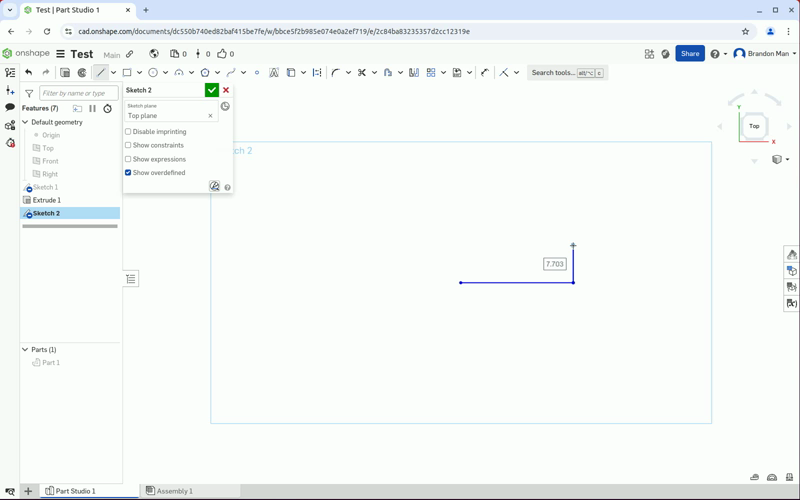
key_down(shift)
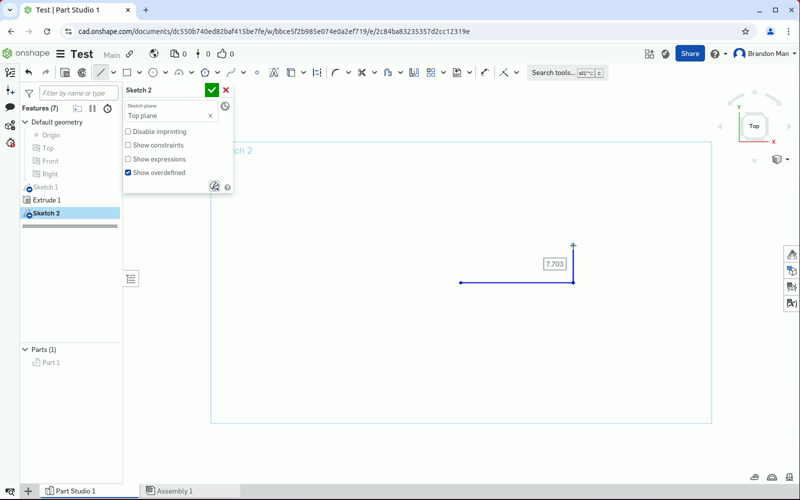
mouse_move(460, 245)
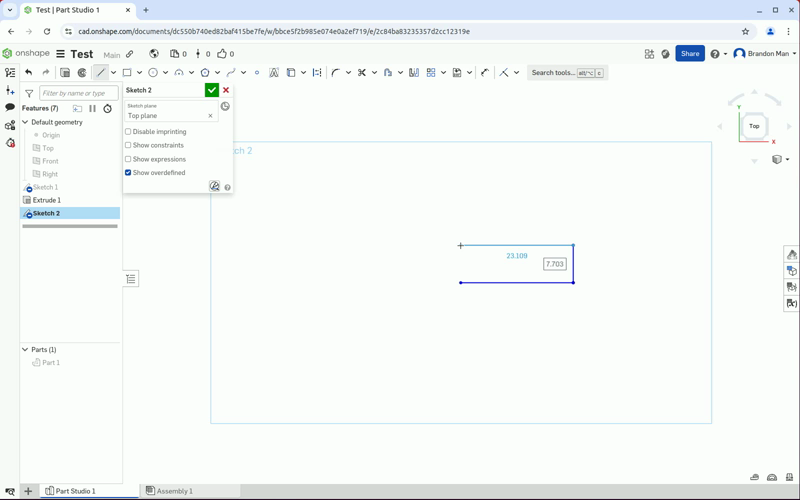
click(460, 245)
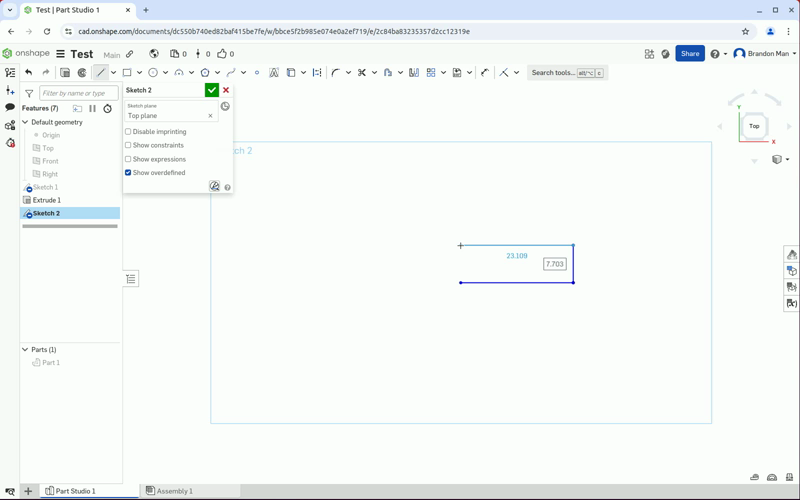
key_up(shift)
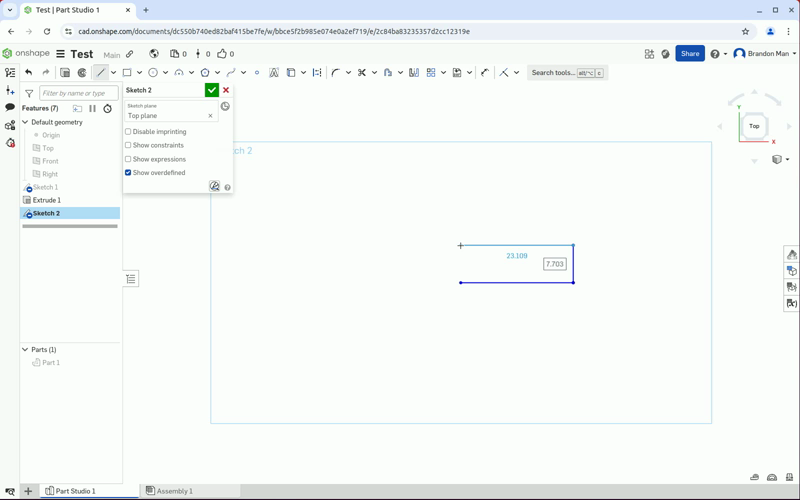
mouse_move(490, 245)
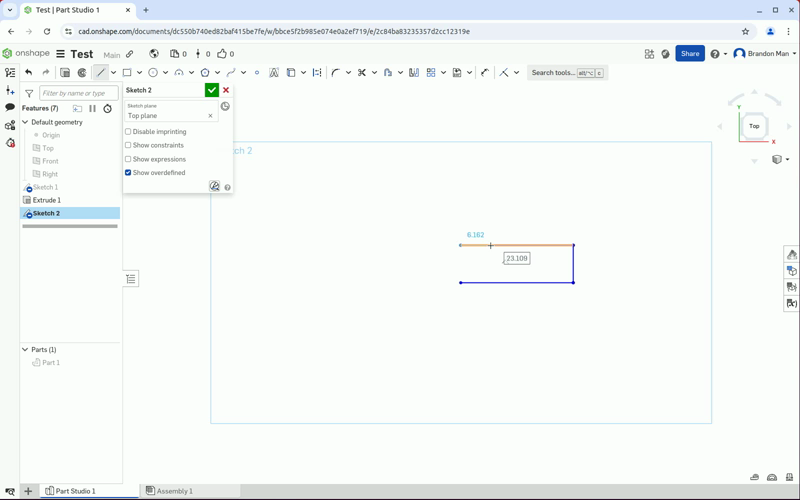
key_down(shift)
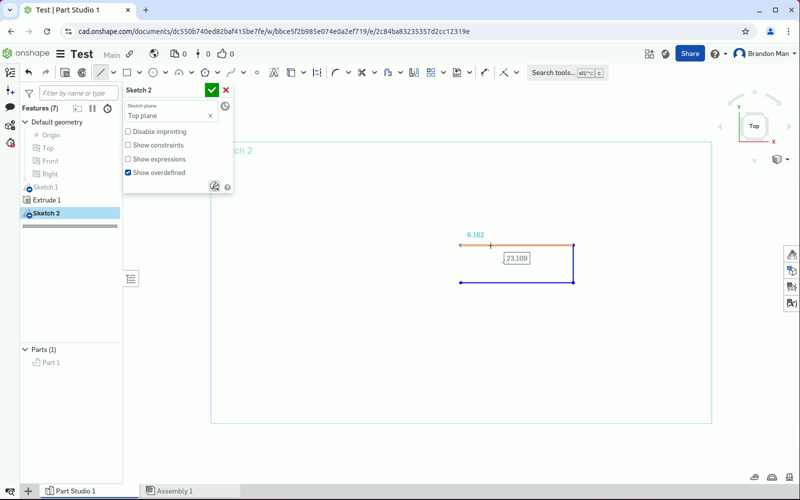
mouse_move(460, 282)
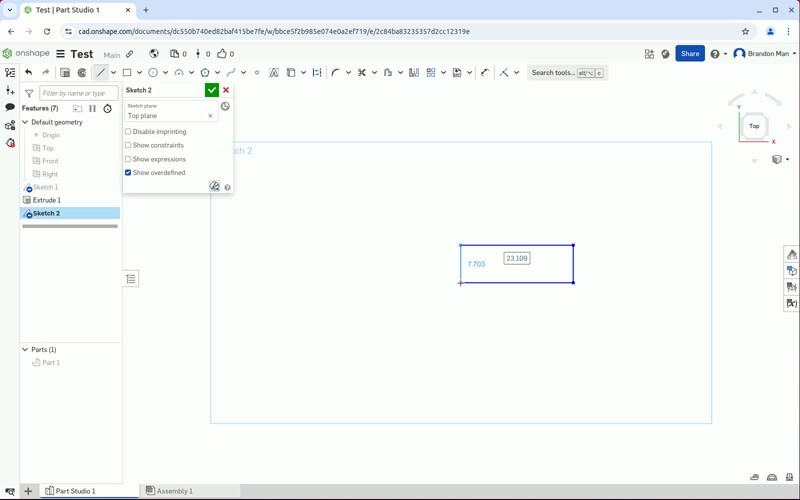
key_up(shift)
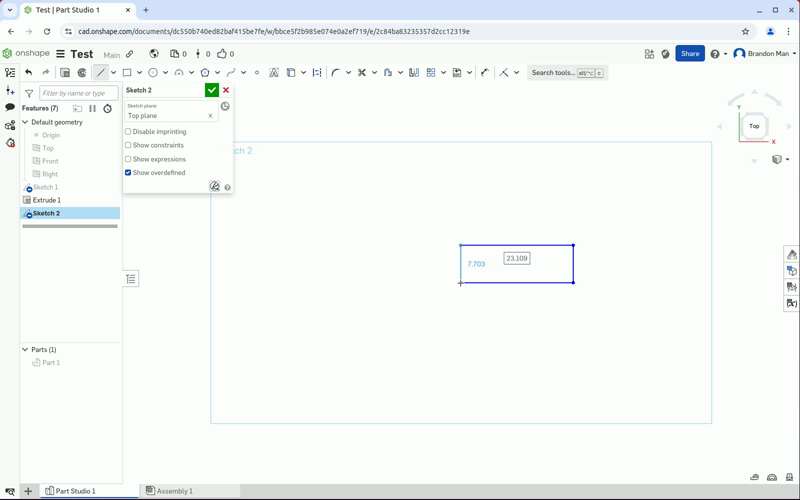
click(460, 282)
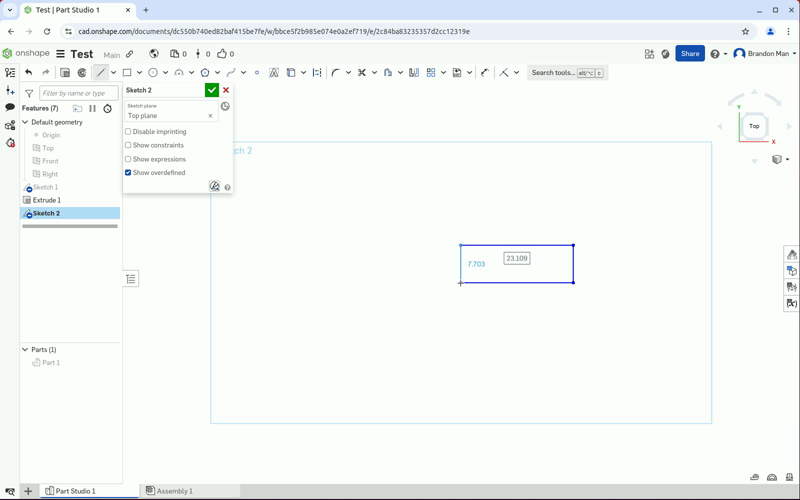
key(esc)
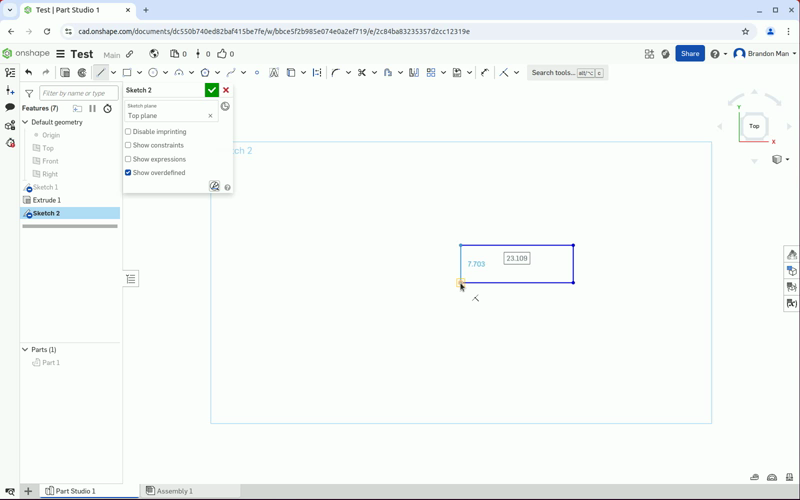
mouse_move(471, 249)
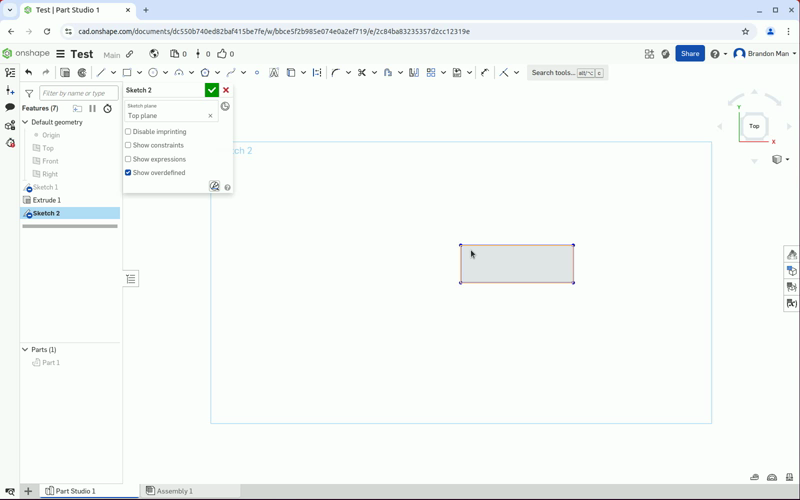
click(471, 249)
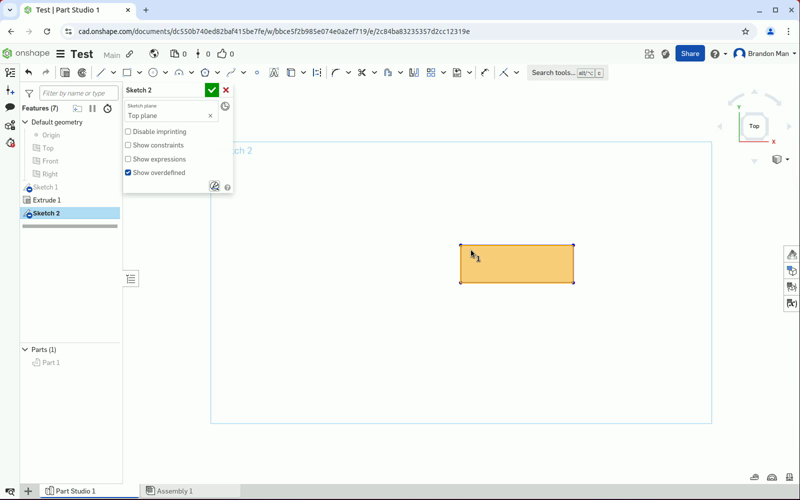
mouse_move(73, 352)
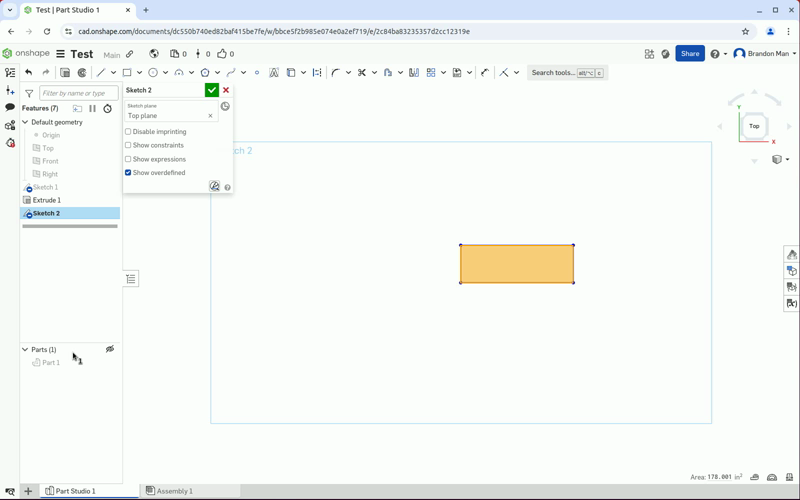
key(shift+y)
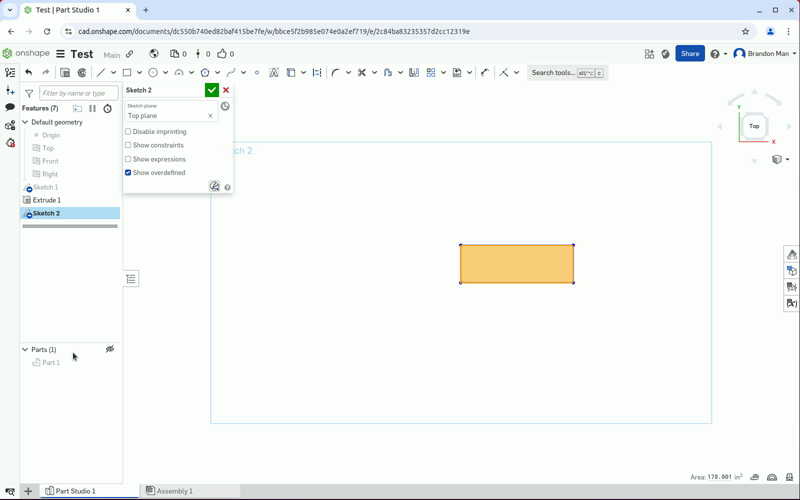
key(shift+e)
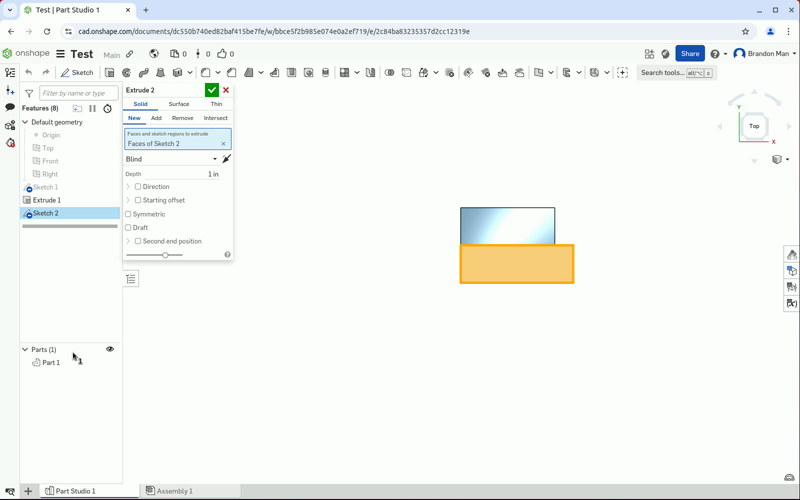
mouse_move(143, 106)
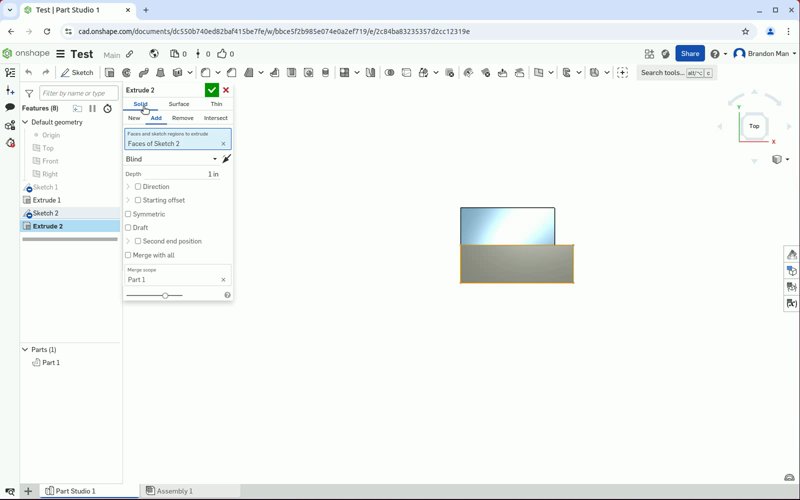
click(143, 106)
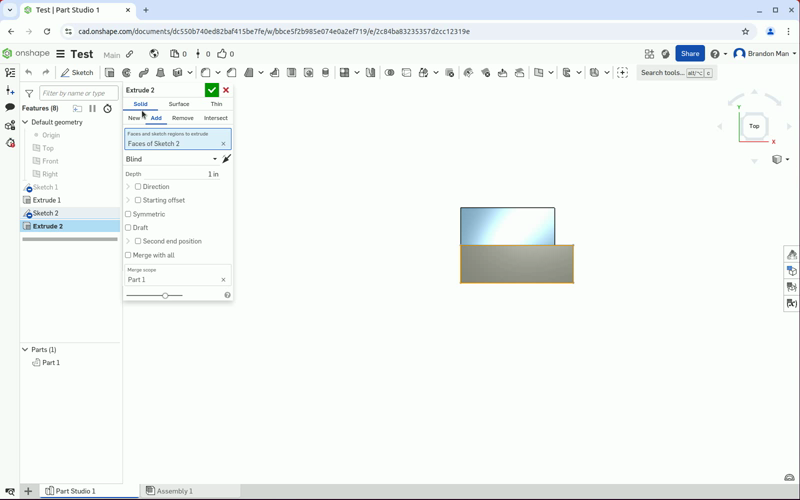
mouse_move(137, 120)
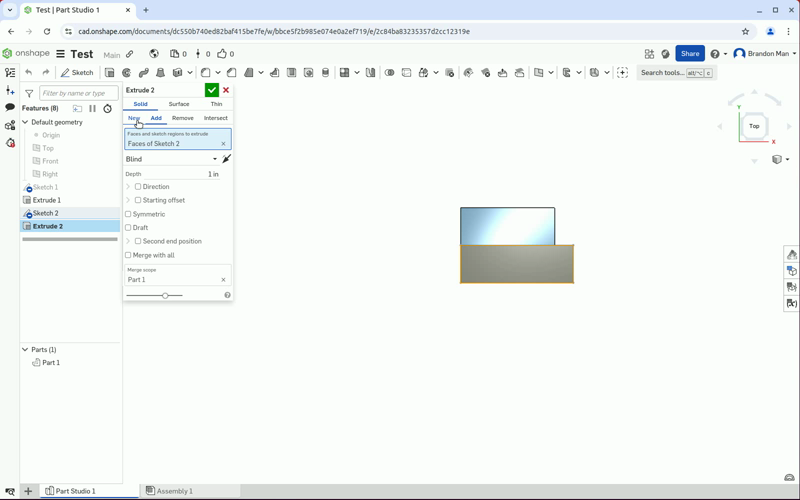
click(137, 120)
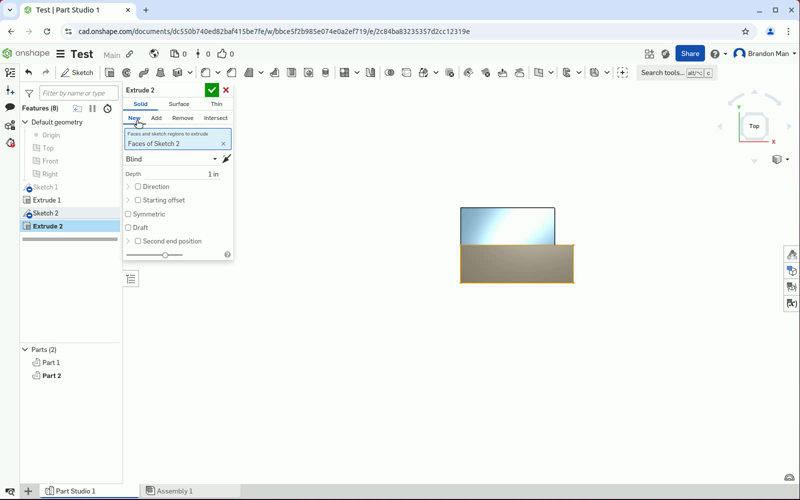
key(tab, 4)
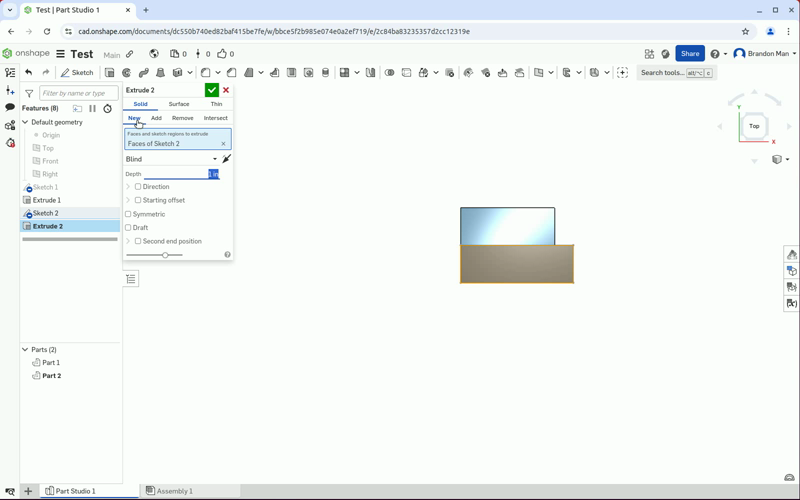
text(3.851)
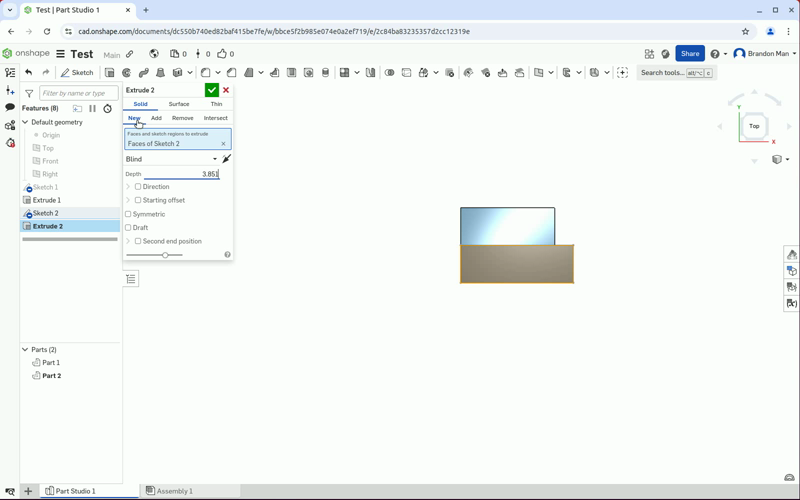
key(enter)
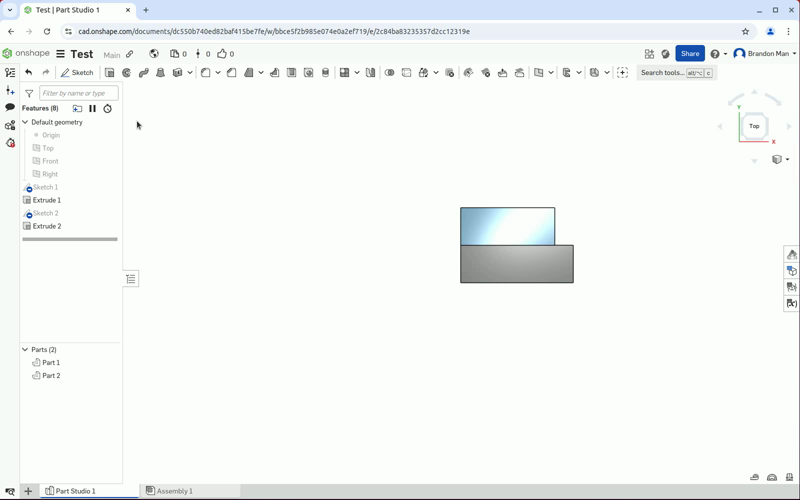
key(shift+h)
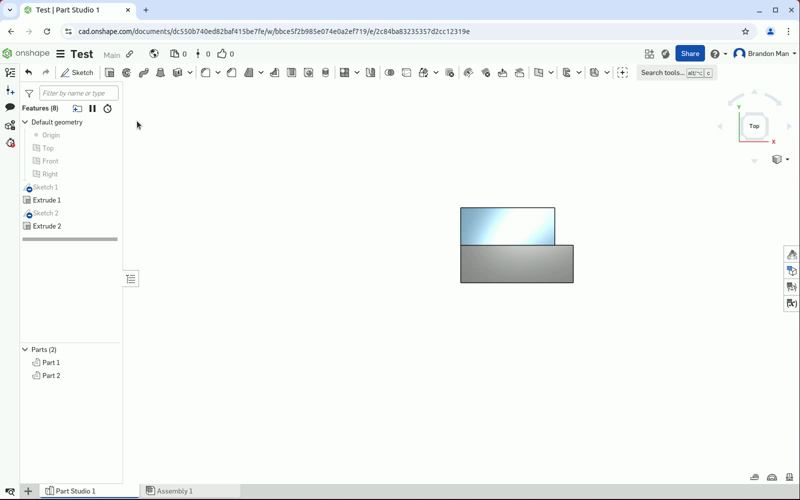
key(shift+h)
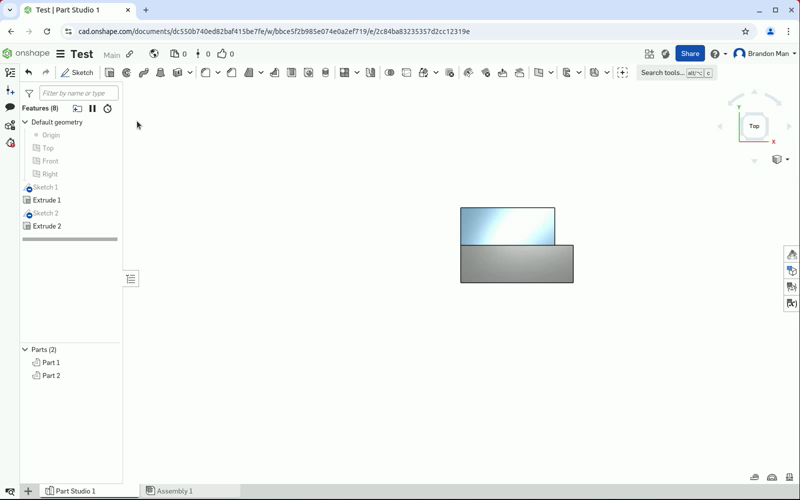
mouse_move(73, 189)
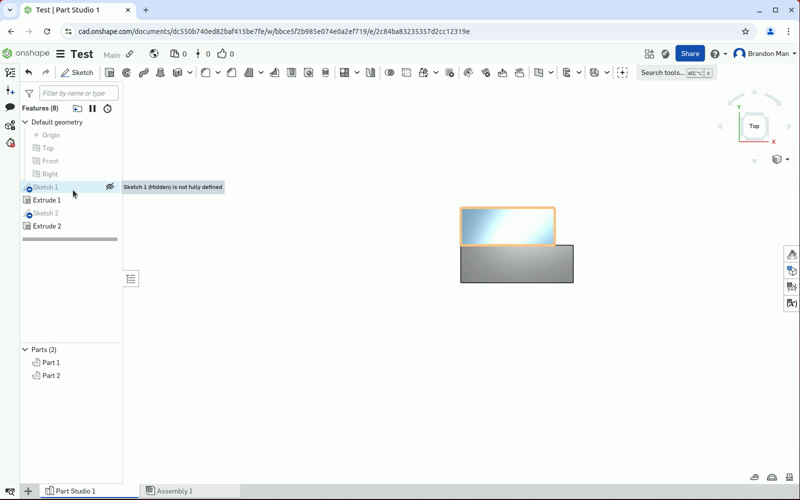
click(73, 189)
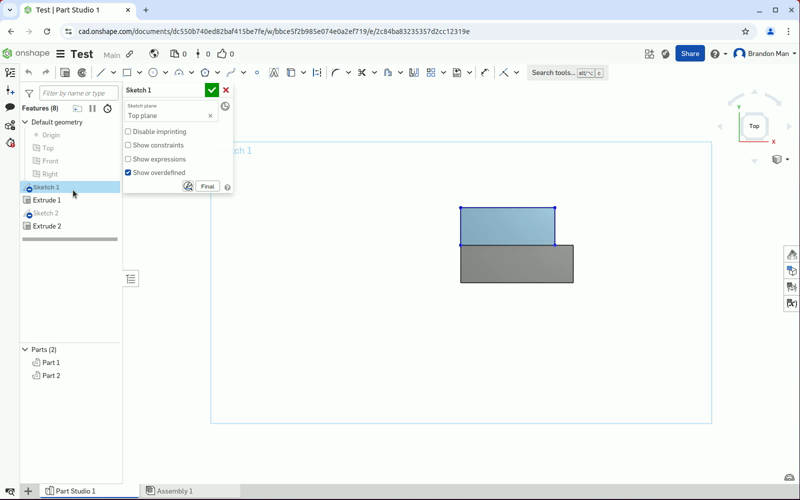
mouse_move(229, 92)
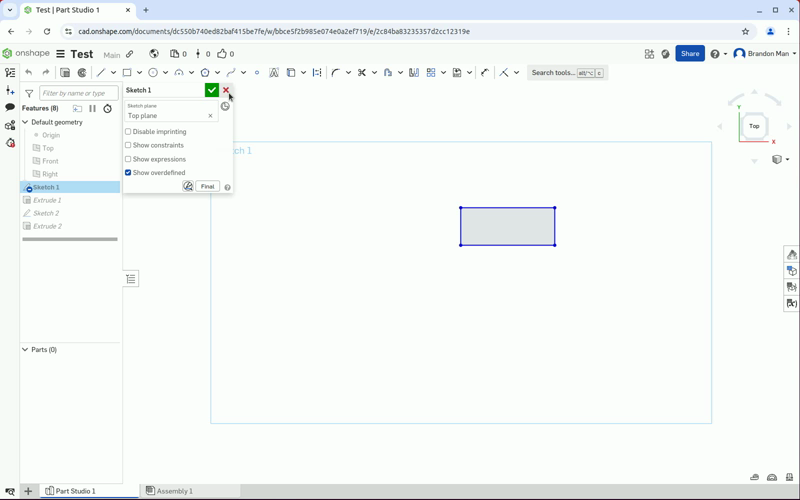
click(229, 92)
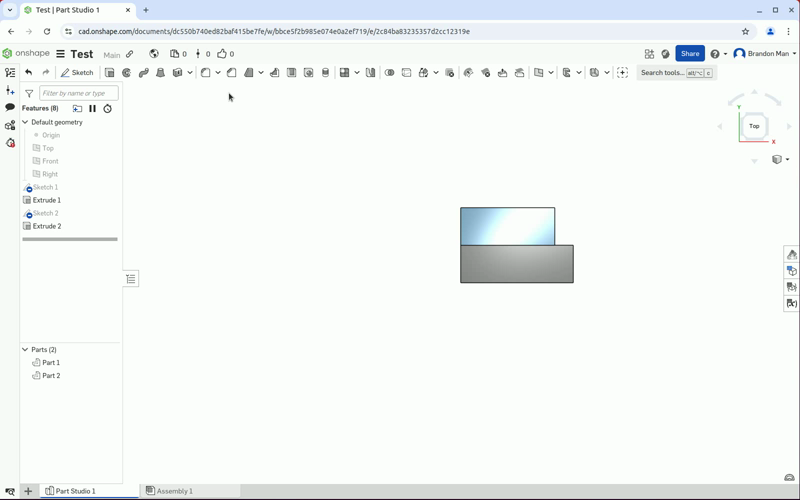
mouse_move(541, 75)
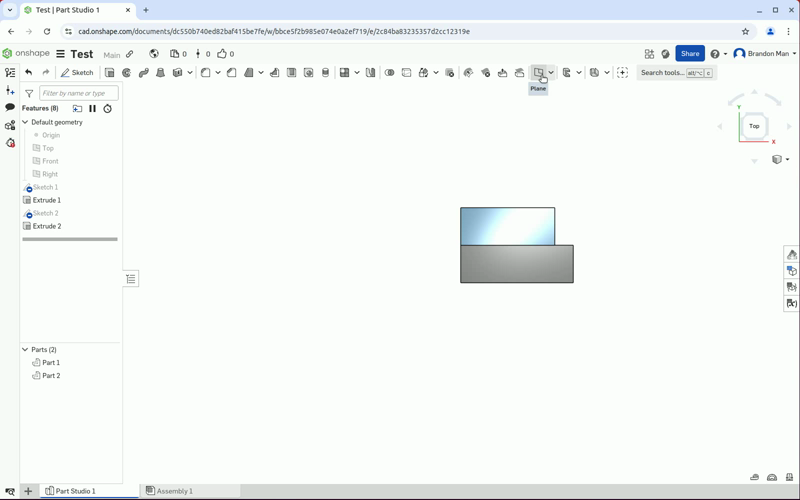
click(541, 75)
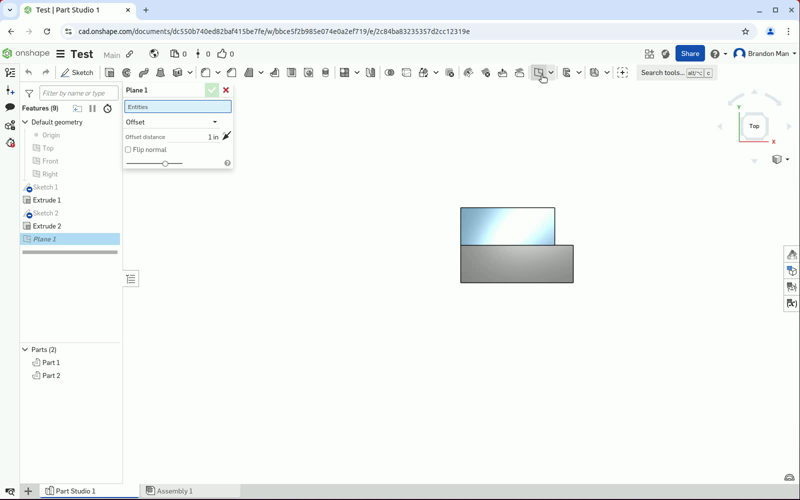
mouse_move(73, 150)
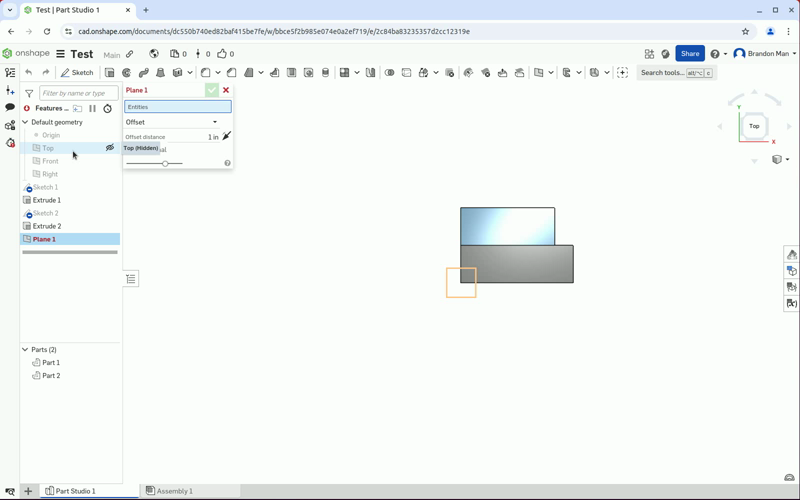
click(73, 150)
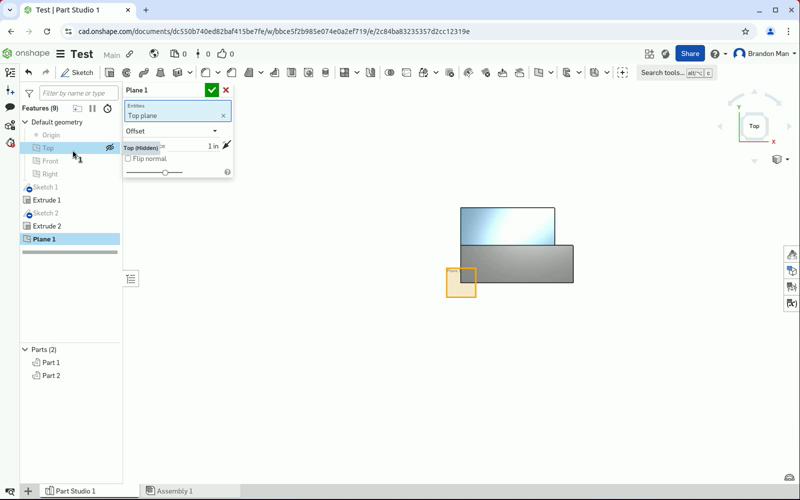
key(tab, 2)
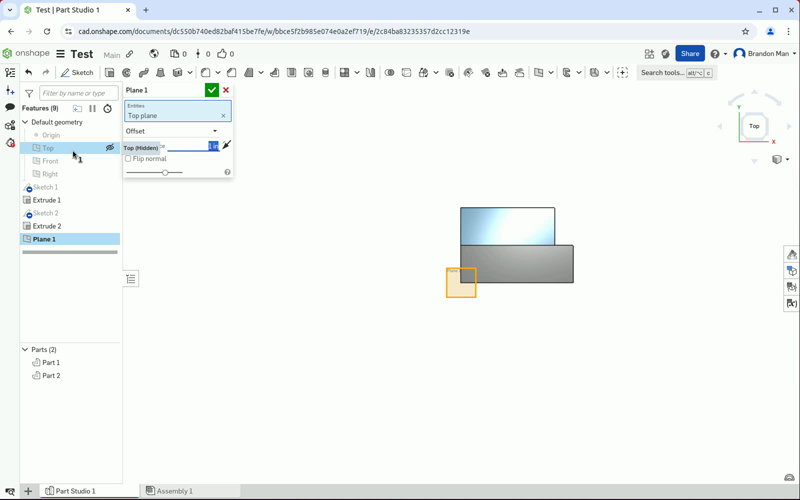
text(3.851)
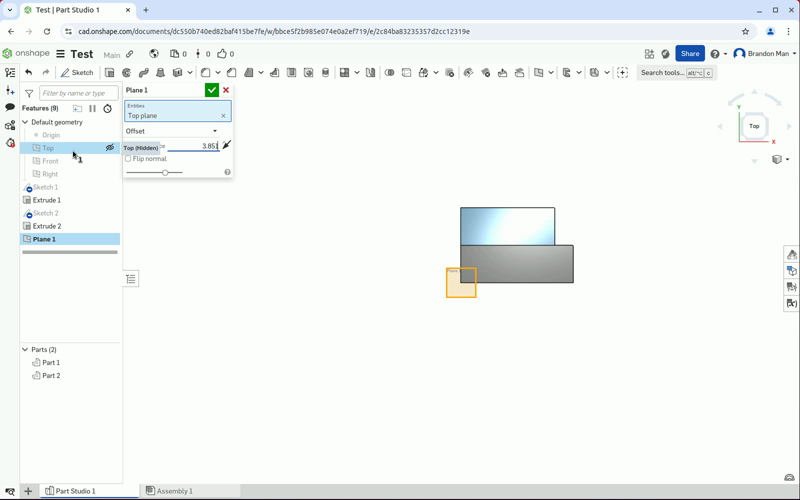
key(enter, 2)
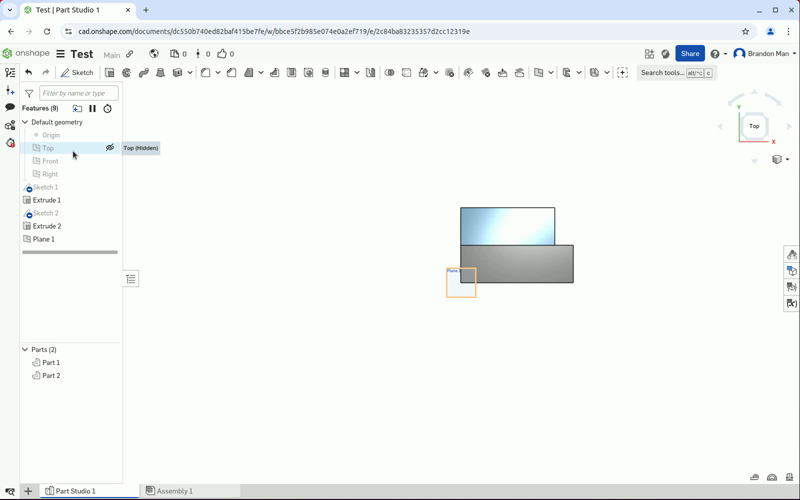
key(shift+s)
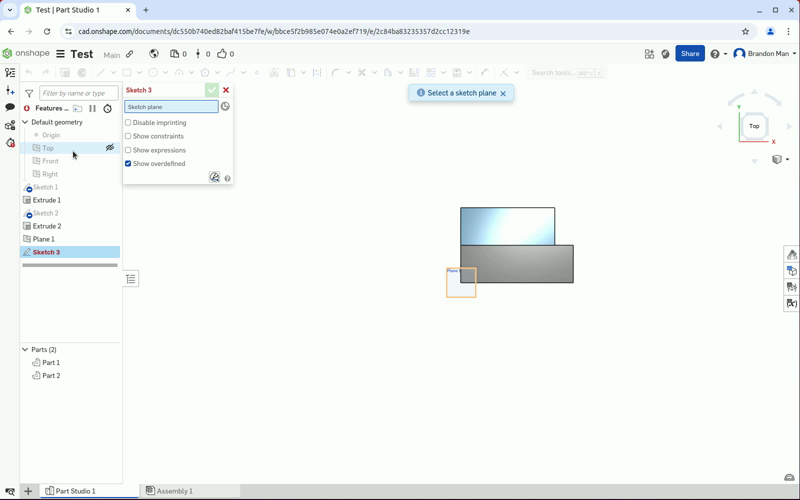
mouse_move(73, 241)
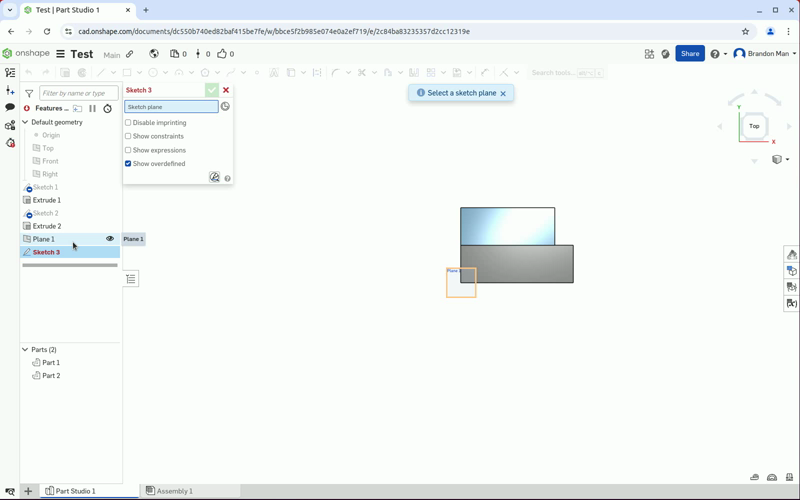
click(73, 241)
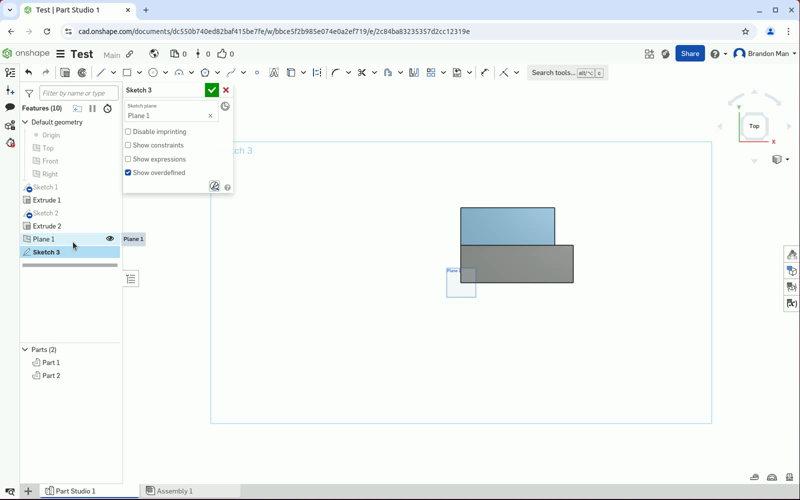
mouse_move(73, 352)
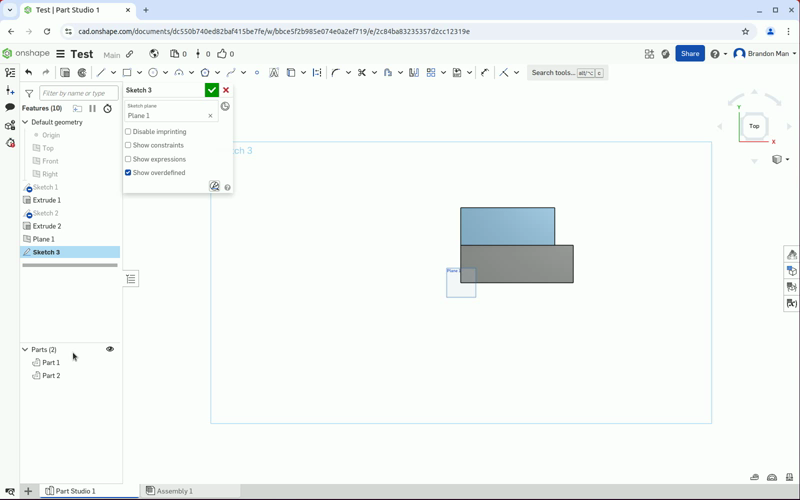
key(y)
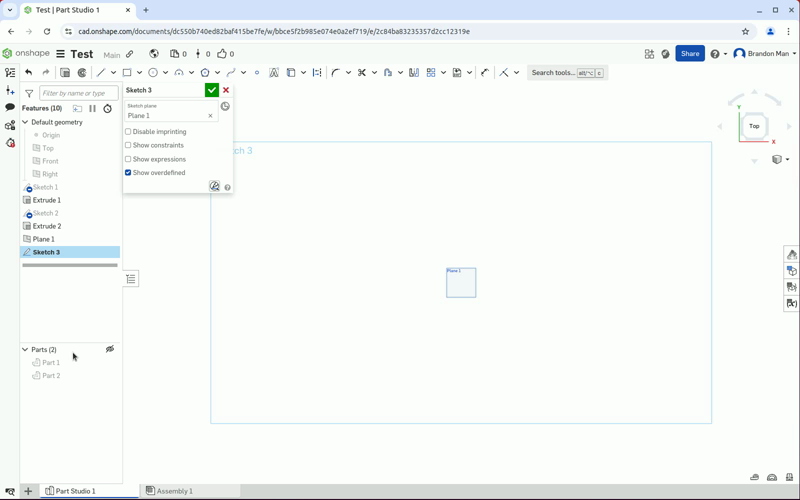
key(l)
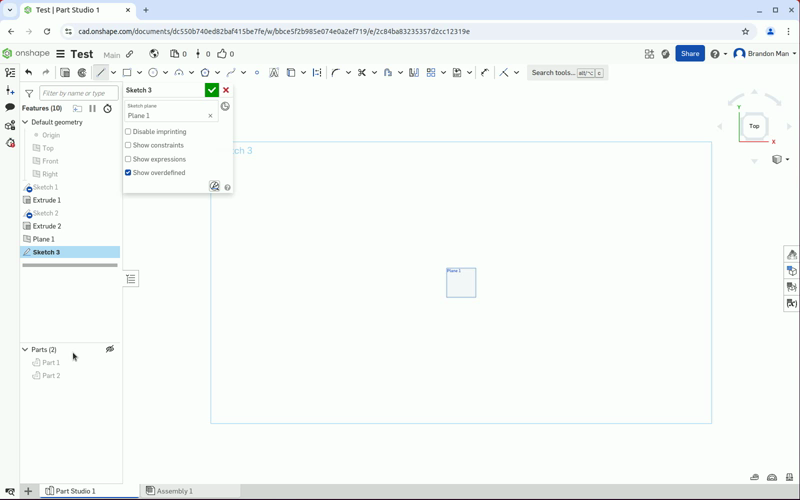
key_down(shift)
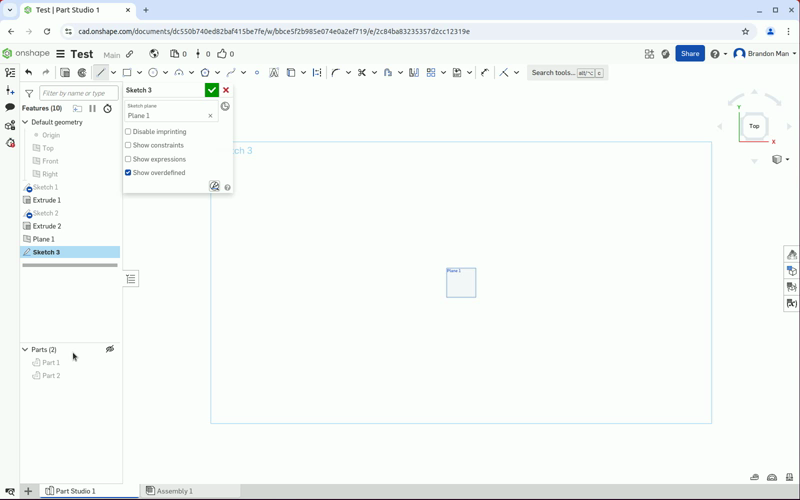
mouse_move(535, 282)
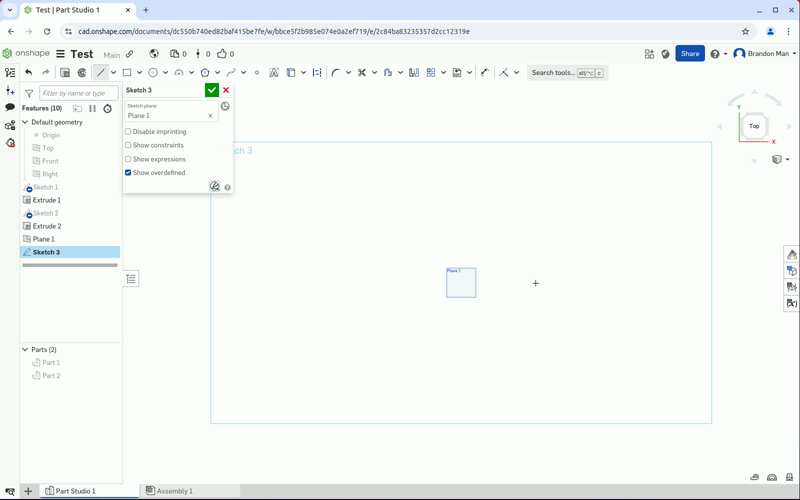
click(535, 282)
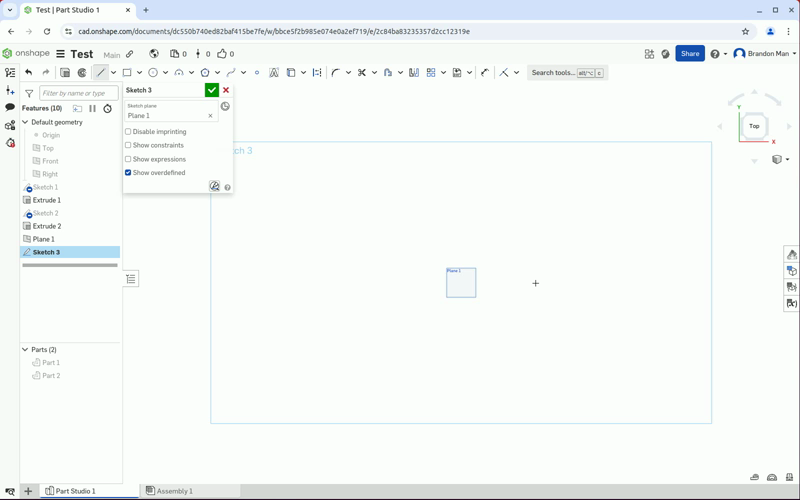
key_up(shift)
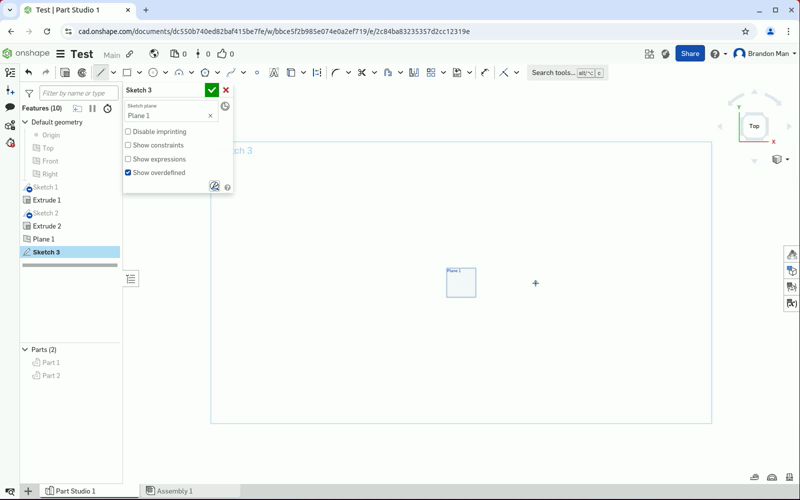
key_down(shift)
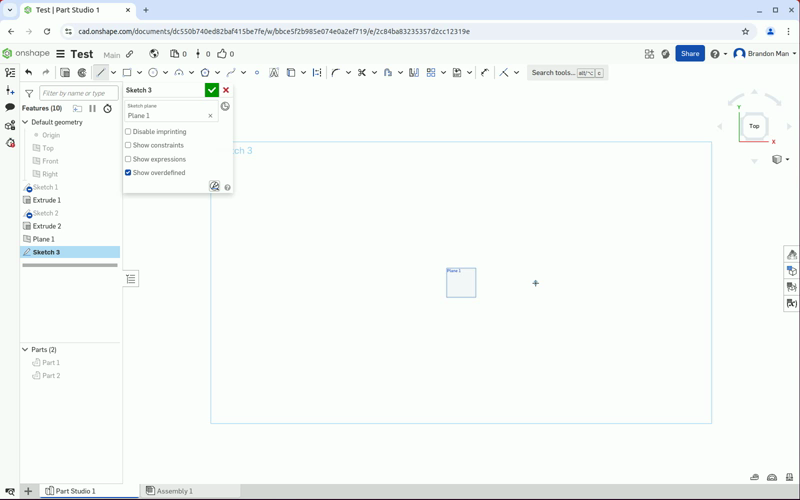
mouse_move(565, 282)
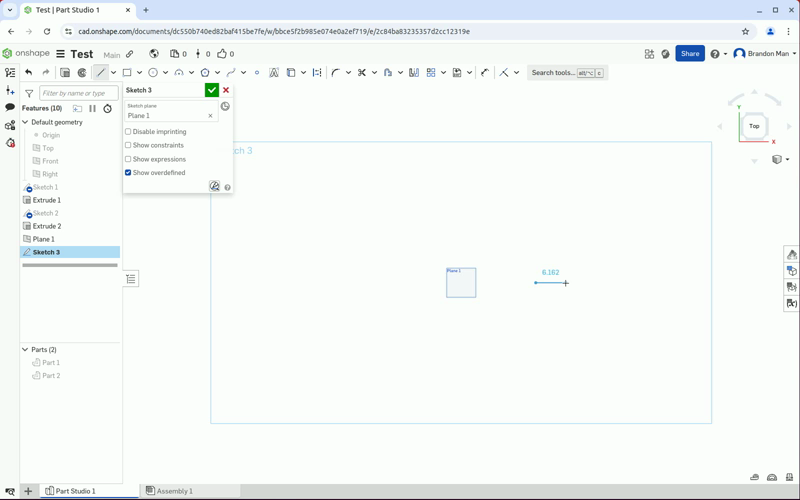
mouse_move(574, 282)
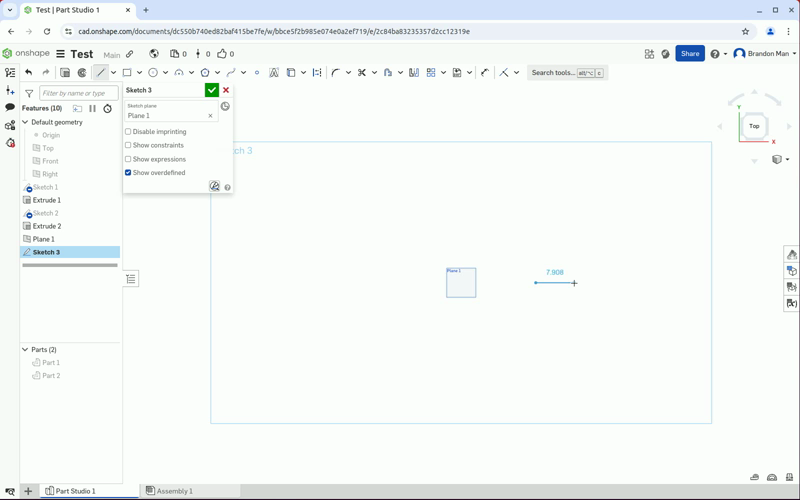
click(574, 282)
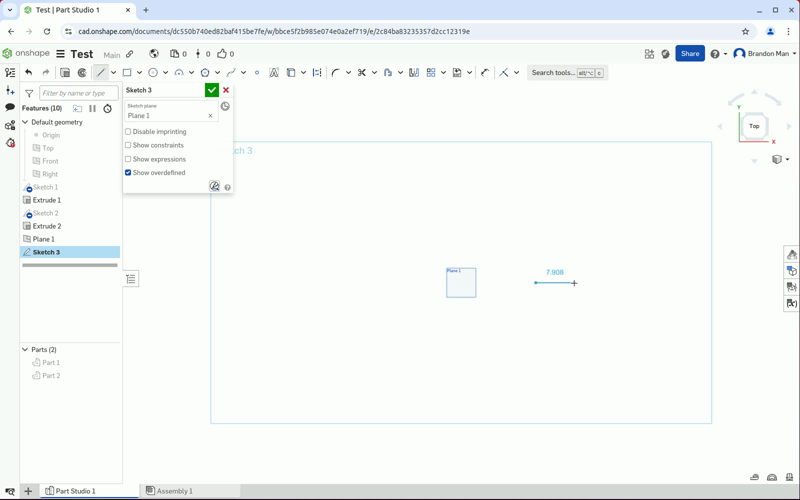
key_up(shift)
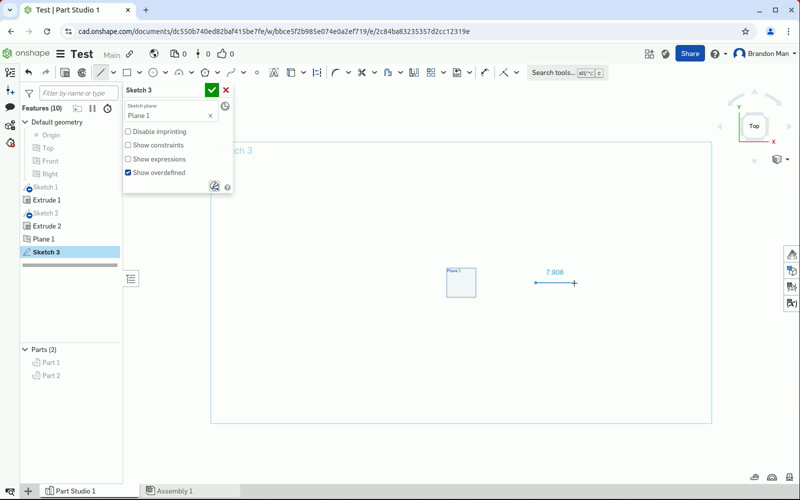
key_down(shift)
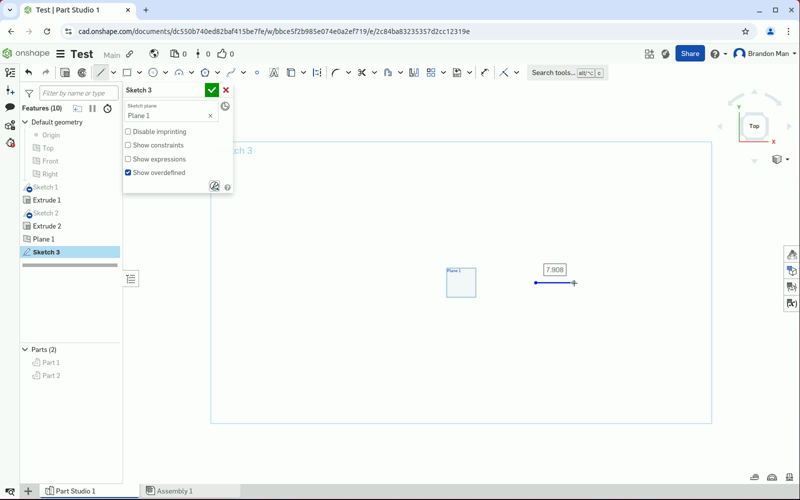
mouse_move(589, 282)
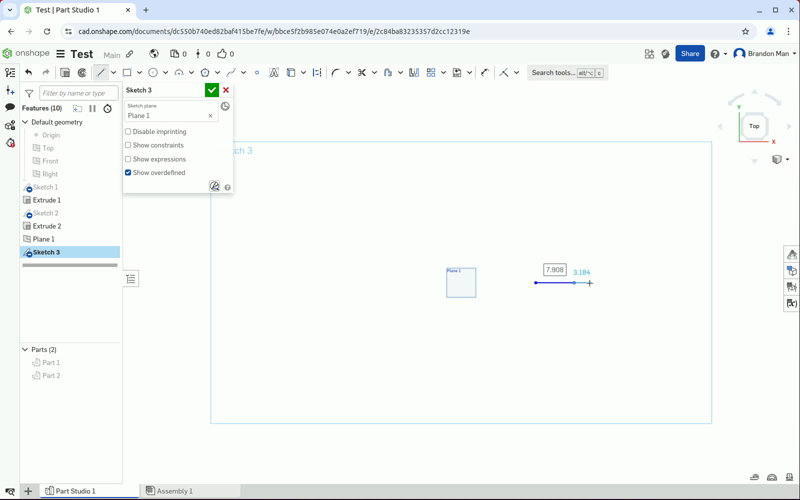
mouse_move(574, 244)
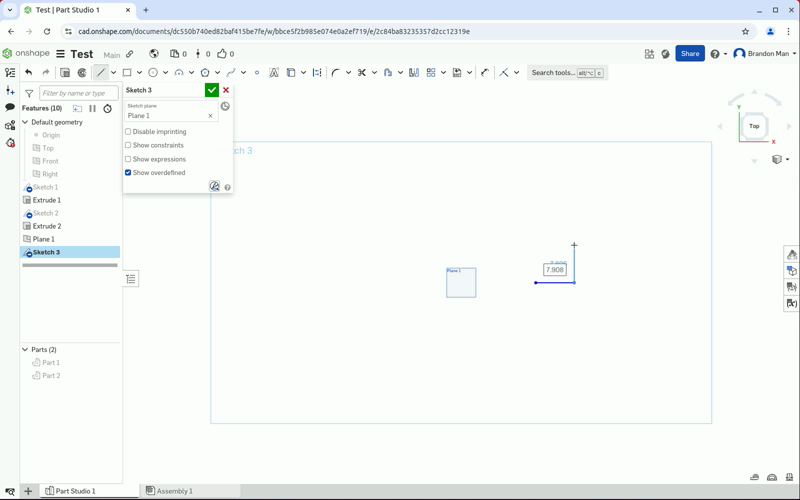
click(574, 244)
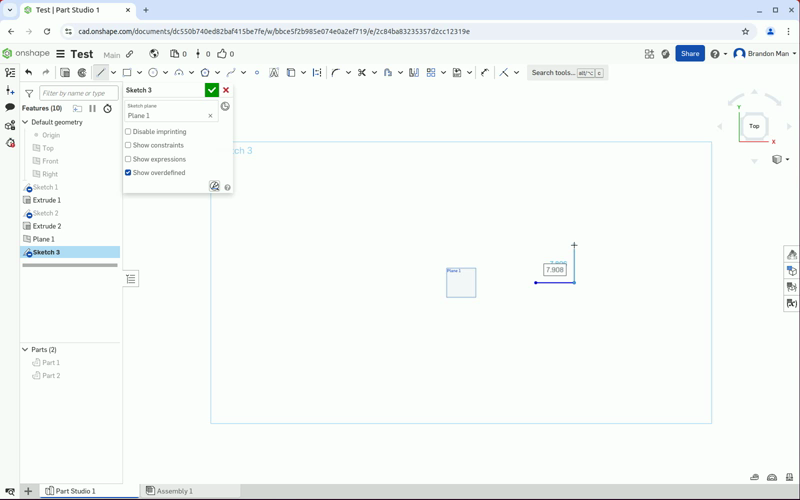
key_up(shift)
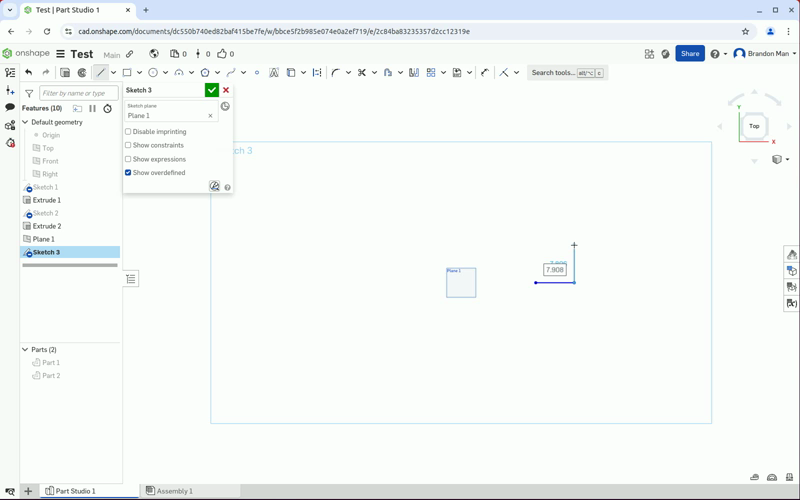
key_down(shift)
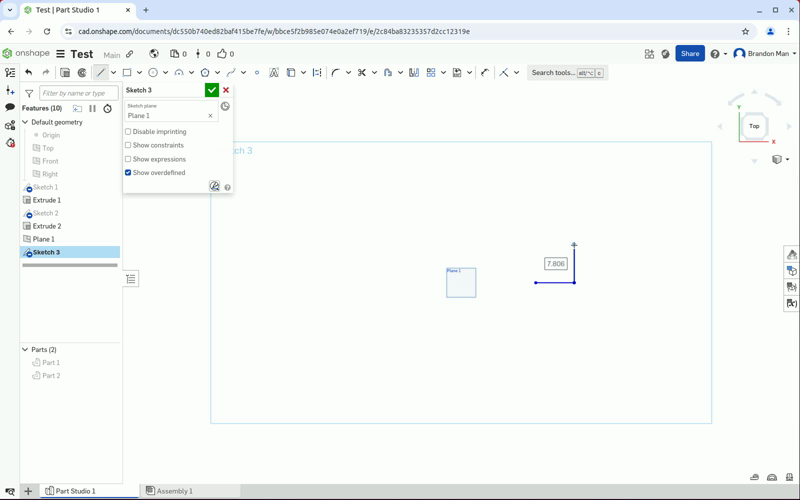
mouse_move(589, 244)
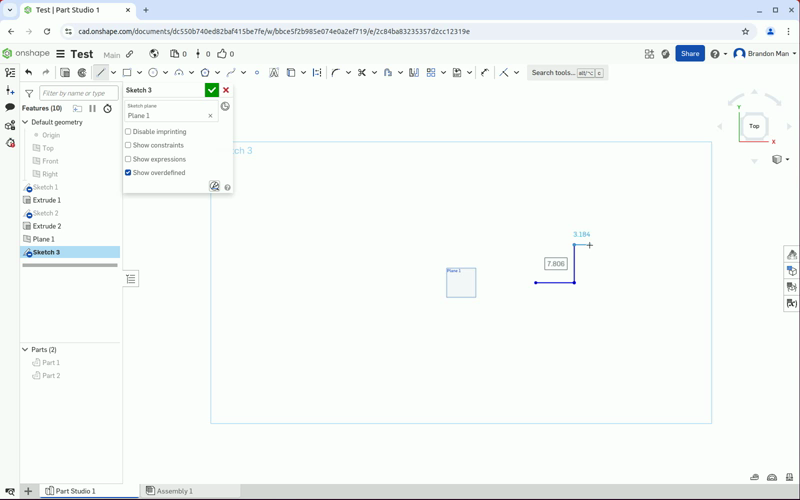
mouse_move(555, 244)
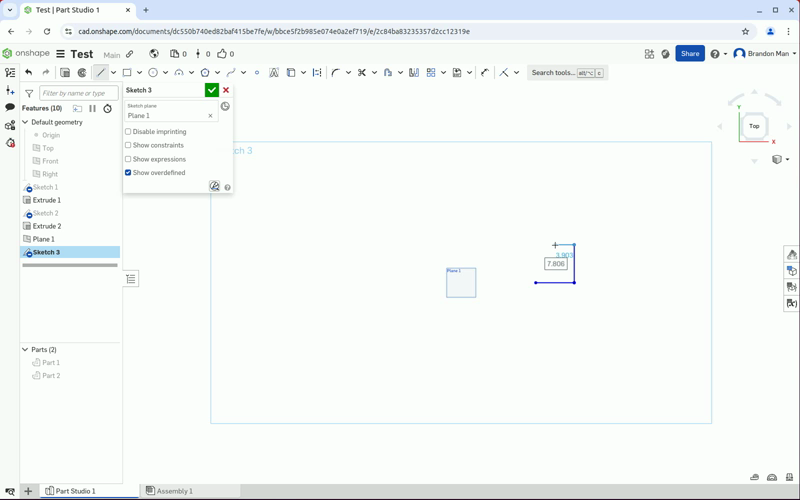
click(555, 244)
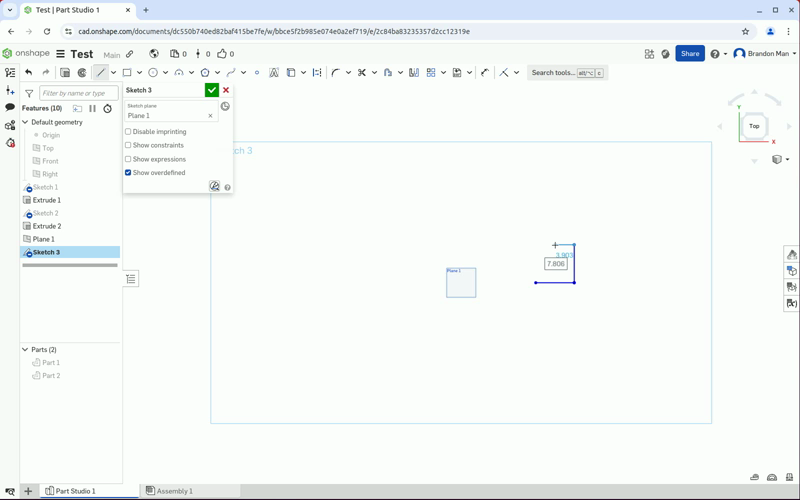
key_up(shift)
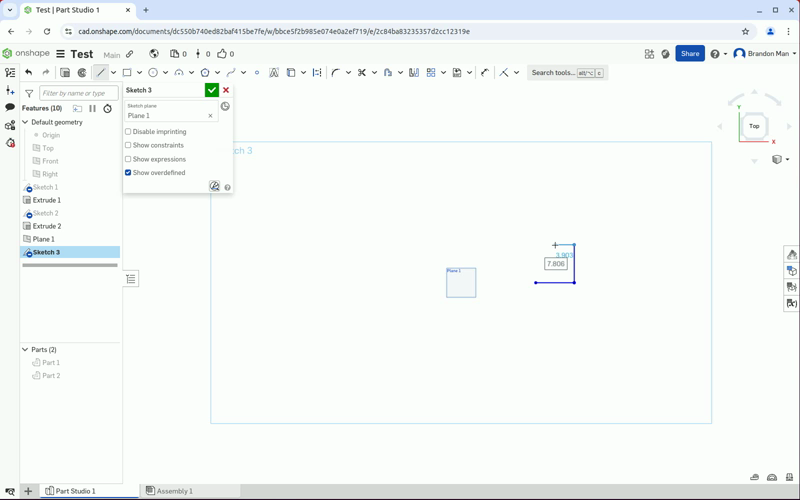
key_down(shift)
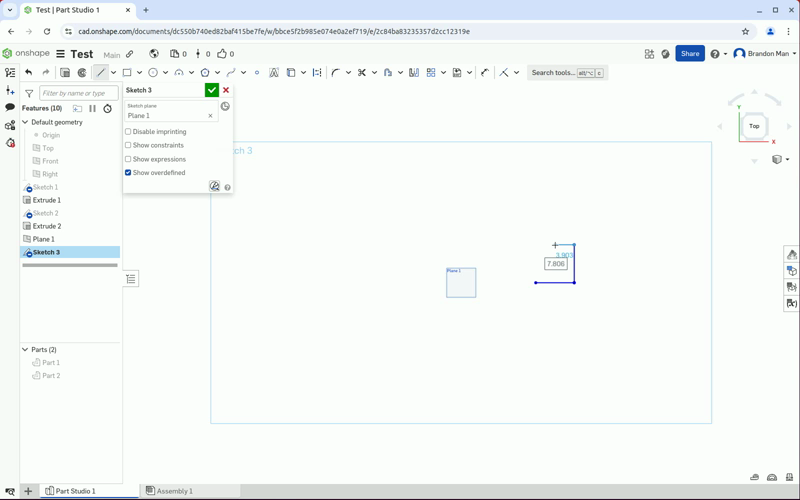
mouse_move(585, 244)
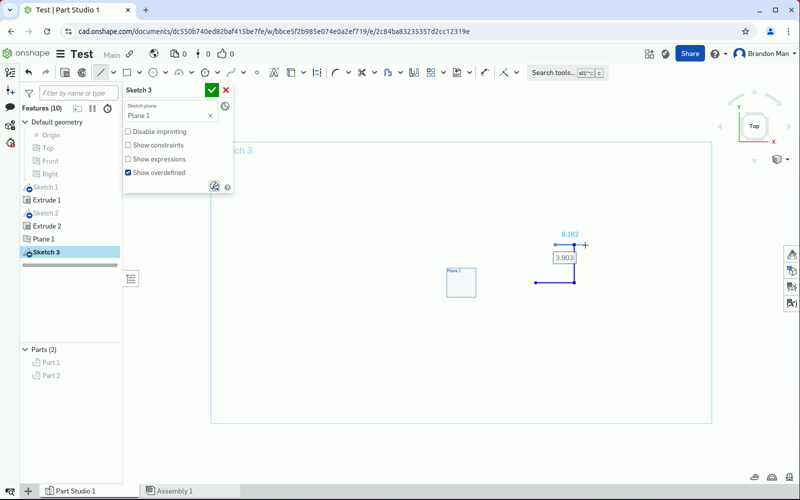
mouse_move(535, 244)
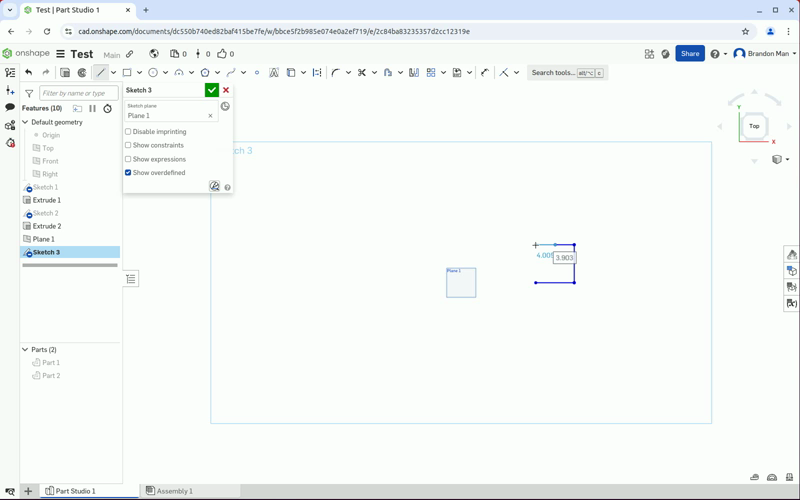
click(535, 244)
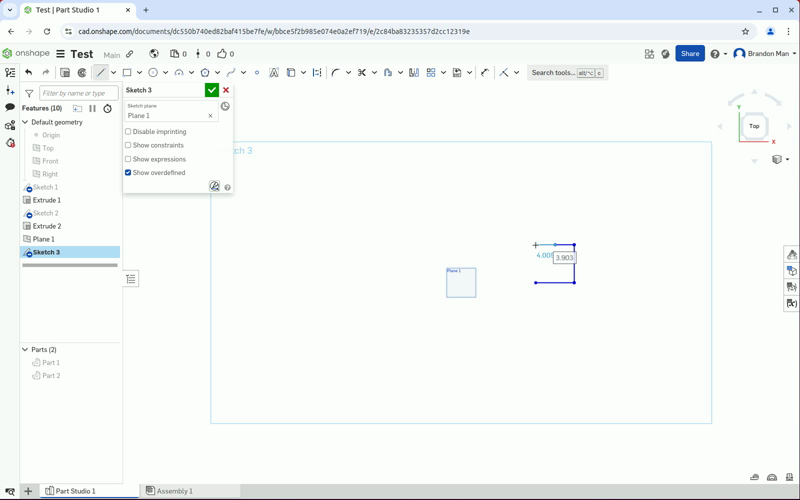
key_up(shift)
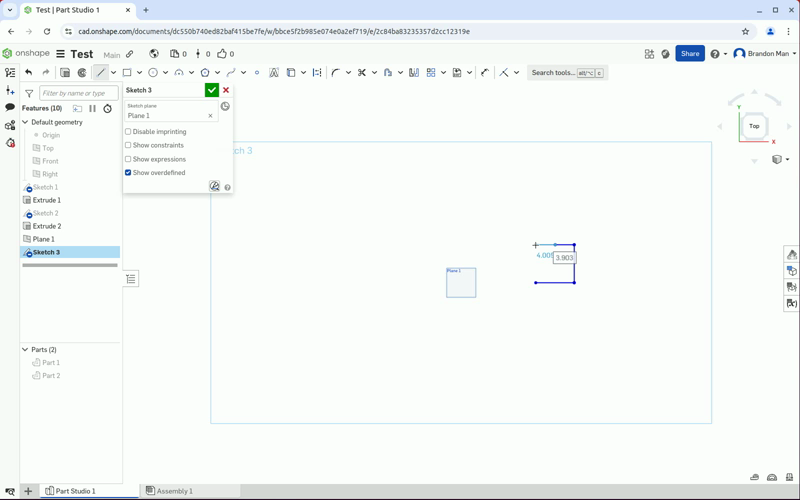
mouse_move(565, 244)
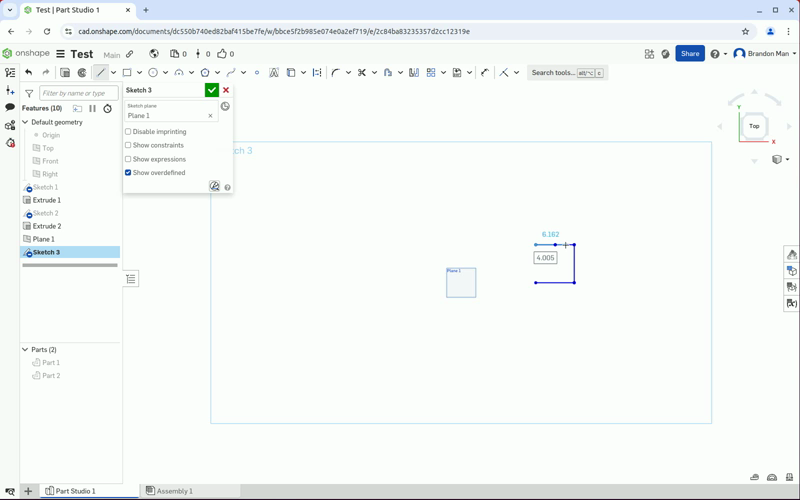
key_down(shift)
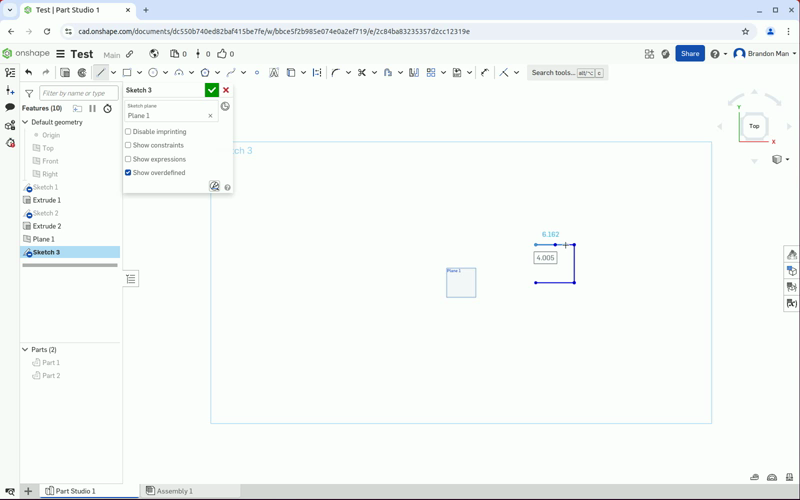
mouse_move(535, 282)
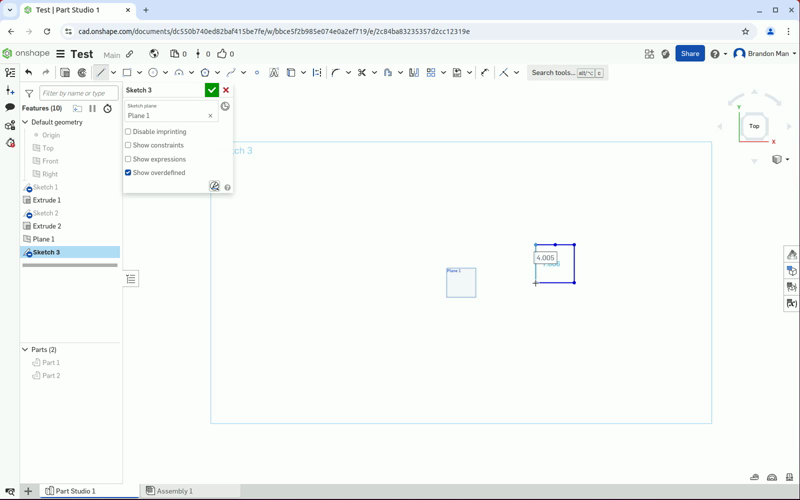
key_up(shift)
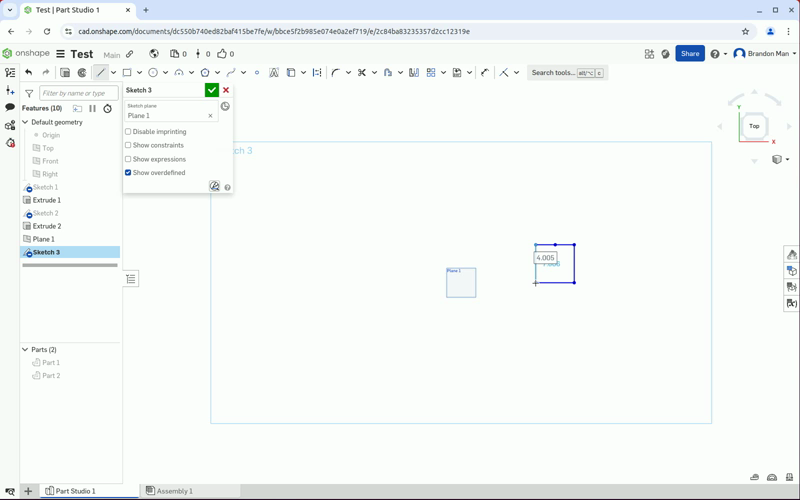
click(535, 282)
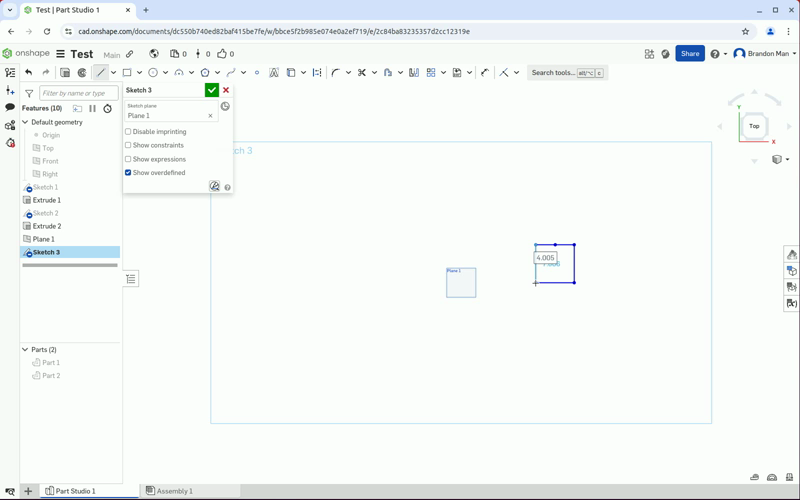
key(esc)
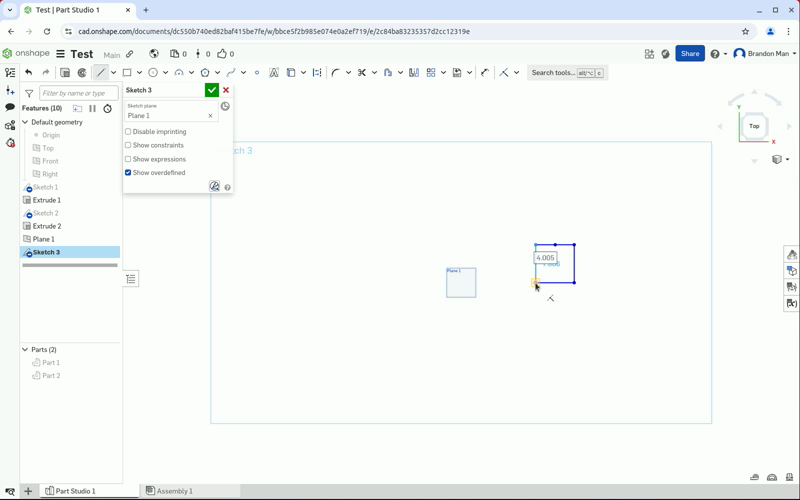
mouse_move(542, 271)
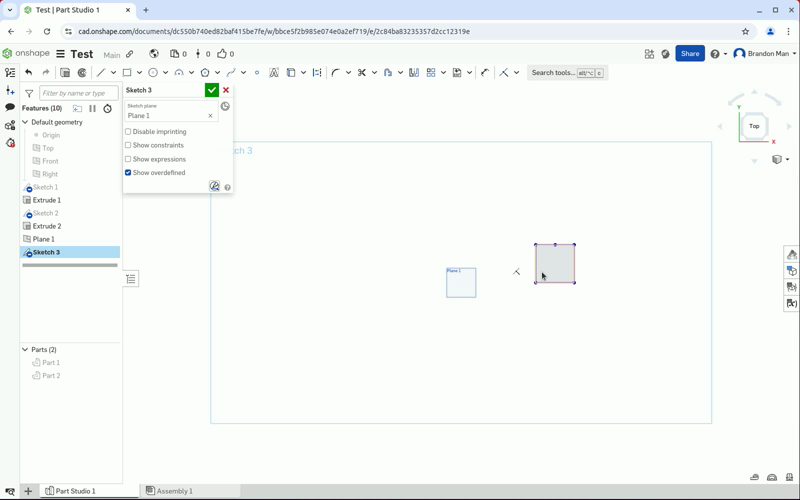
scroll(6)
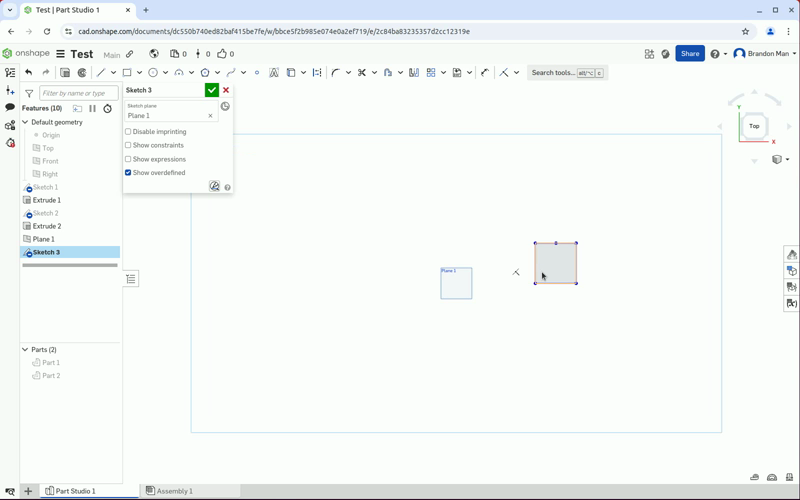
scroll(6)
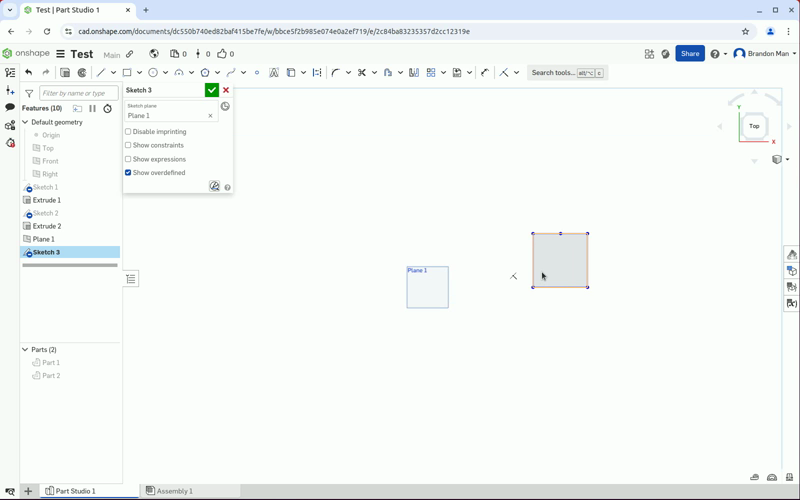
scroll(6)
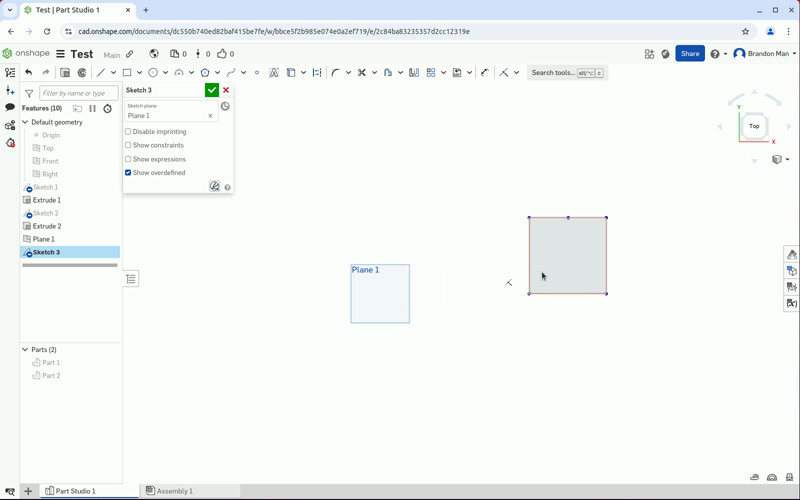
scroll(6)
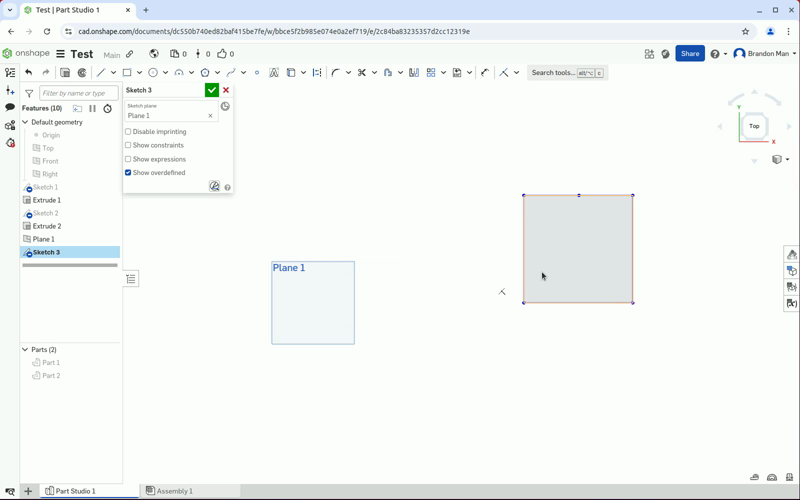
scroll(6)
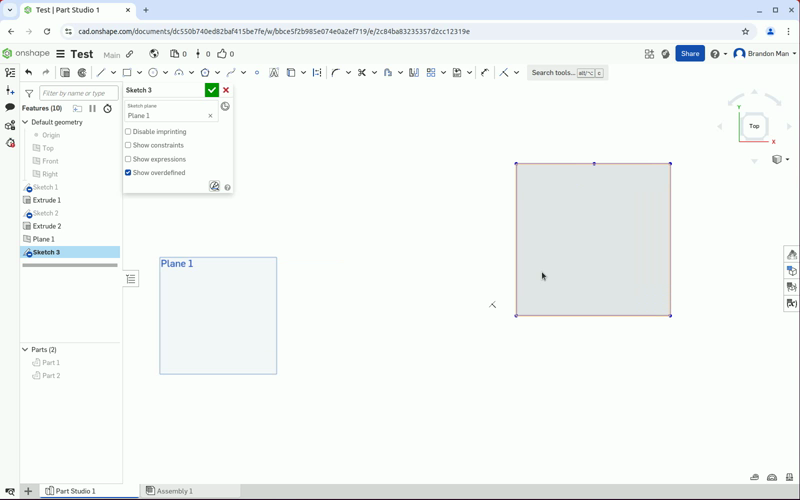
scroll(6)
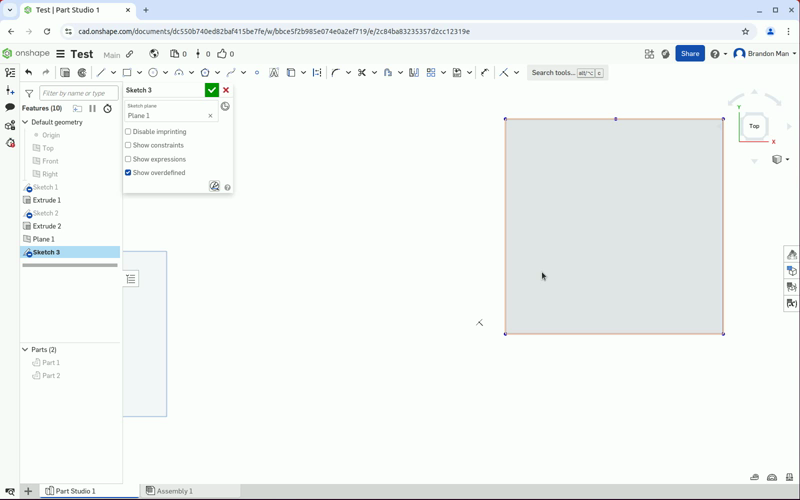
scroll(6)
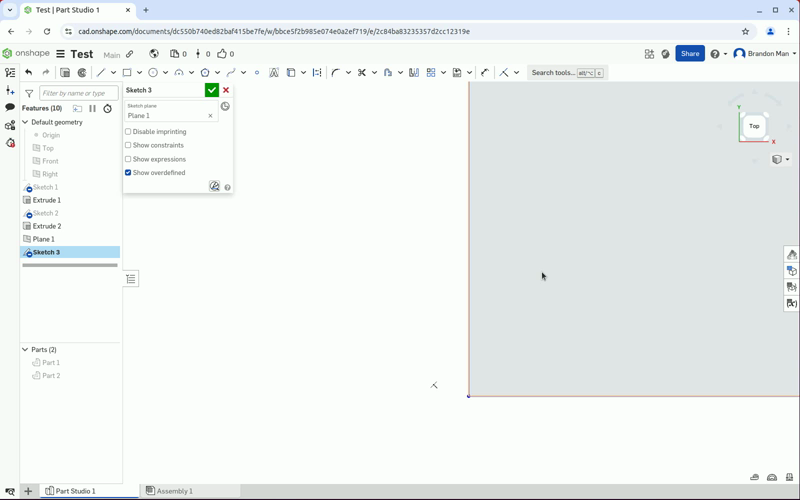
click(542, 271)
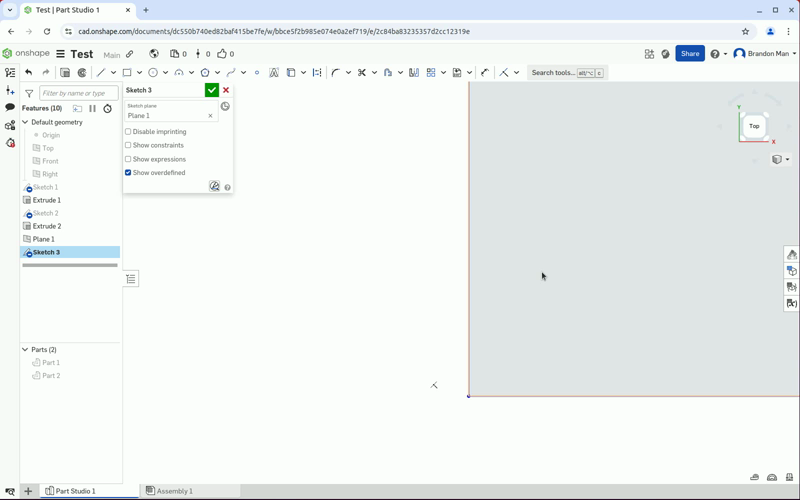
scroll(-6)
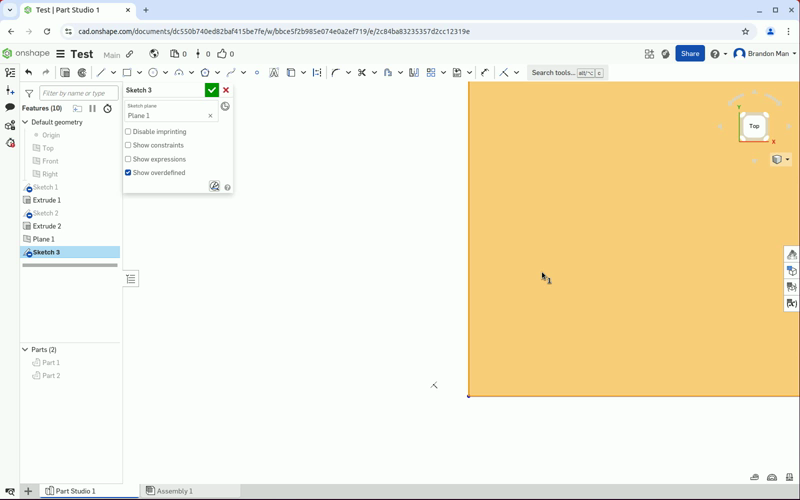
scroll(-6)
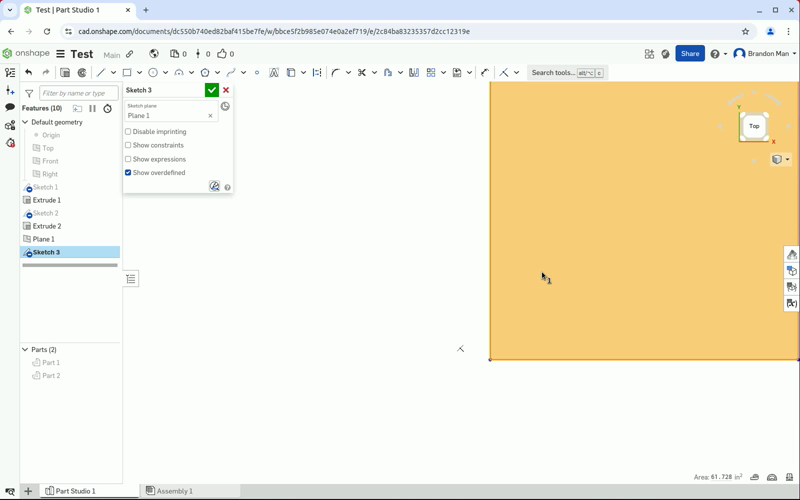
scroll(-6)
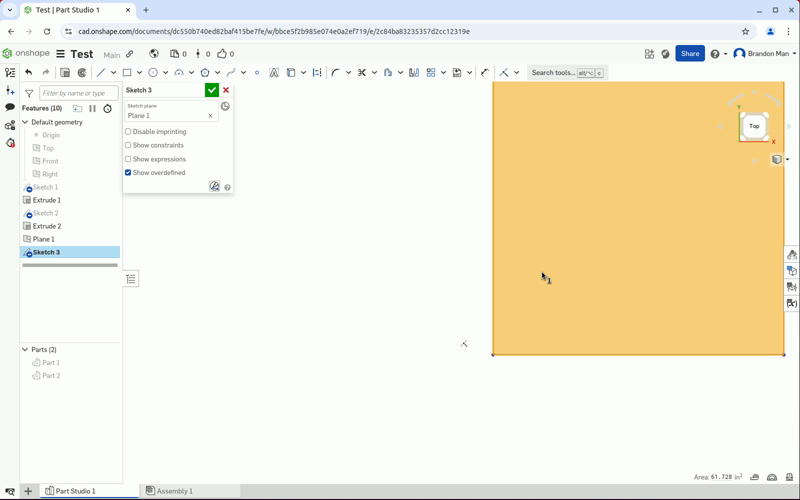
scroll(-6)
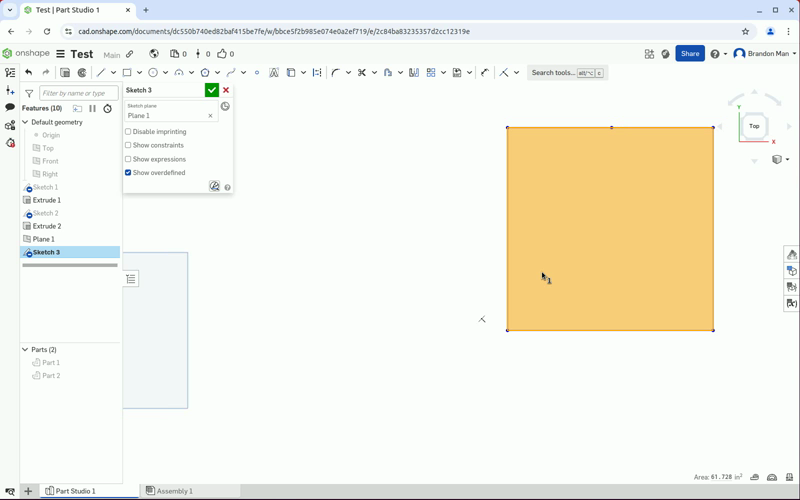
scroll(-6)
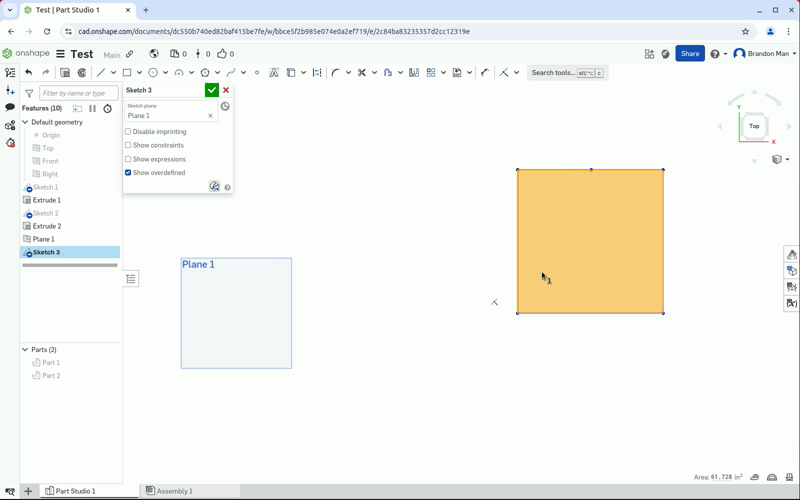
scroll(-6)
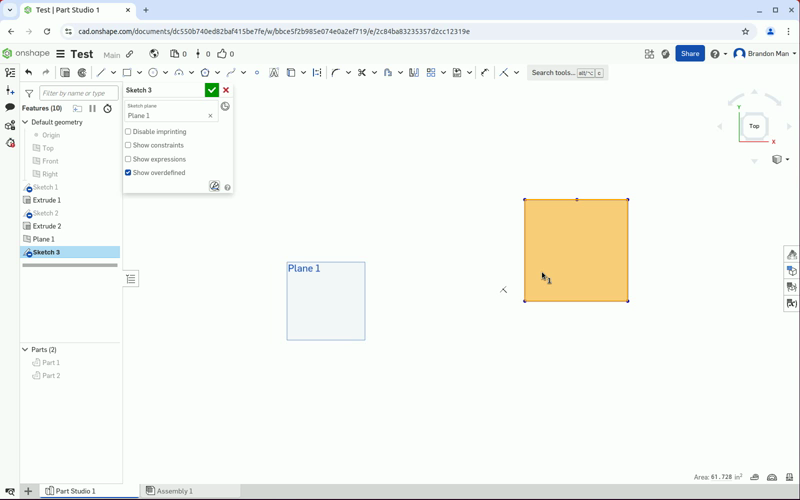
scroll(-6)
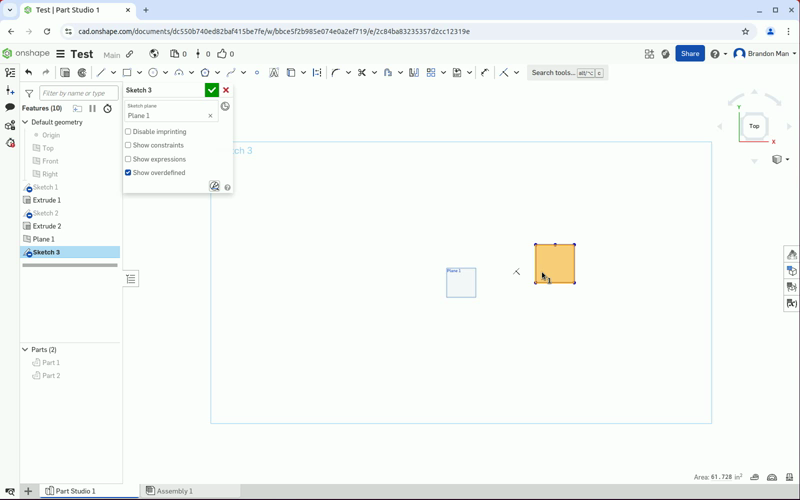
mouse_move(73, 352)
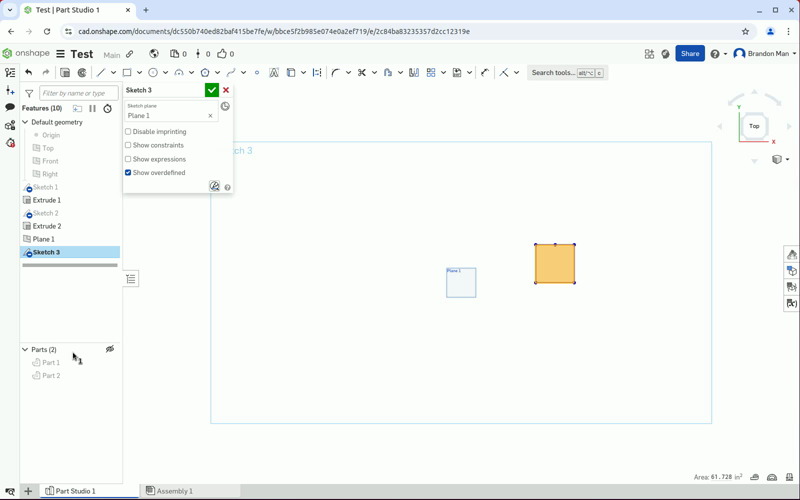
key(shift+y)
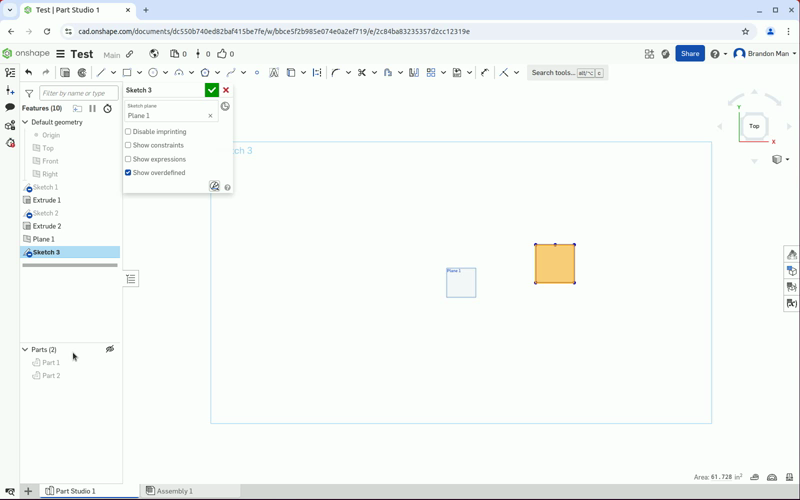
key(shift+e)
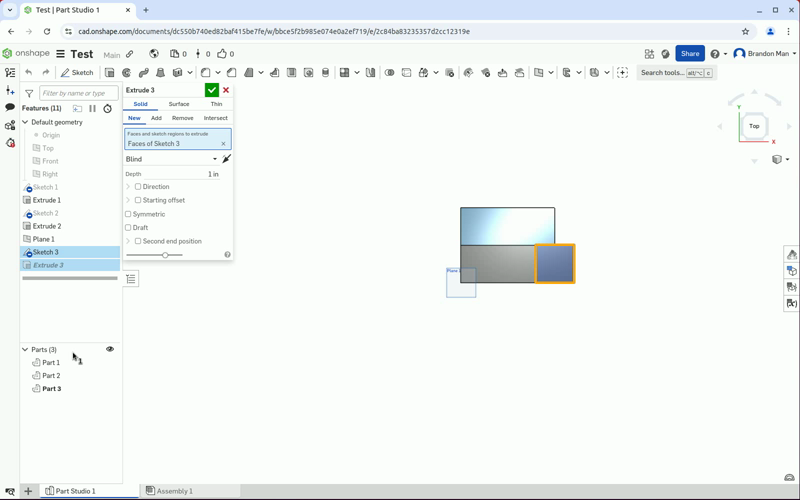
mouse_move(143, 106)
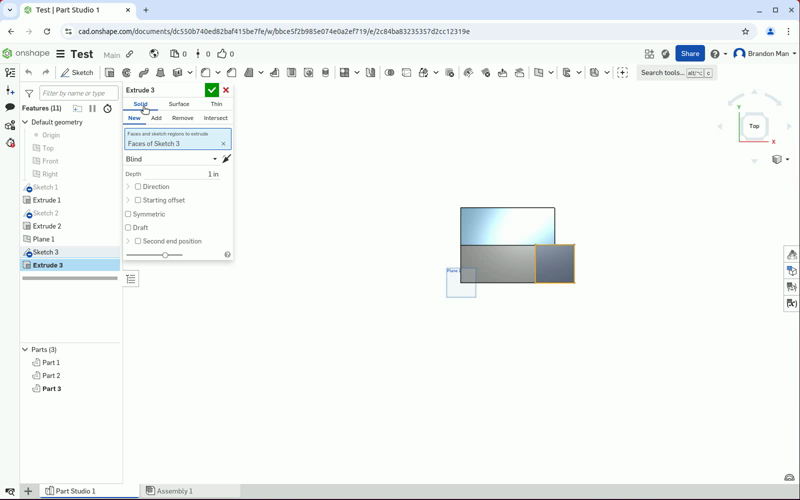
click(143, 106)
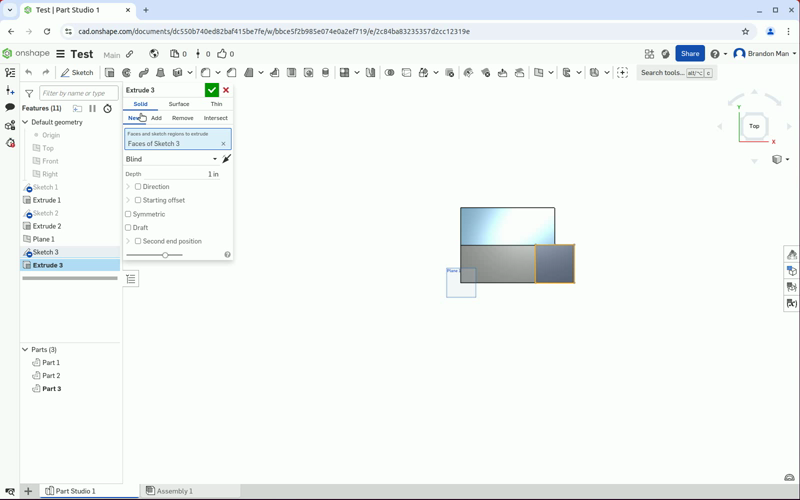
mouse_move(137, 120)
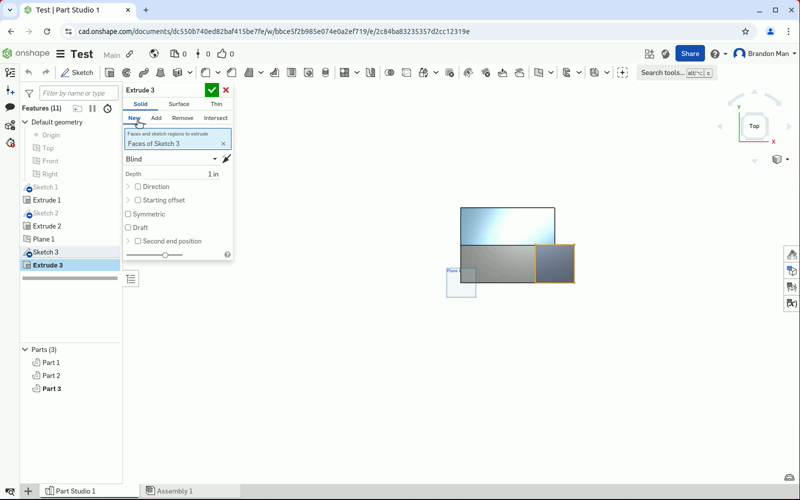
click(137, 120)
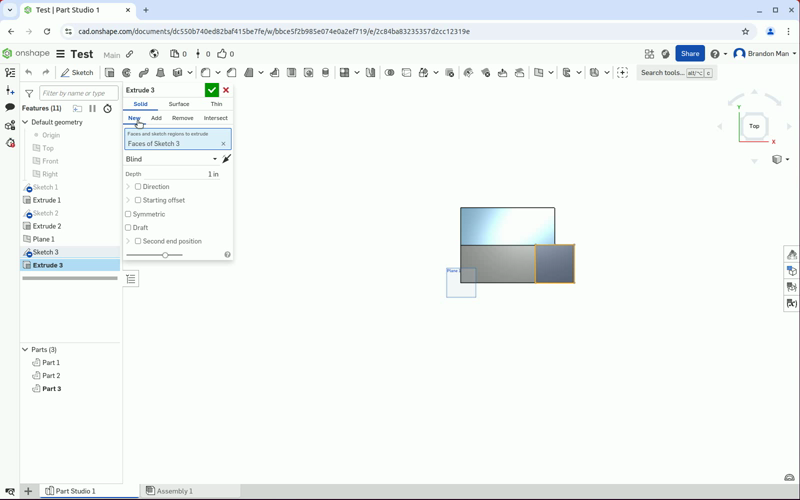
key(tab, 4)
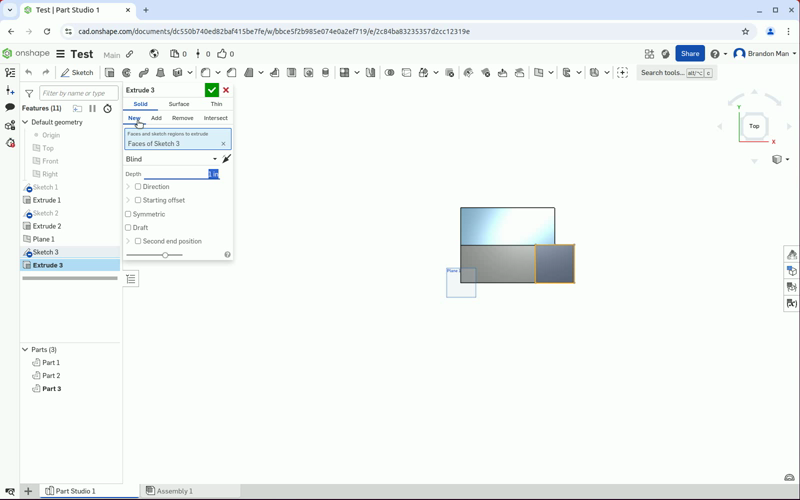
text(7.703)
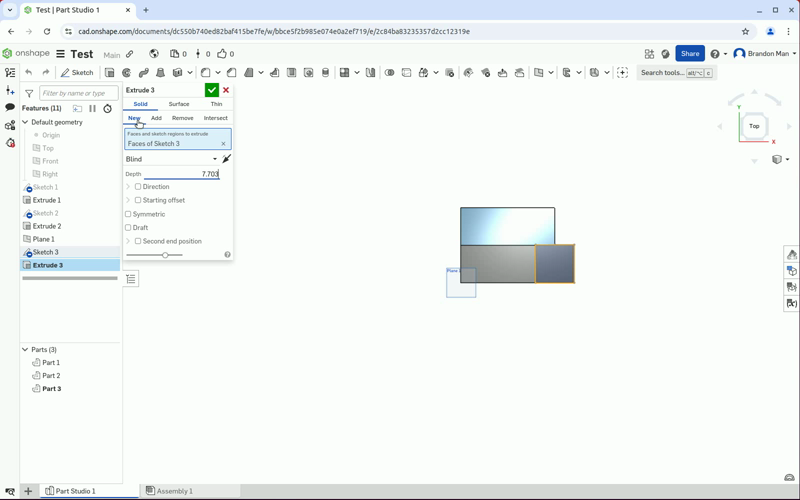
key(enter)
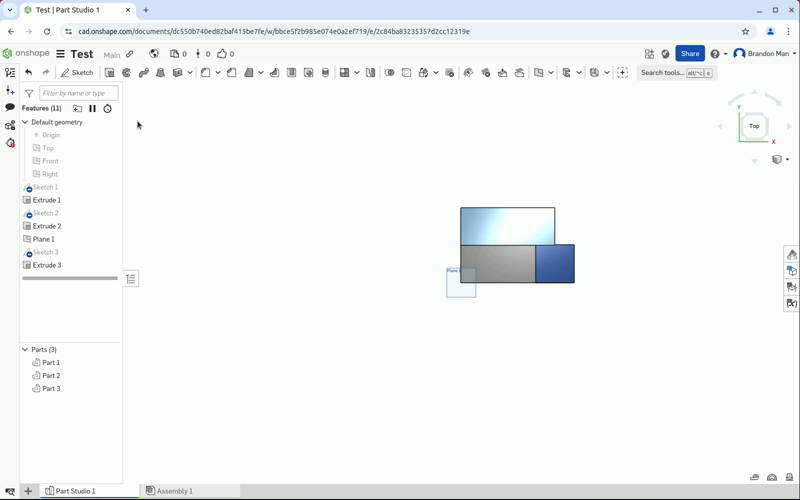
key(shift+h)
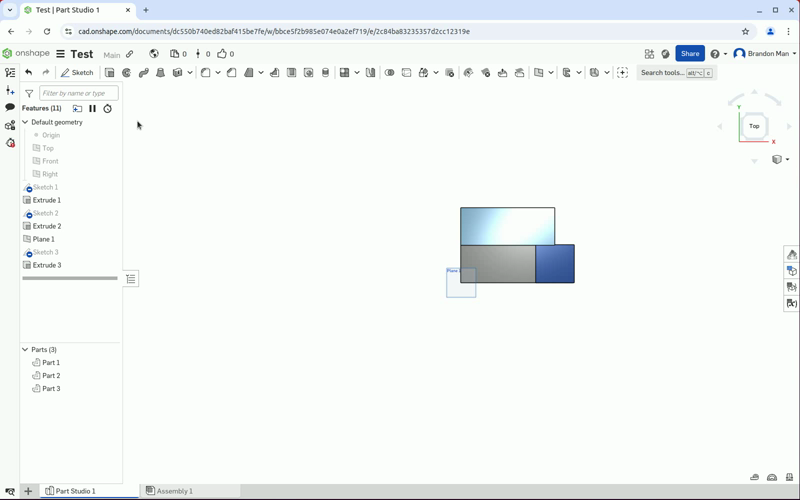
key(shift+h)
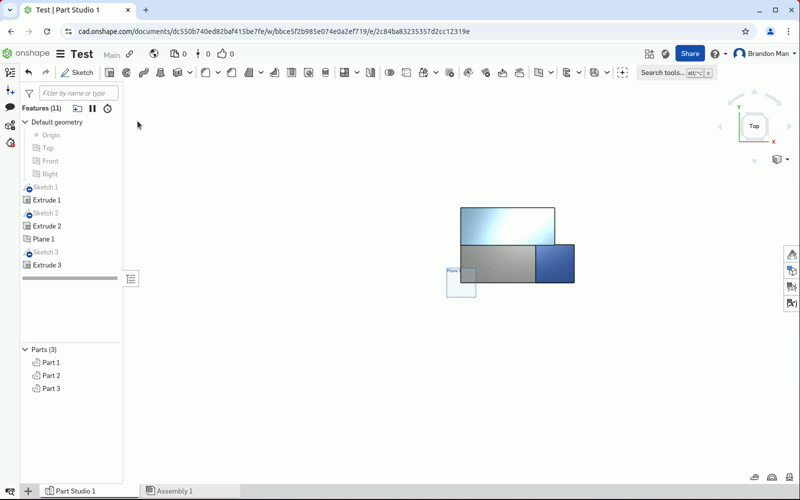
mouse_move(73, 189)
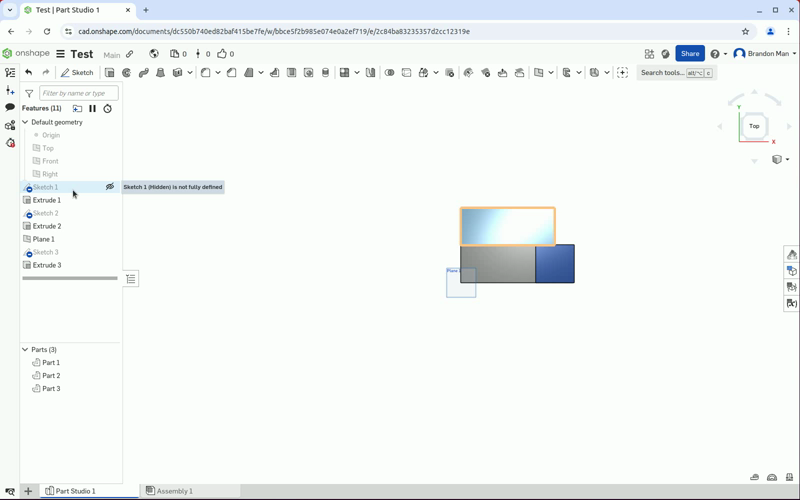
click(73, 189)
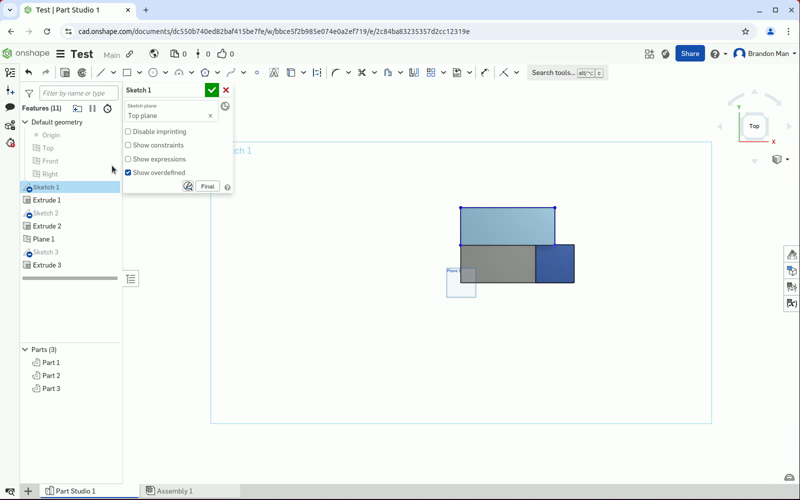
mouse_move(229, 92)
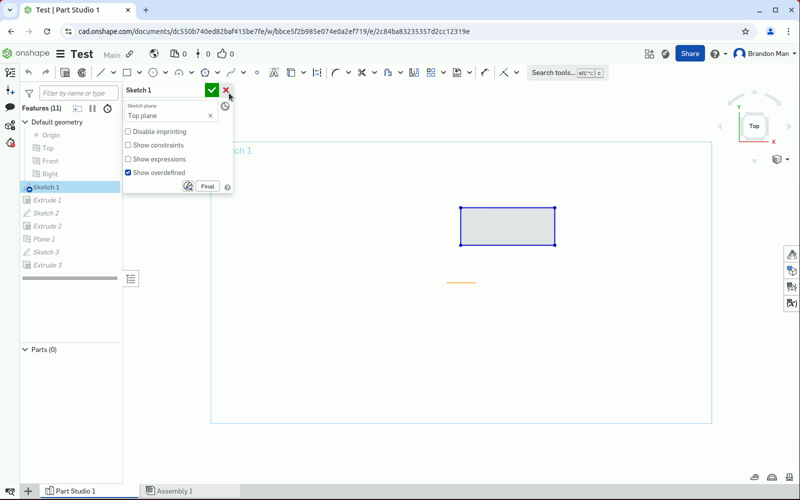
click(229, 92)
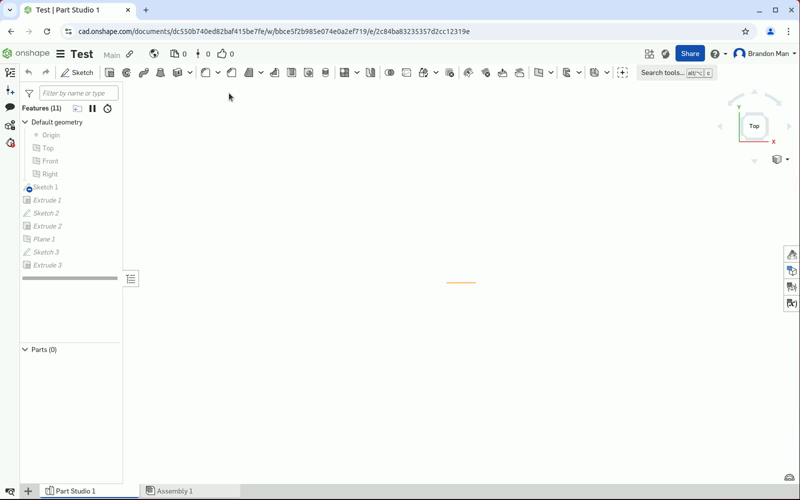
mouse_move(73, 352)
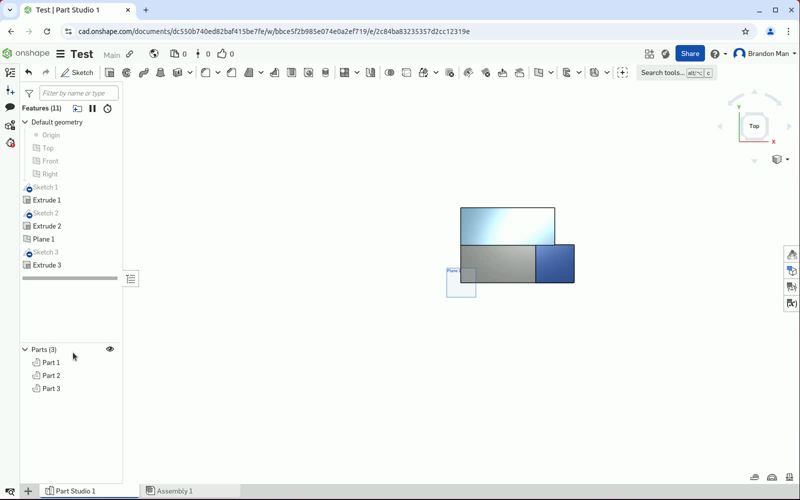
key(y)
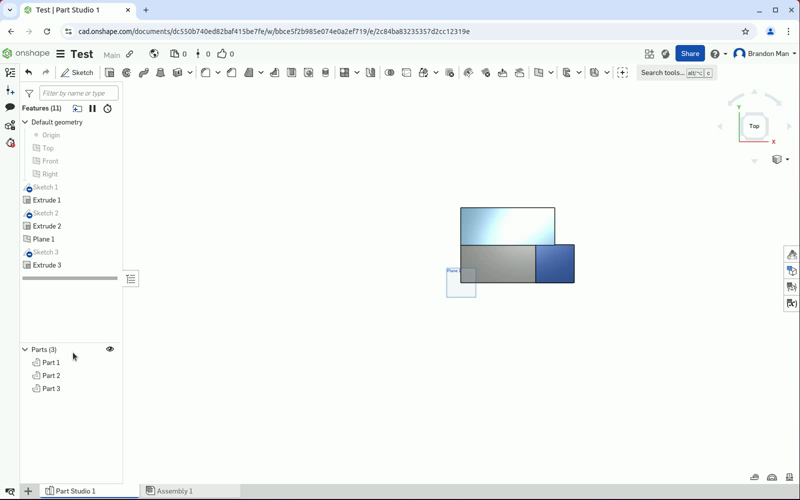
key(shift+p)
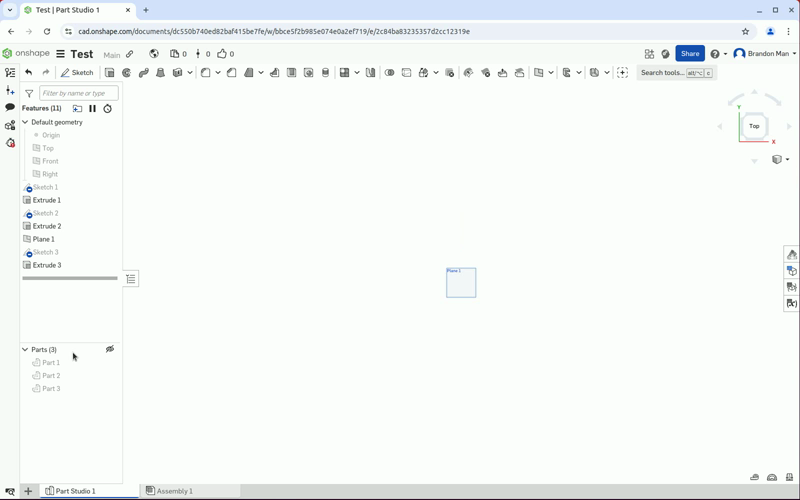
key(space)
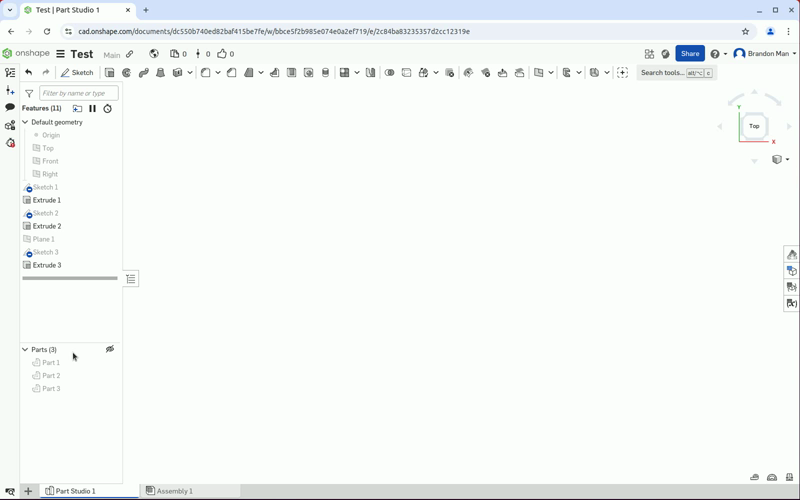
key_down(shift)
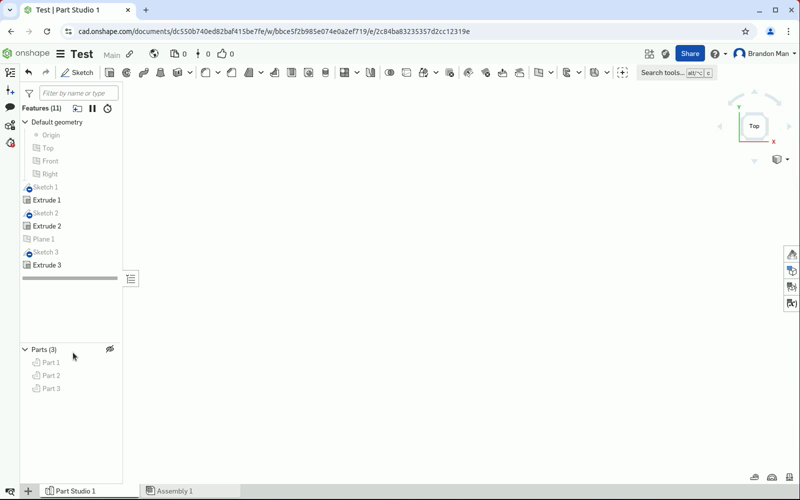
key(up)
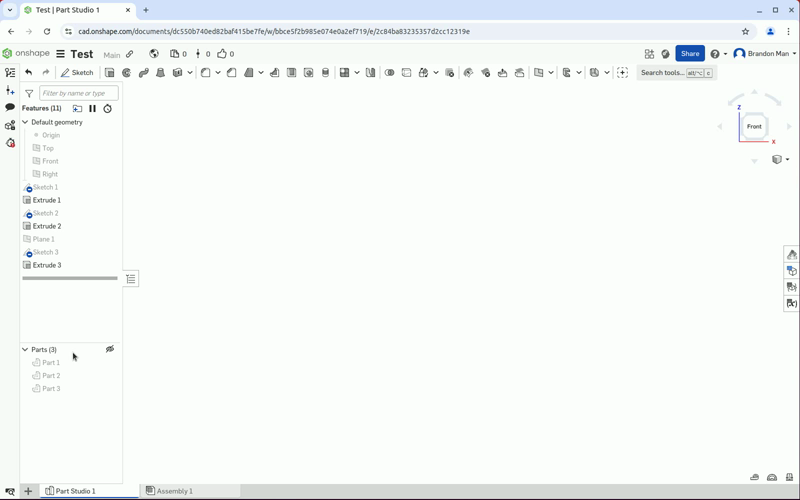
key_up(shift)
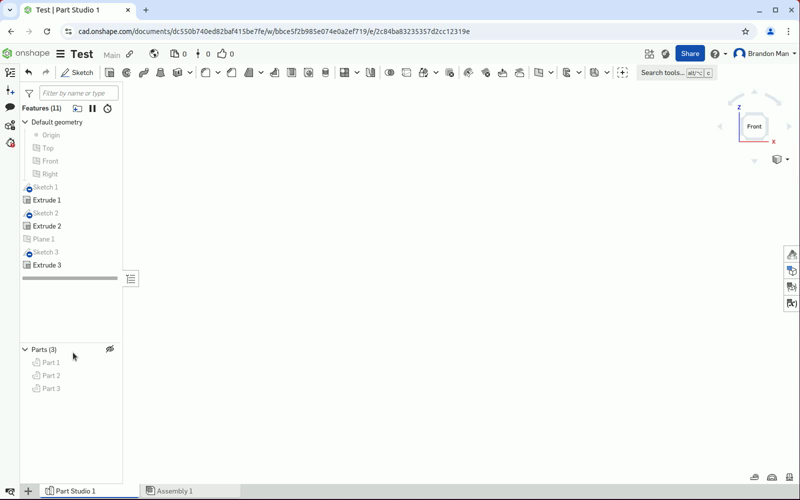
key(space)
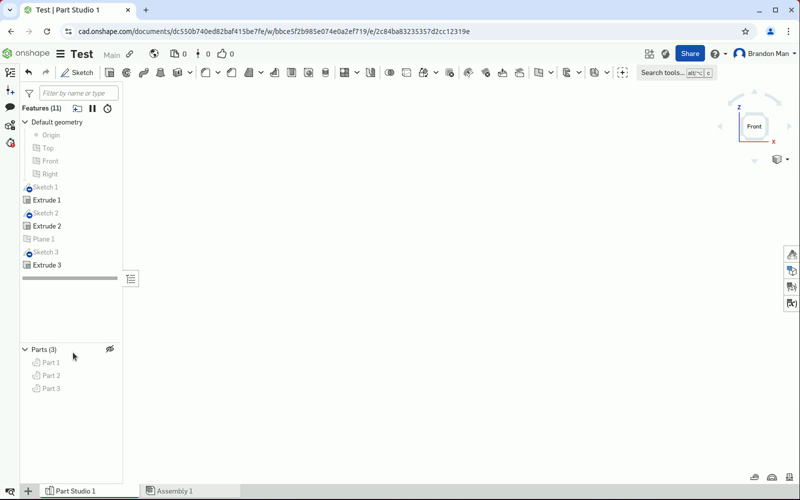
key_down(shift)
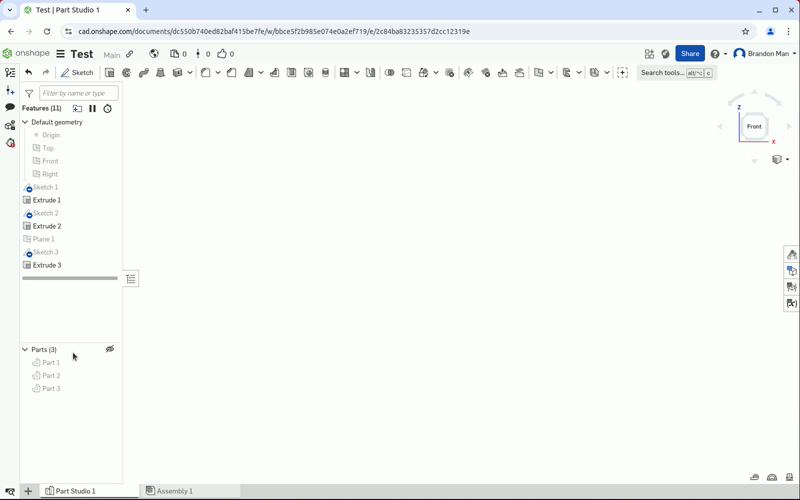
key(left)
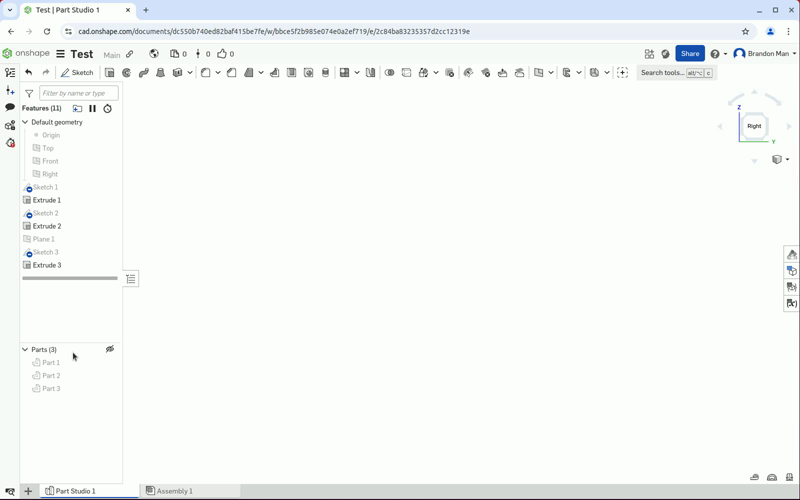
key_up(shift)
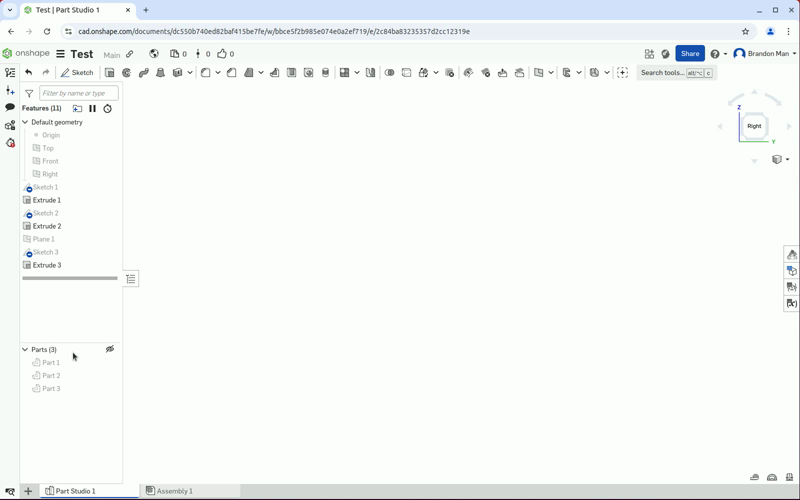
mouse_move(73, 352)
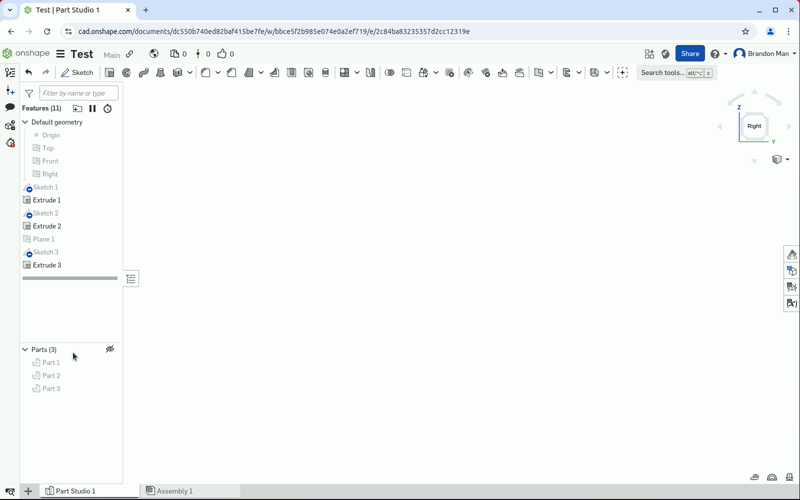
key(shift+y)
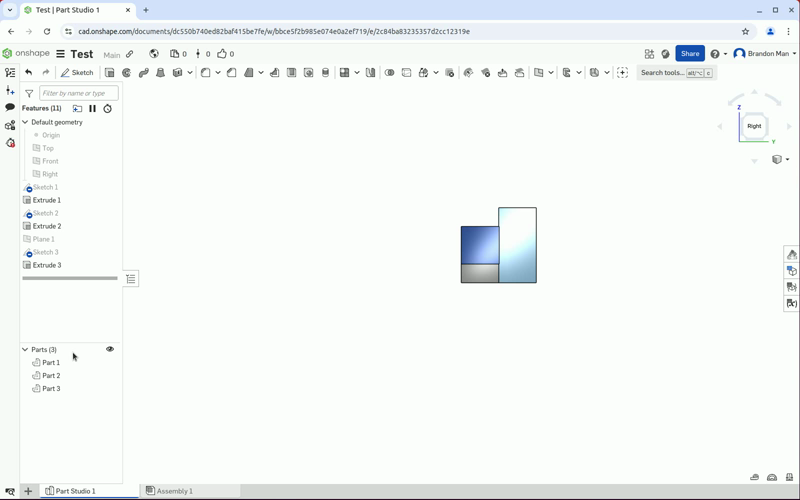
mouse_move(541, 75)
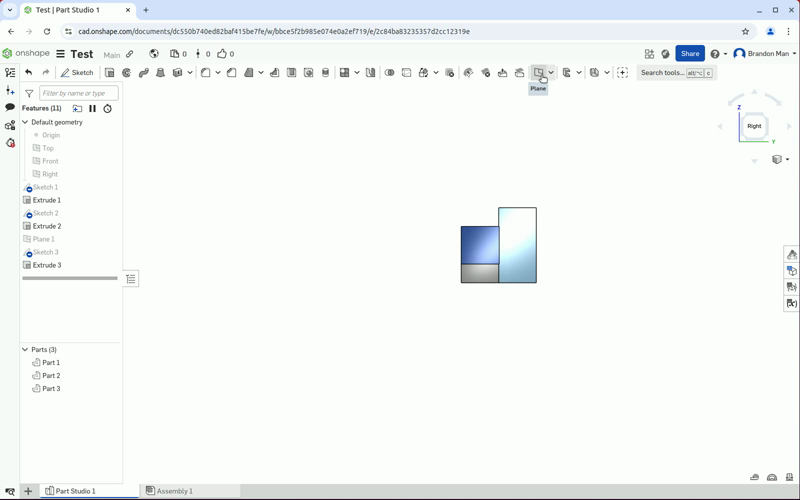
click(541, 75)
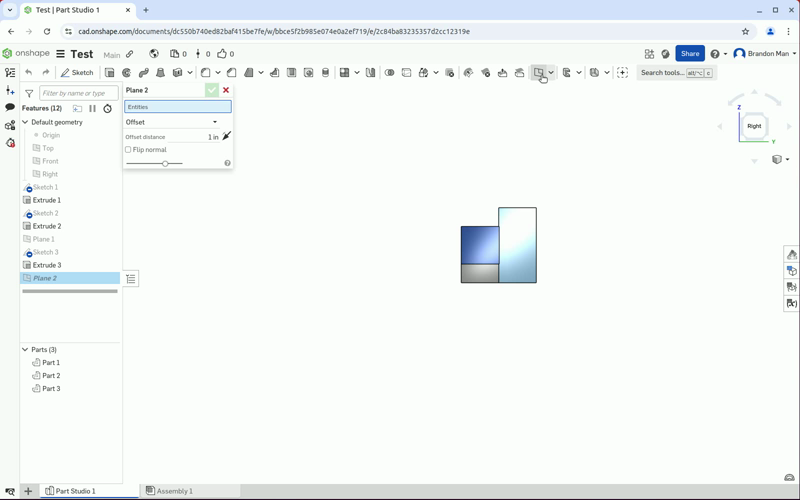
mouse_move(73, 176)
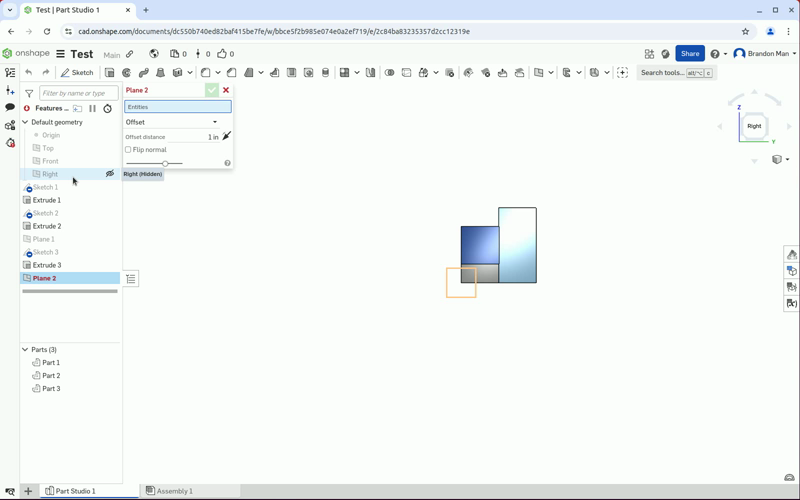
click(73, 176)
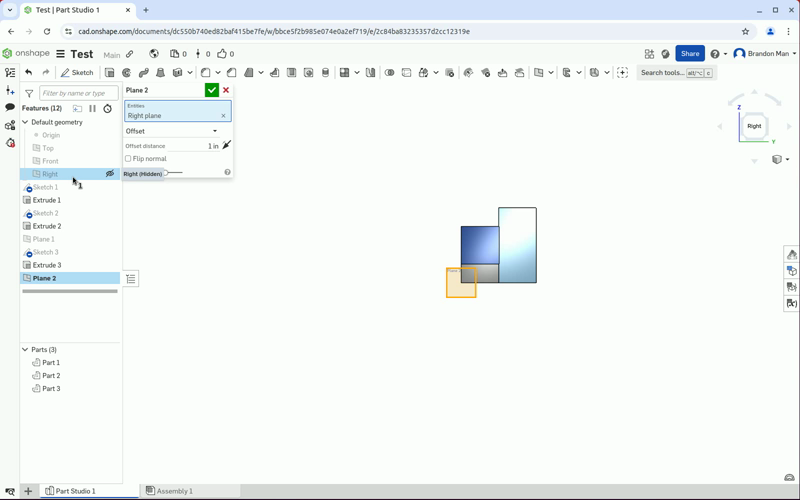
key(tab, 2)
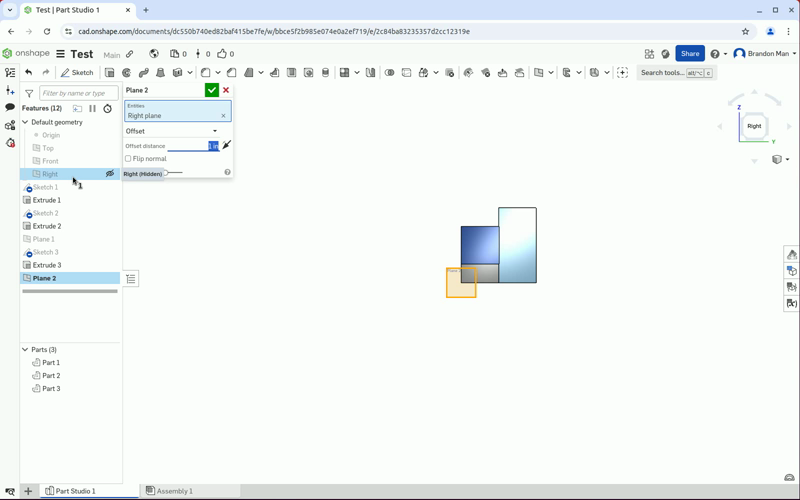
text(15.405)
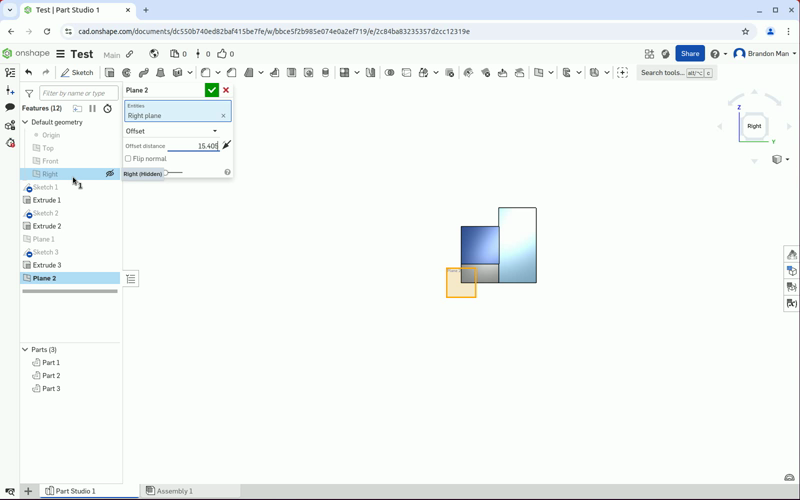
key(enter, 2)
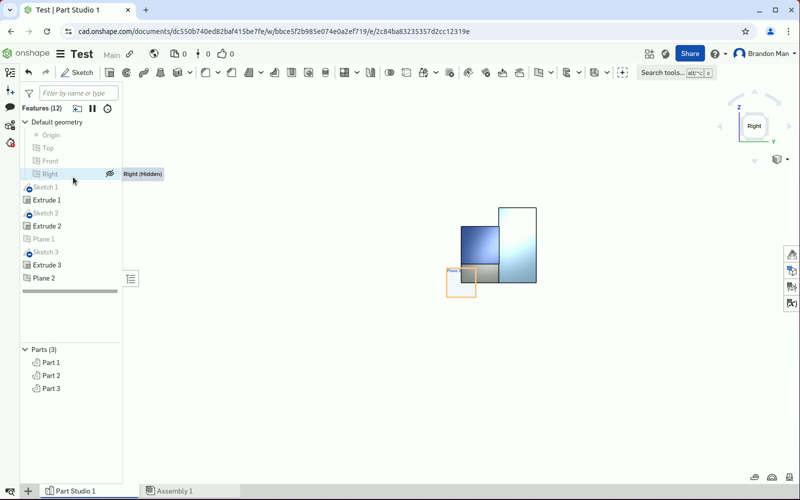
key(shift+s)
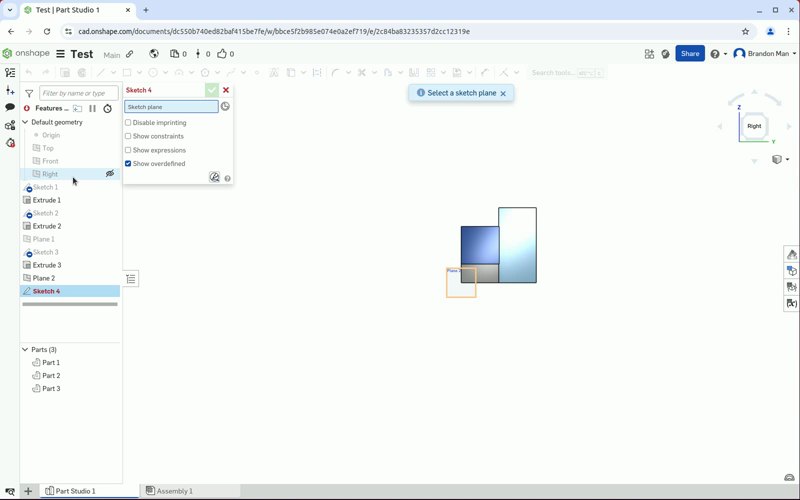
mouse_move(73, 280)
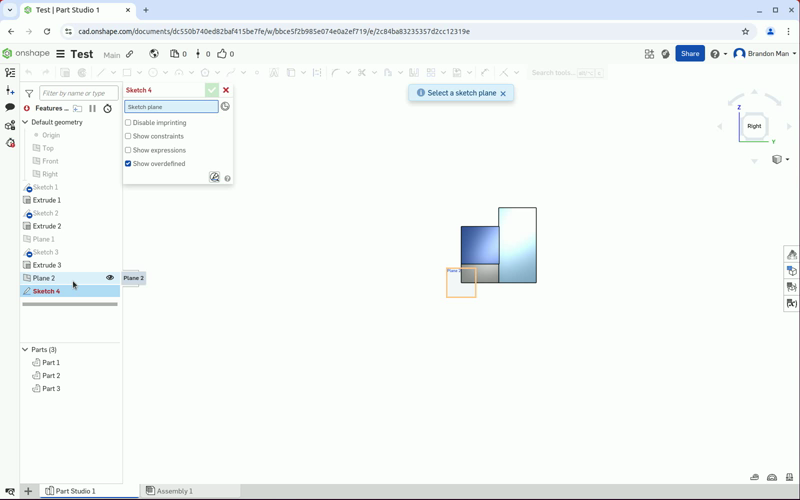
click(73, 280)
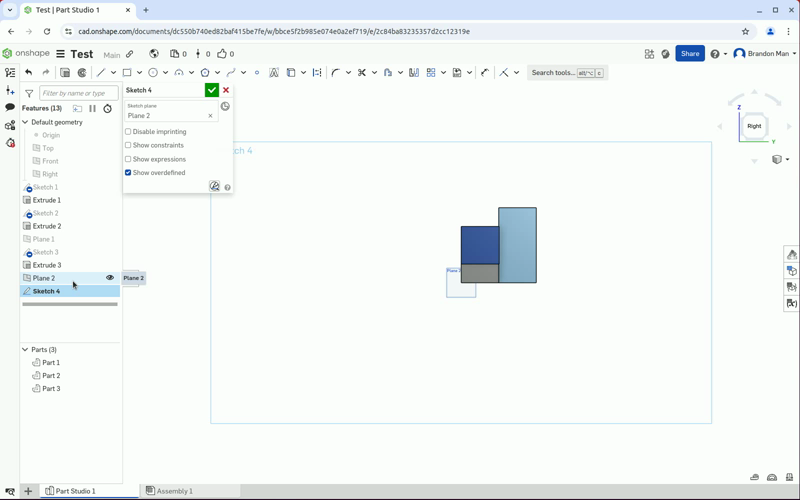
mouse_move(73, 352)
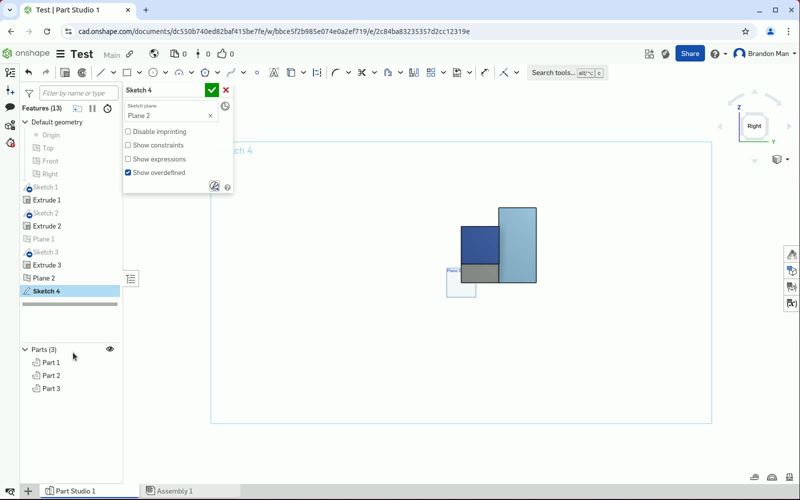
key(y)
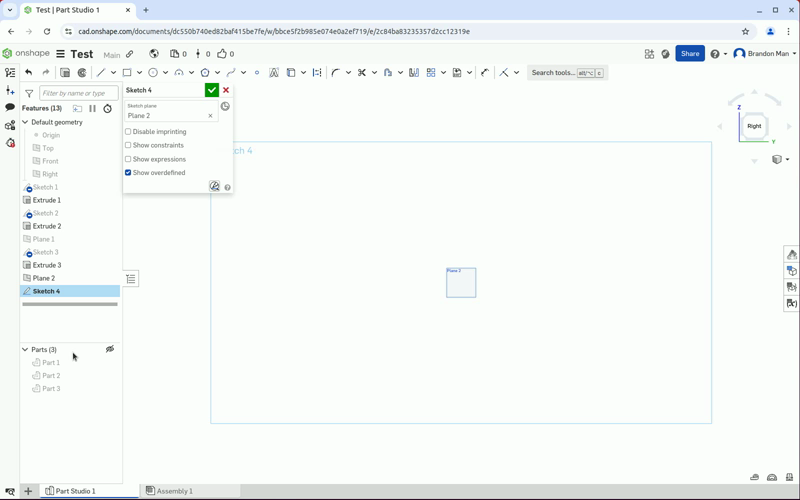
key(l)
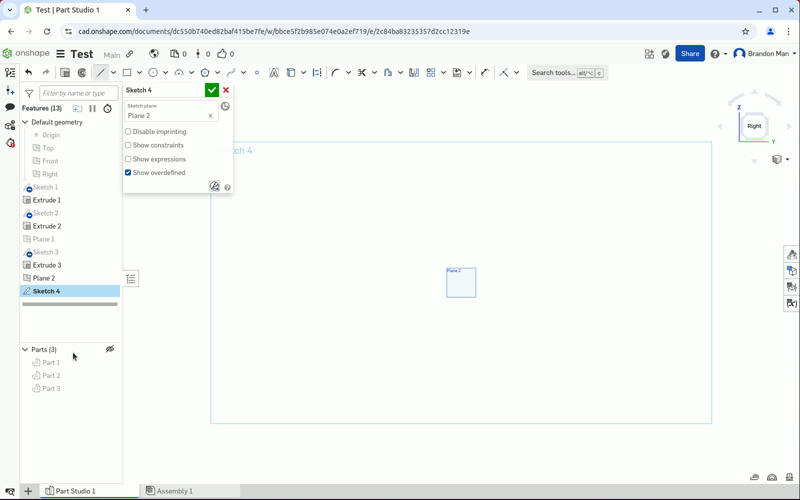
key_down(shift)
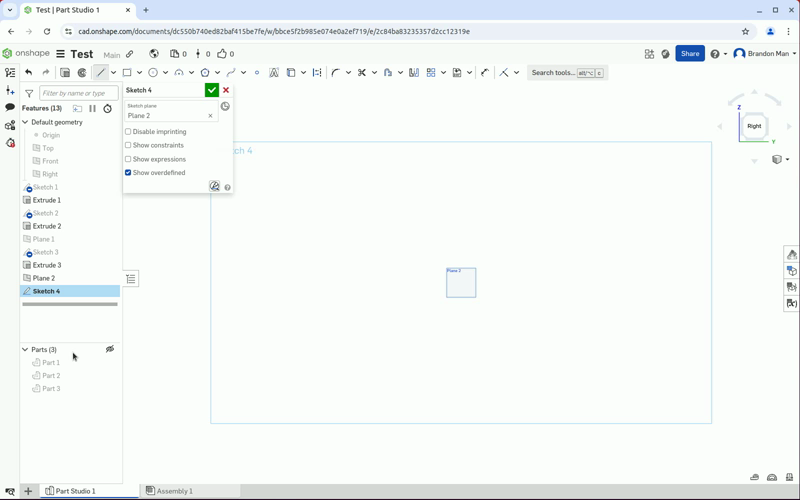
mouse_move(479, 264)
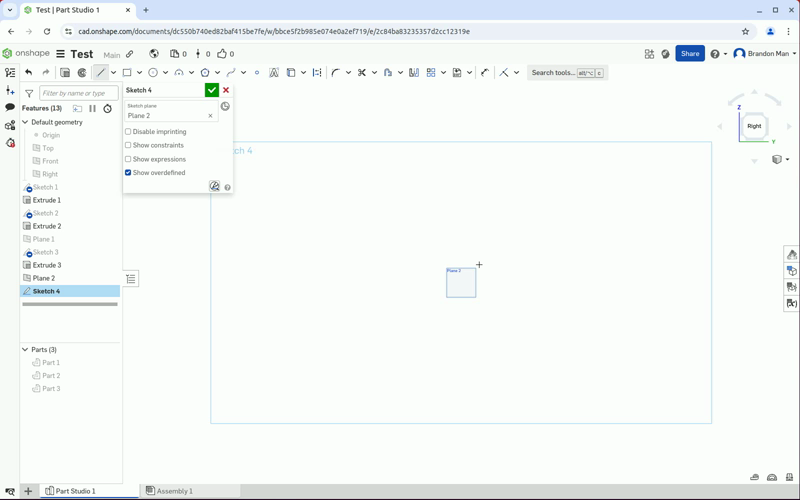
click(479, 264)
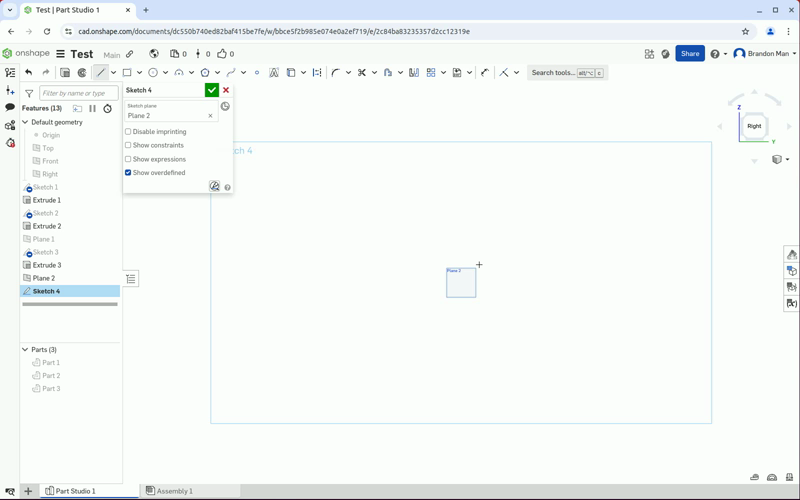
key_up(shift)
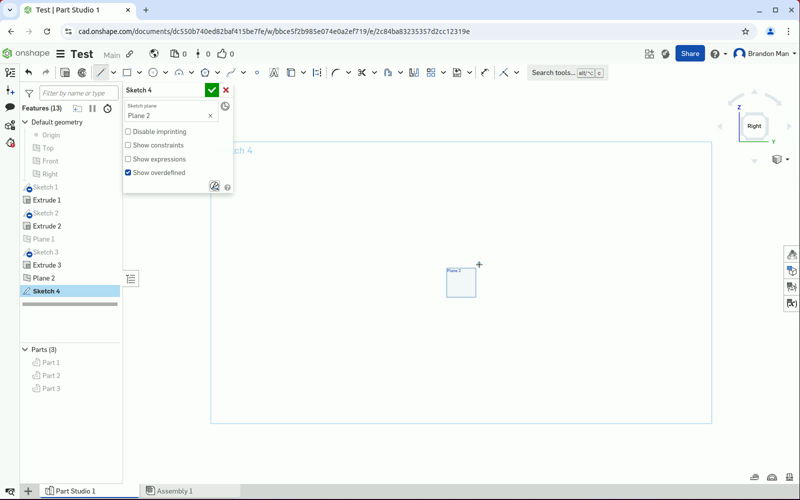
key_down(shift)
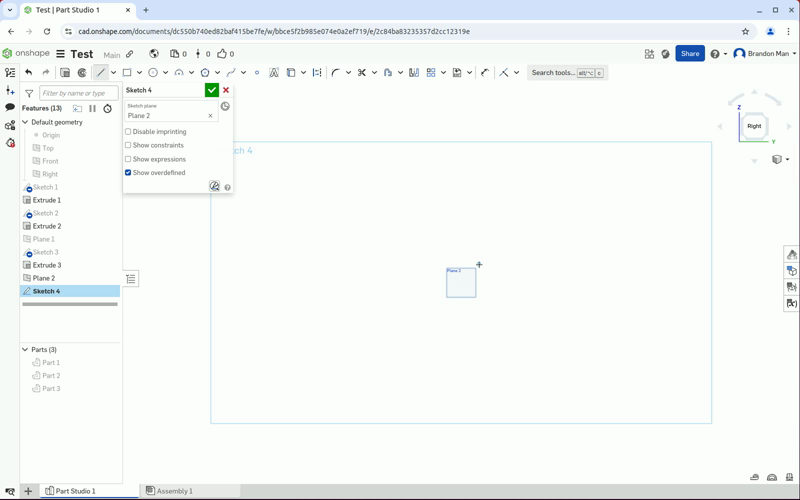
mouse_move(509, 264)
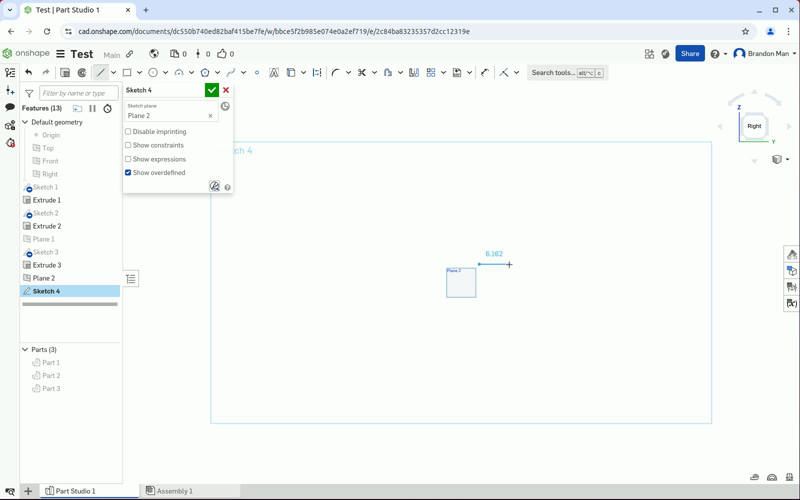
mouse_move(499, 264)
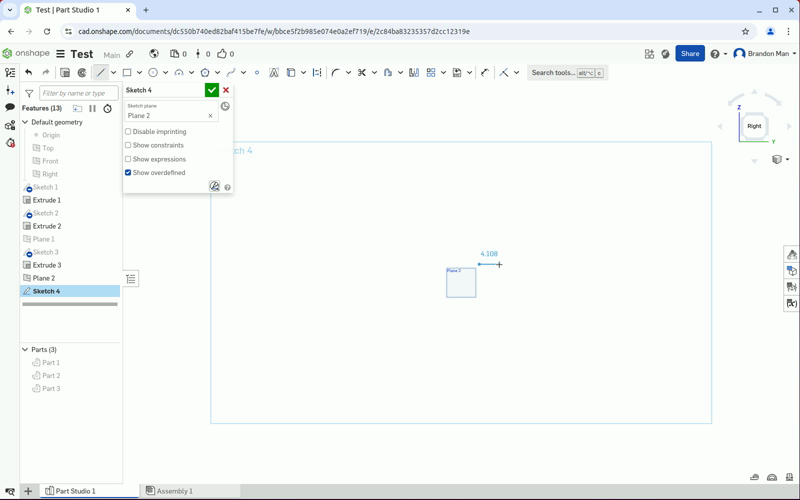
click(499, 264)
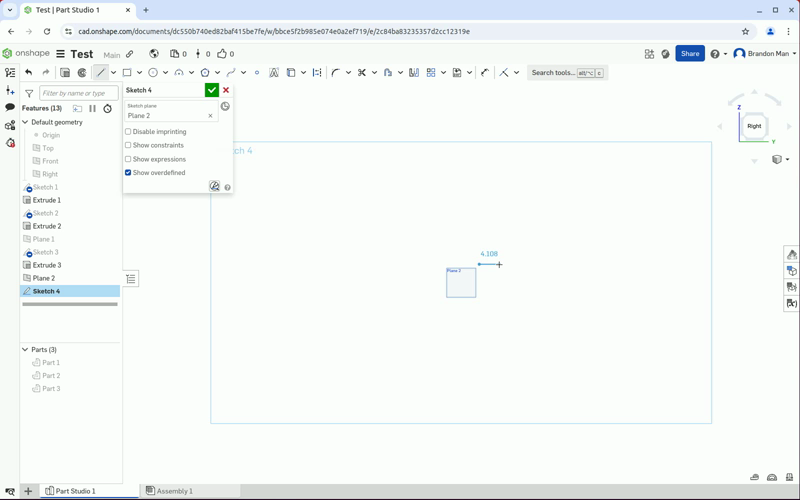
key_up(shift)
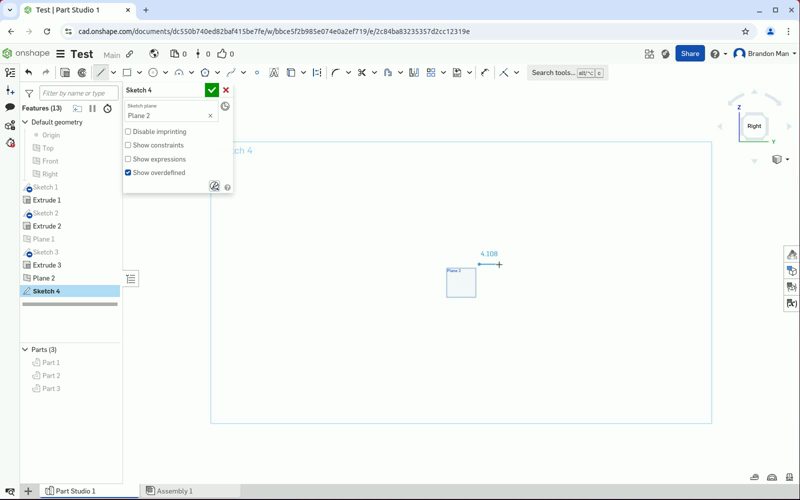
key_down(shift)
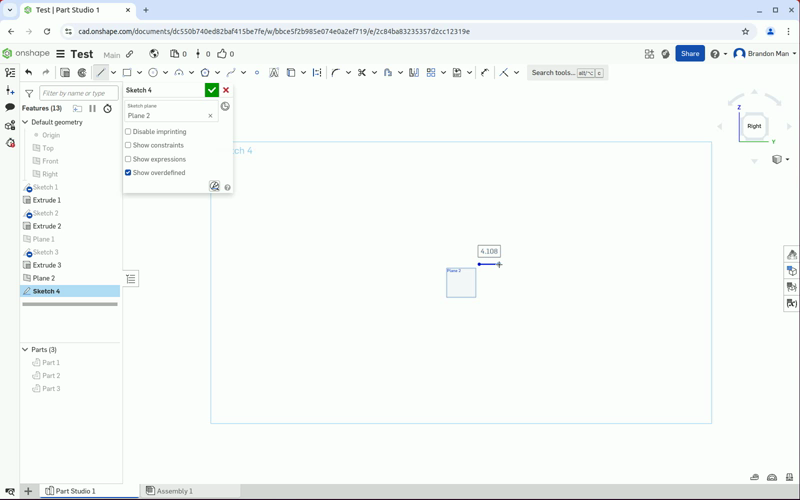
mouse_move(529, 264)
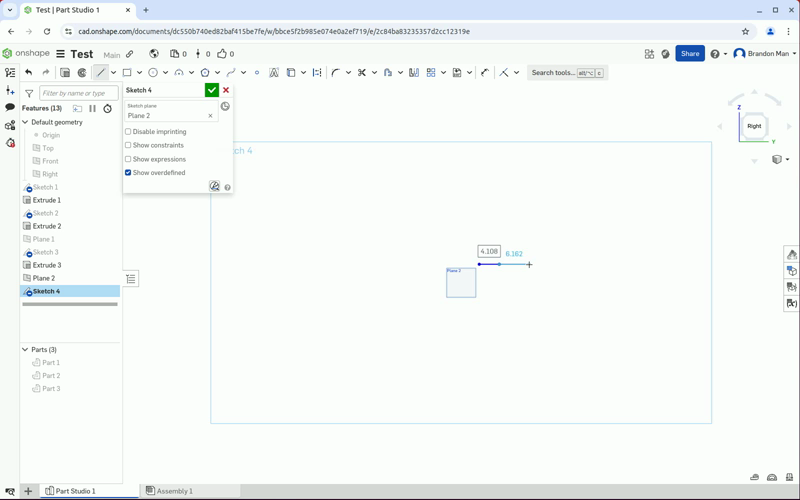
mouse_move(499, 244)
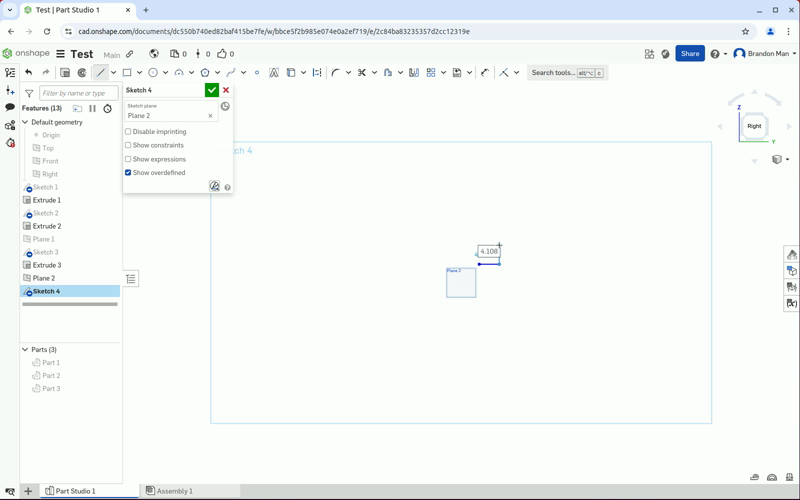
click(499, 244)
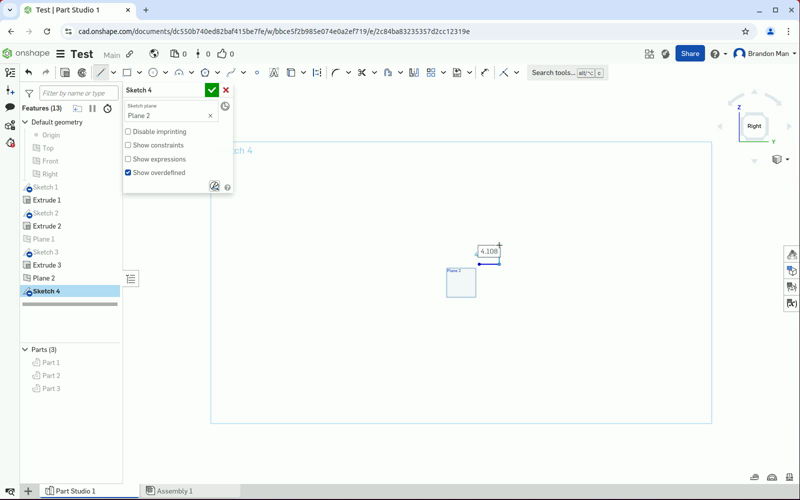
key_up(shift)
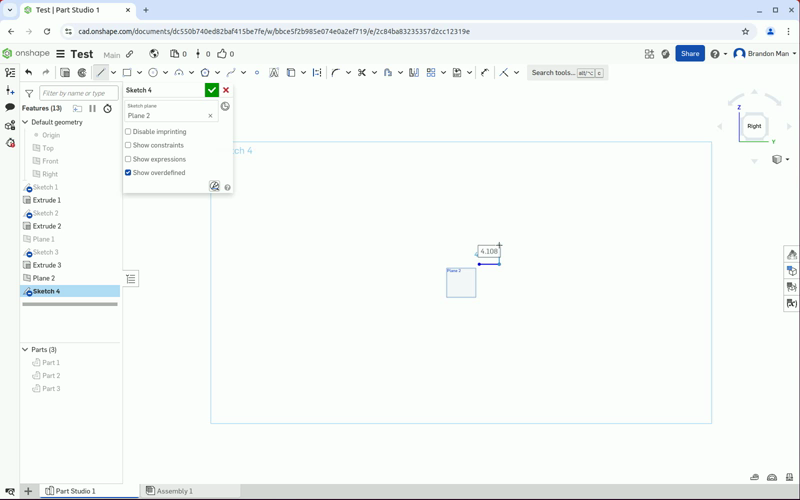
key_down(shift)
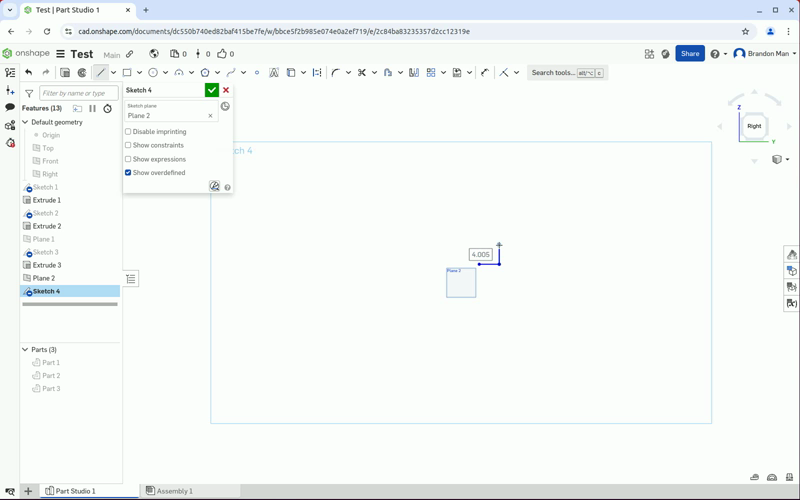
mouse_move(529, 244)
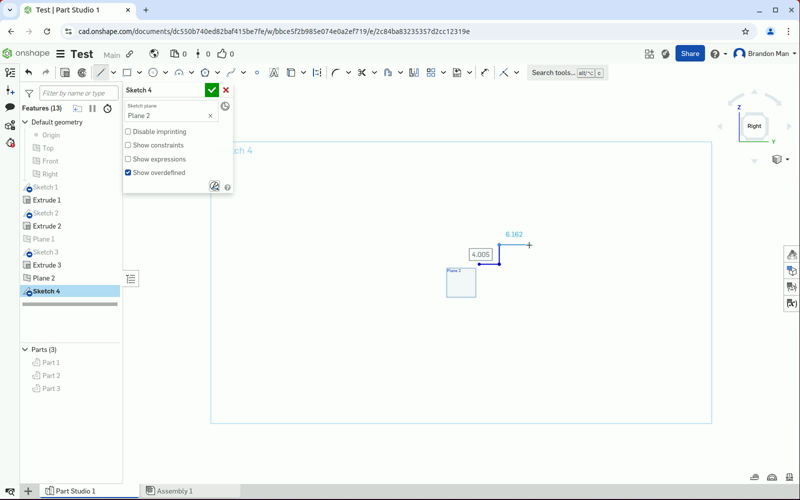
mouse_move(479, 244)
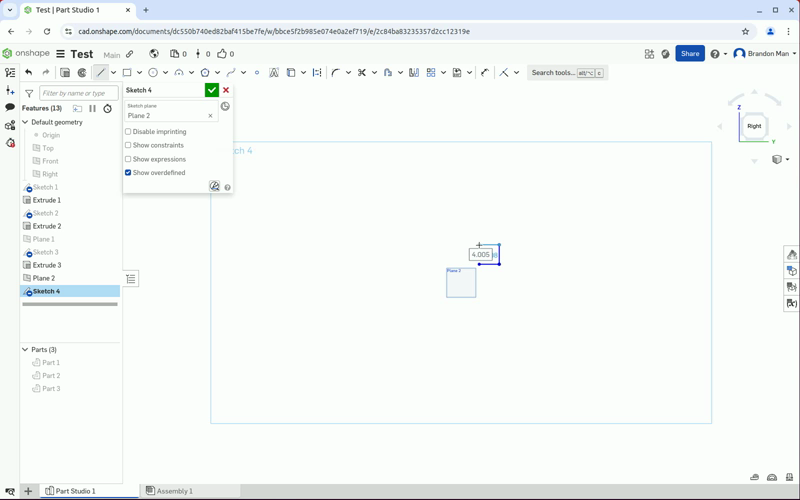
click(479, 244)
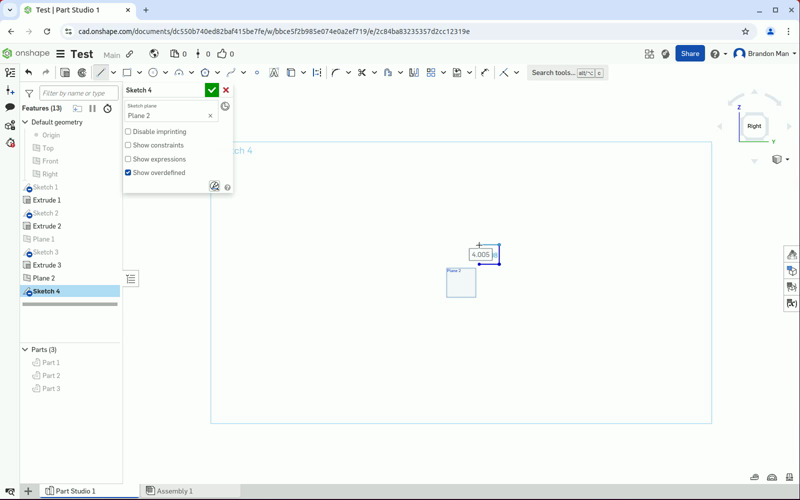
key_up(shift)
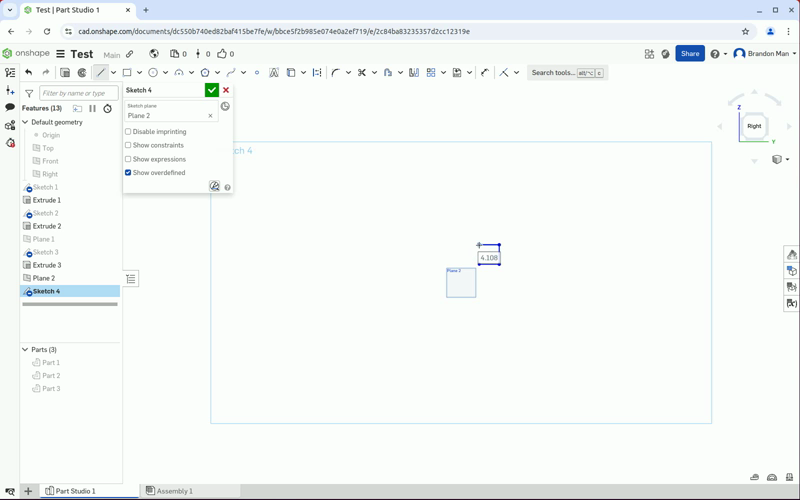
mouse_move(509, 244)
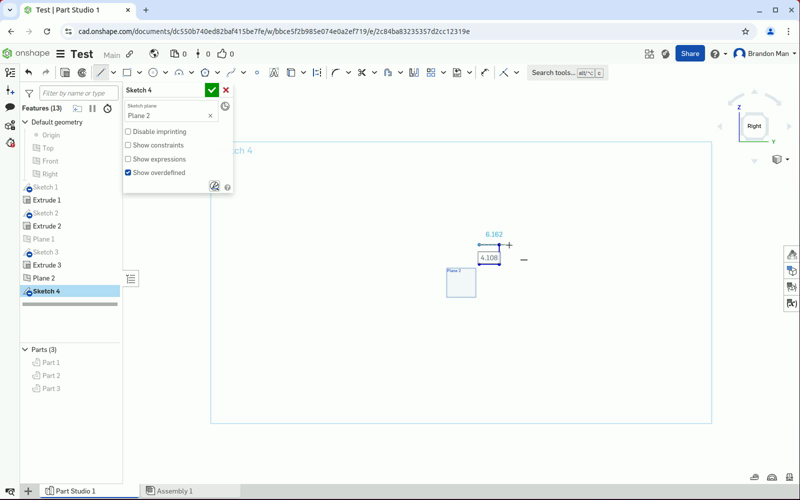
key_down(shift)
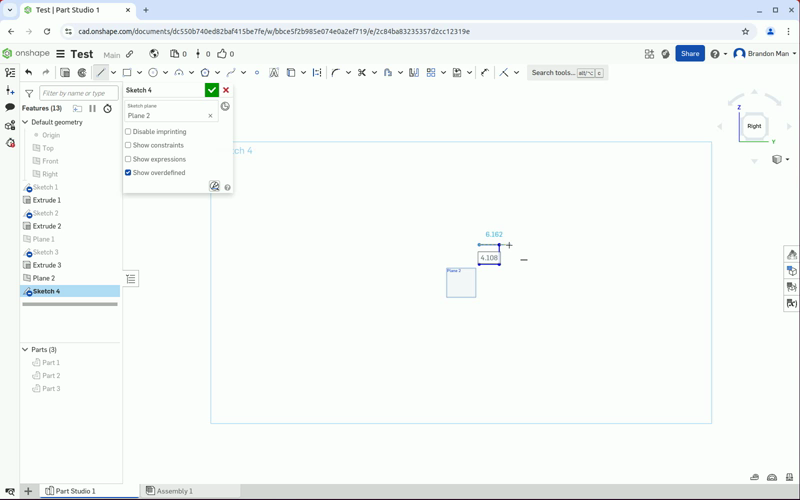
mouse_move(479, 264)
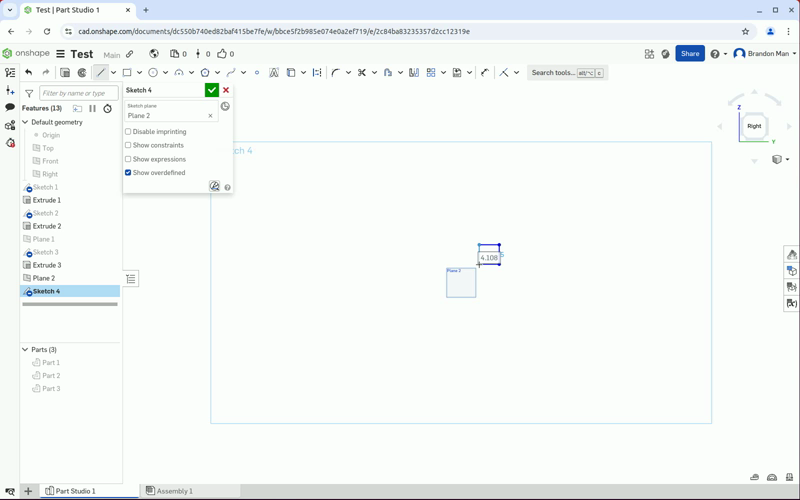
key_up(shift)
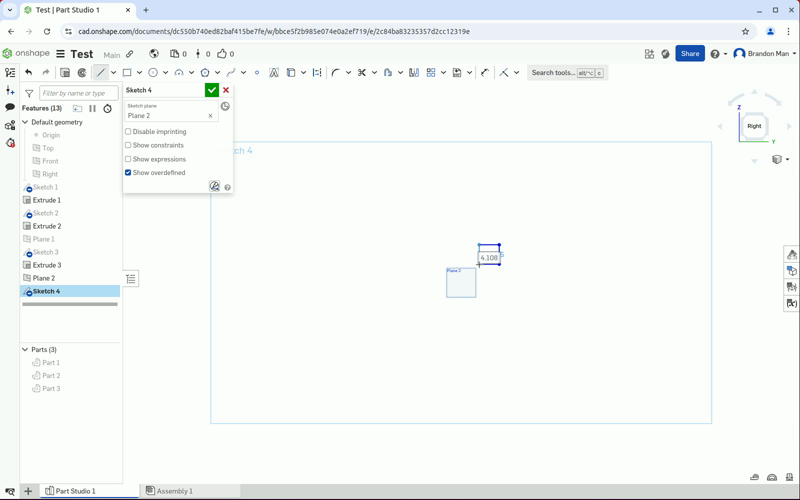
click(479, 264)
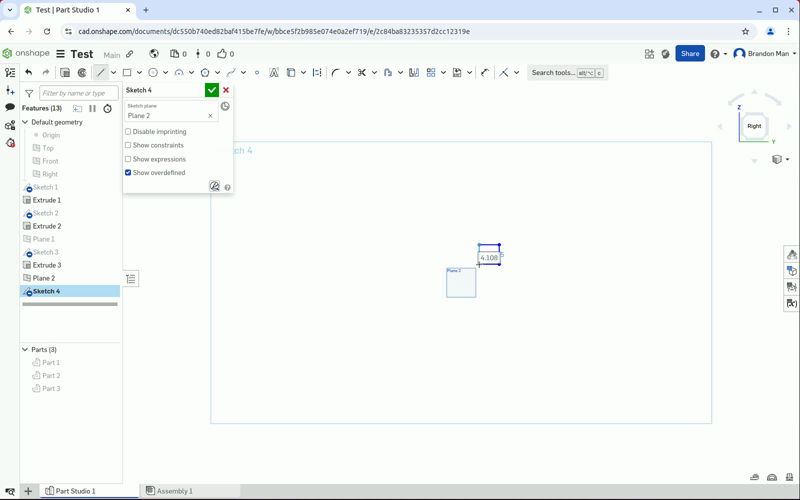
key(esc)
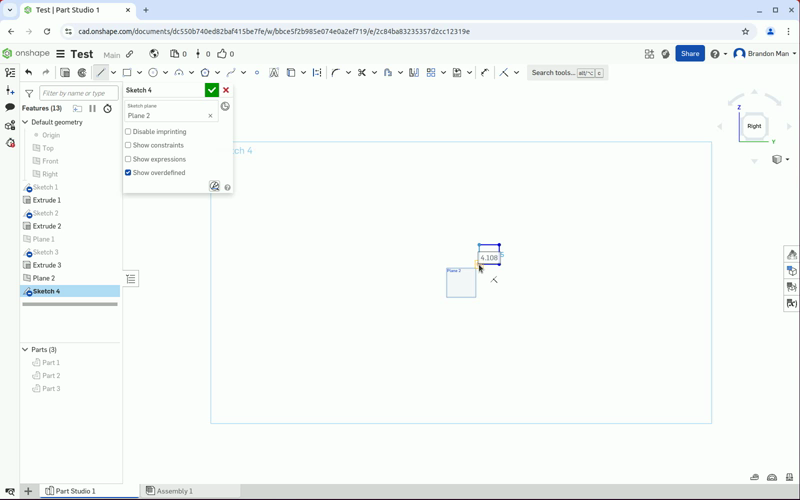
mouse_move(491, 258)
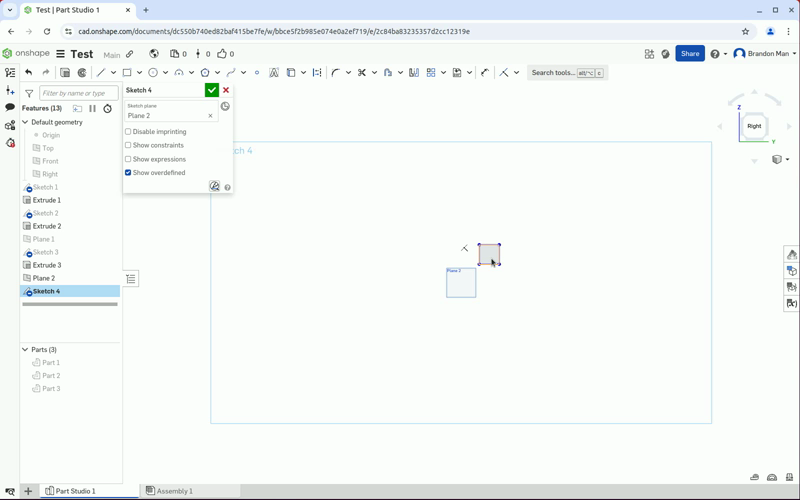
scroll(6)
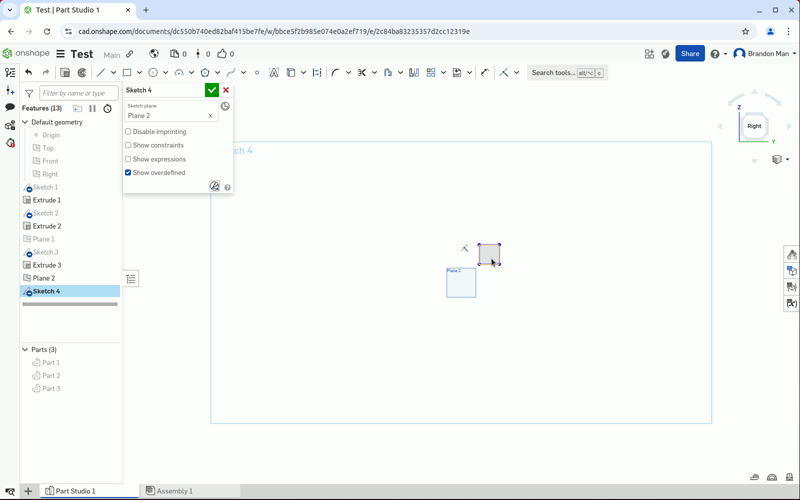
scroll(6)
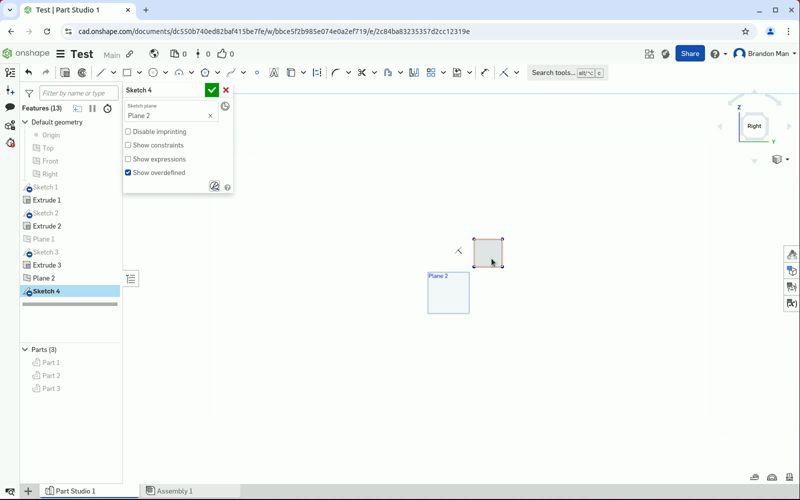
scroll(6)
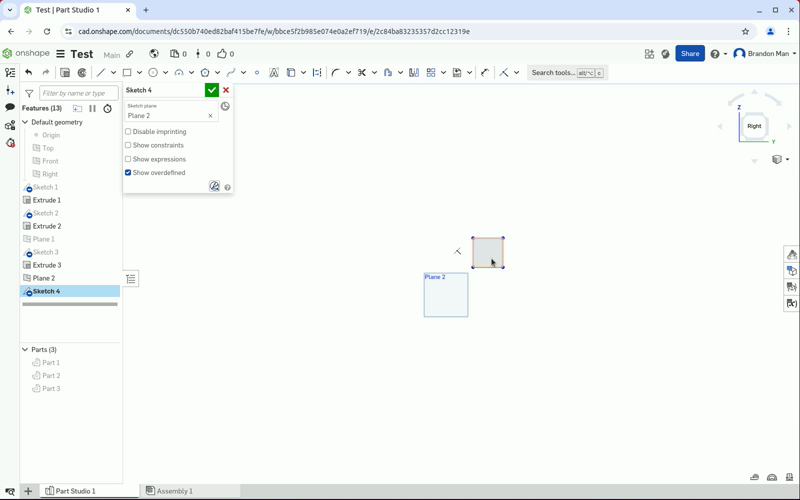
scroll(6)
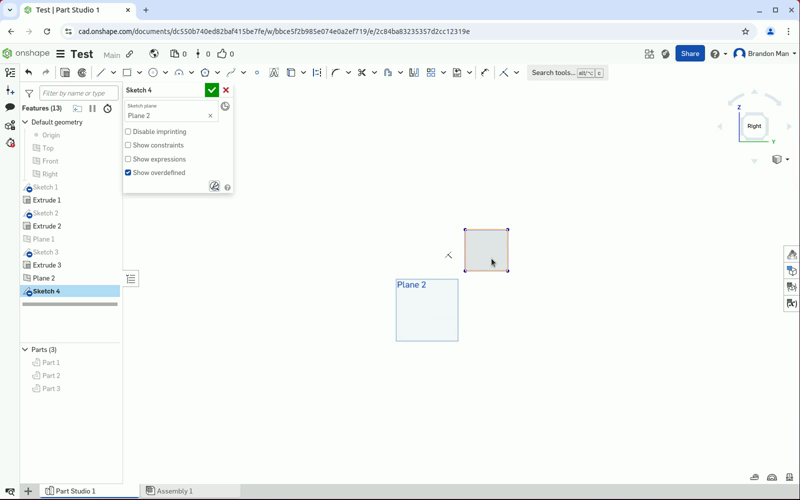
scroll(6)
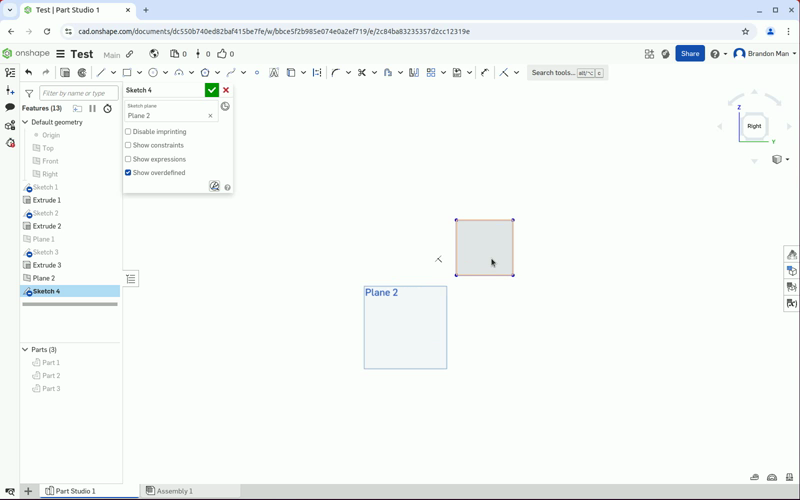
scroll(6)
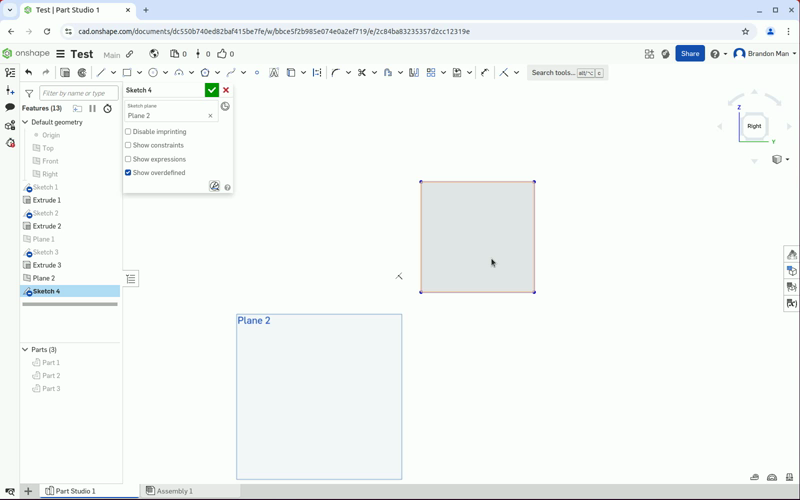
scroll(6)
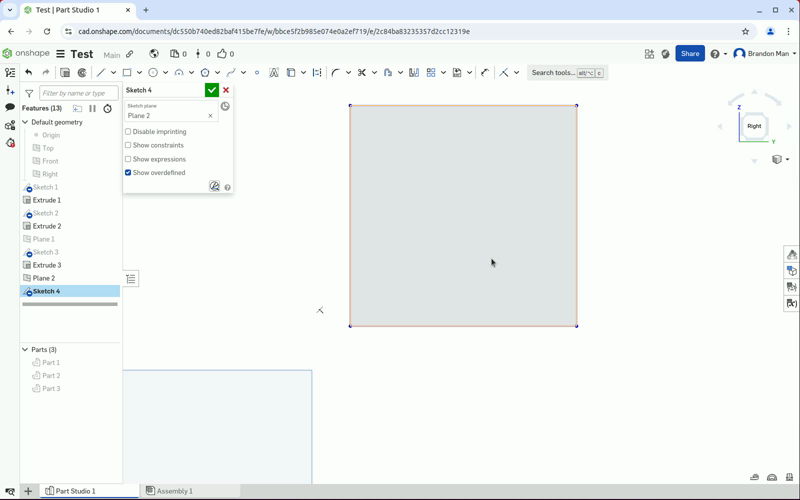
click(491, 258)
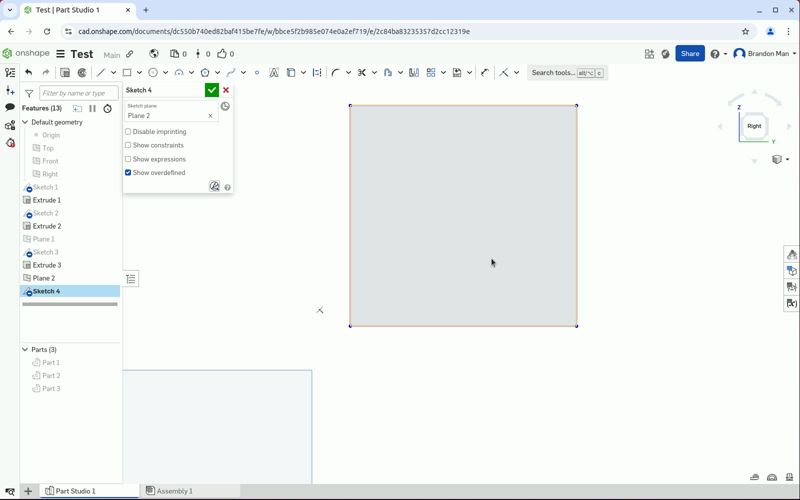
scroll(-6)
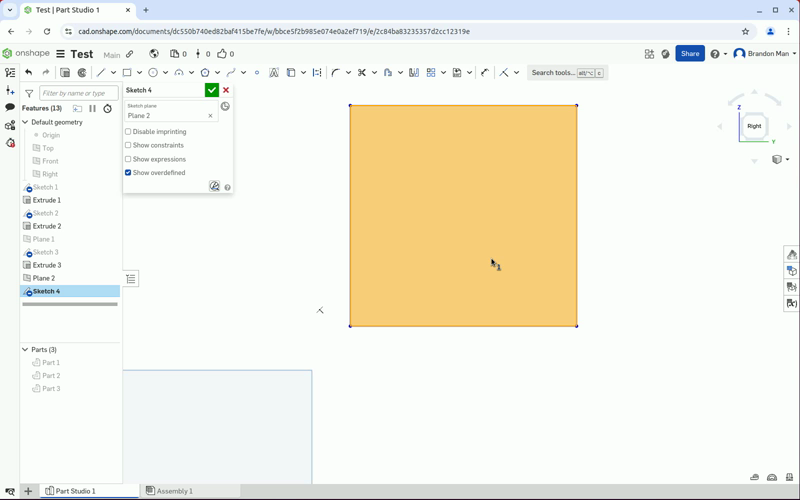
scroll(-6)
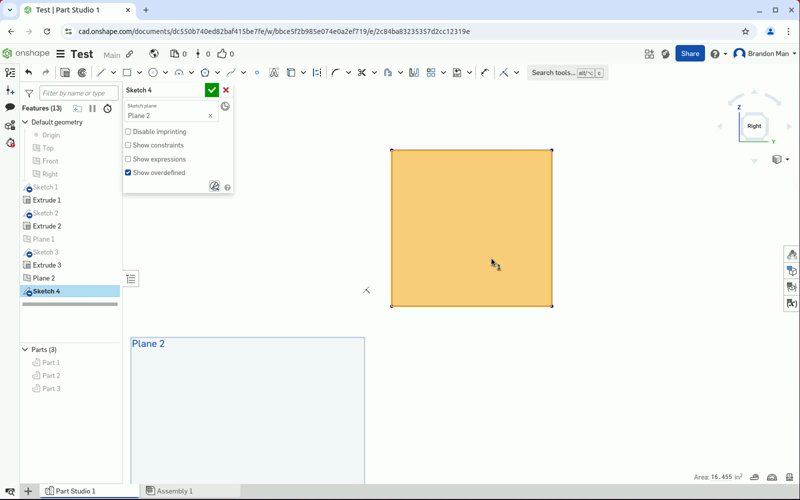
scroll(-6)
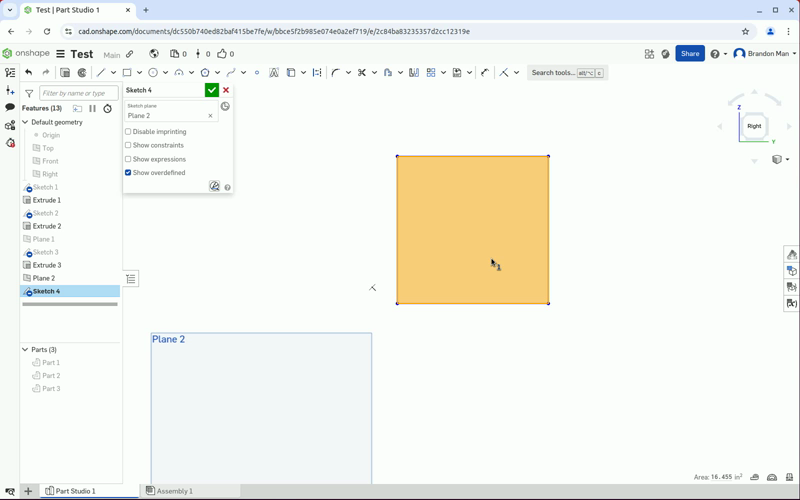
scroll(-6)
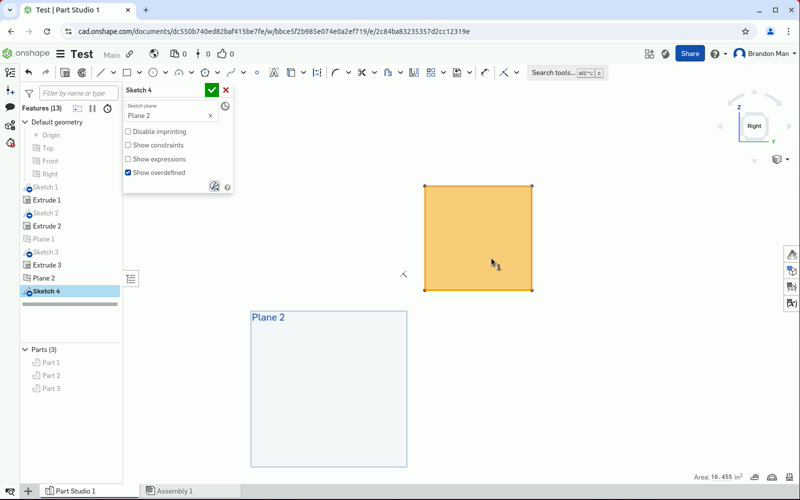
scroll(-6)
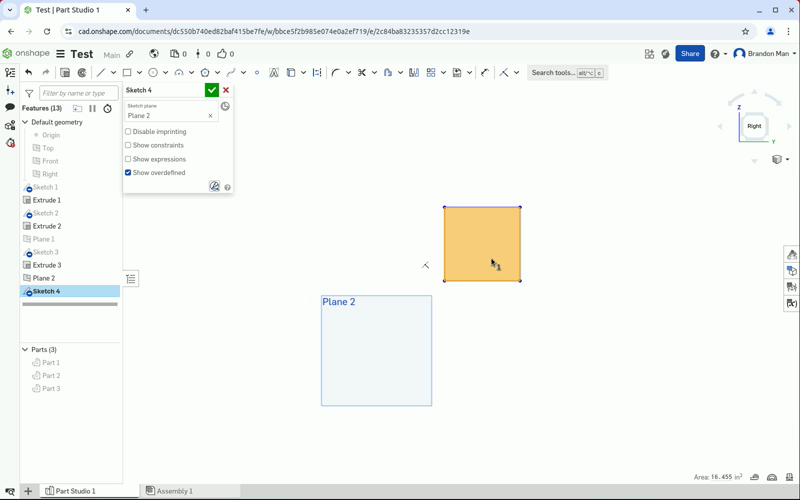
scroll(-6)
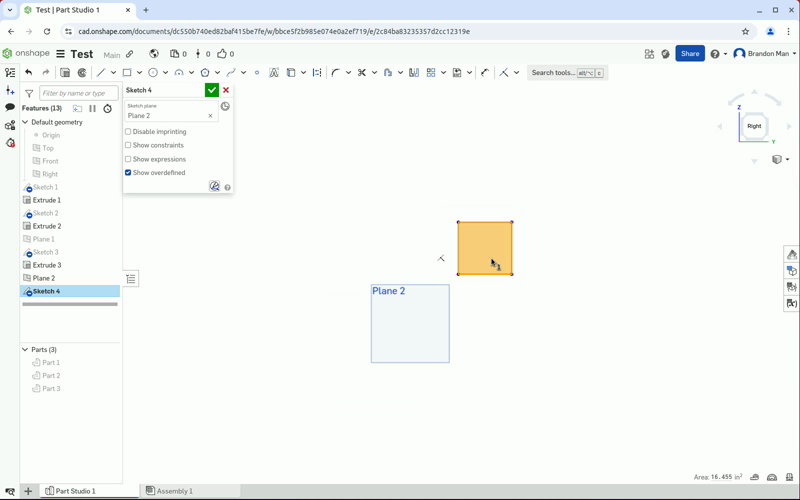
scroll(-6)
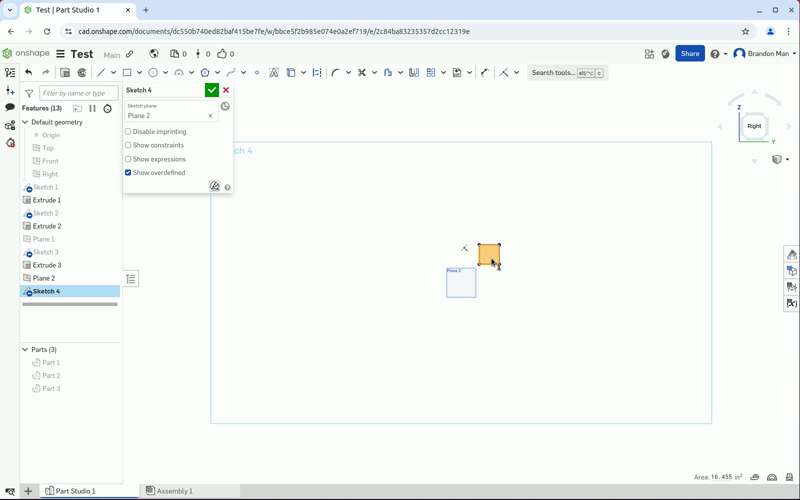
mouse_move(73, 352)
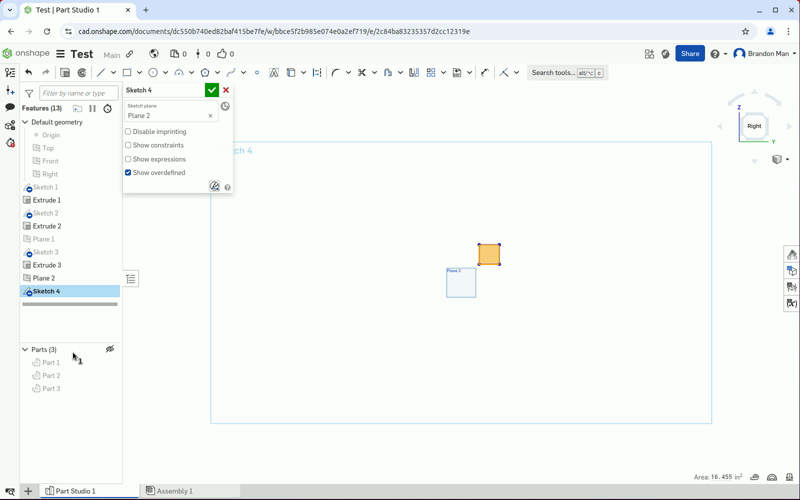
key(shift+y)
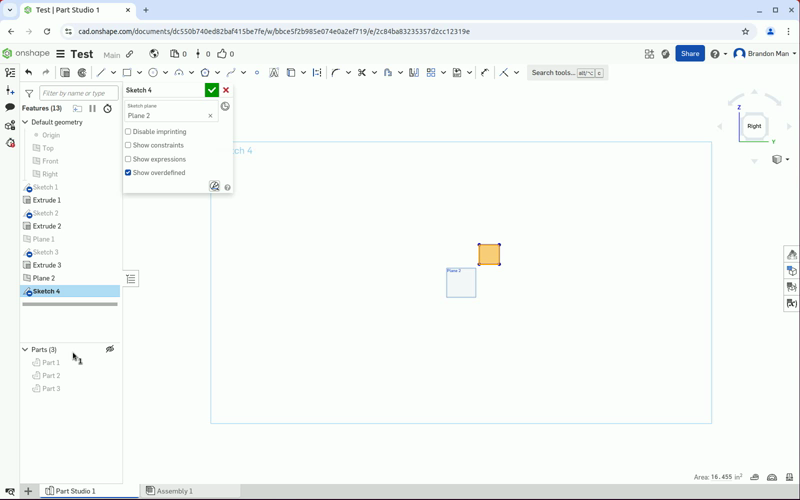
key(shift+e)
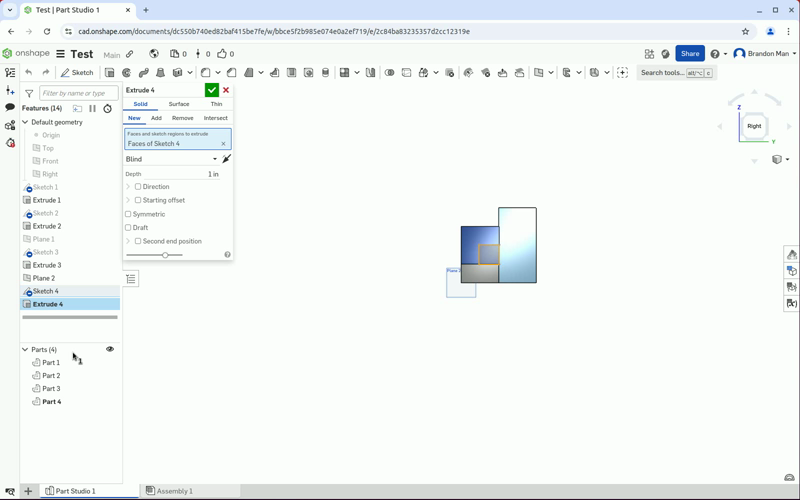
mouse_move(143, 106)
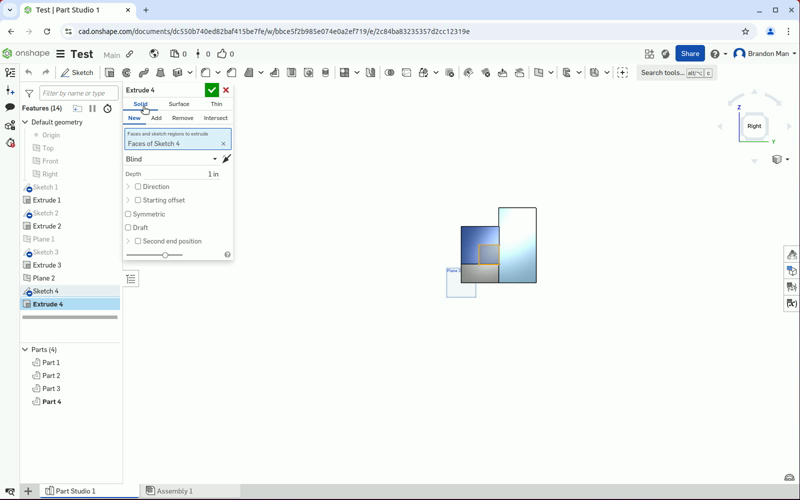
click(143, 106)
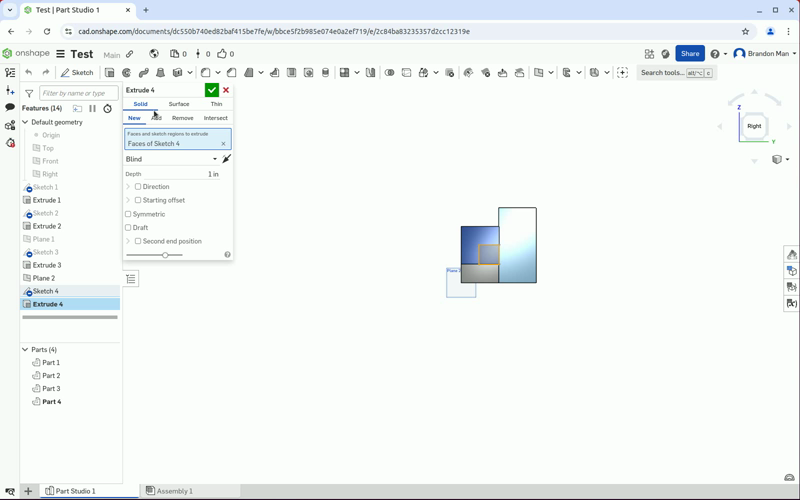
mouse_move(186, 120)
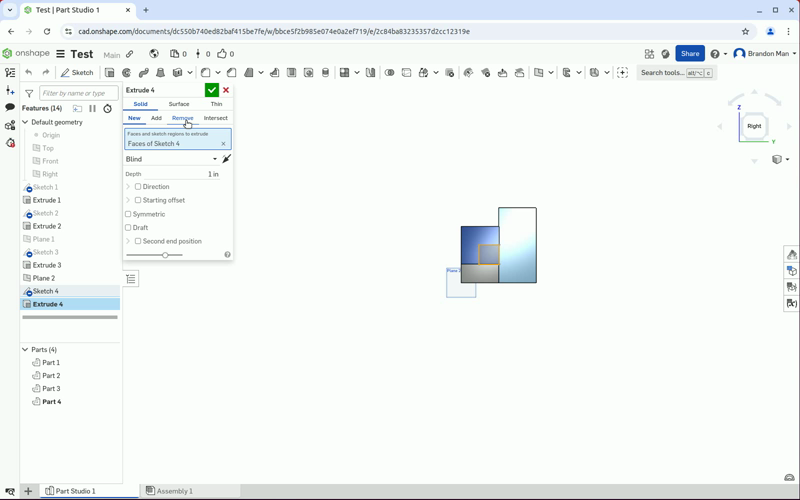
click(186, 120)
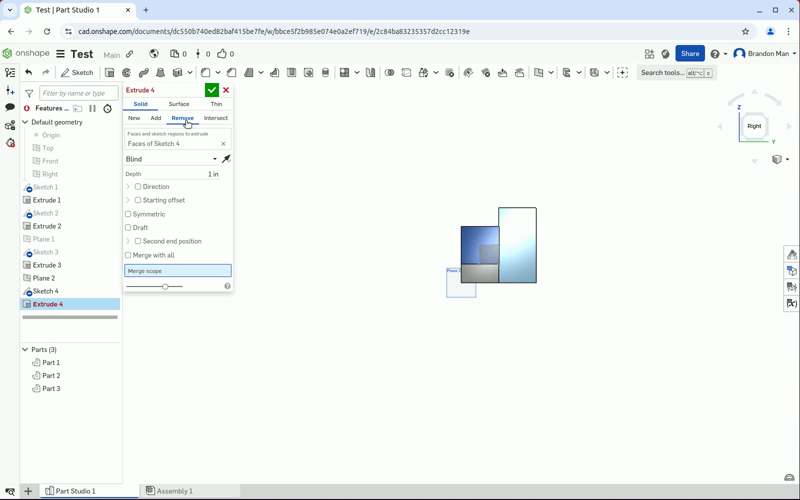
key(tab, 4)
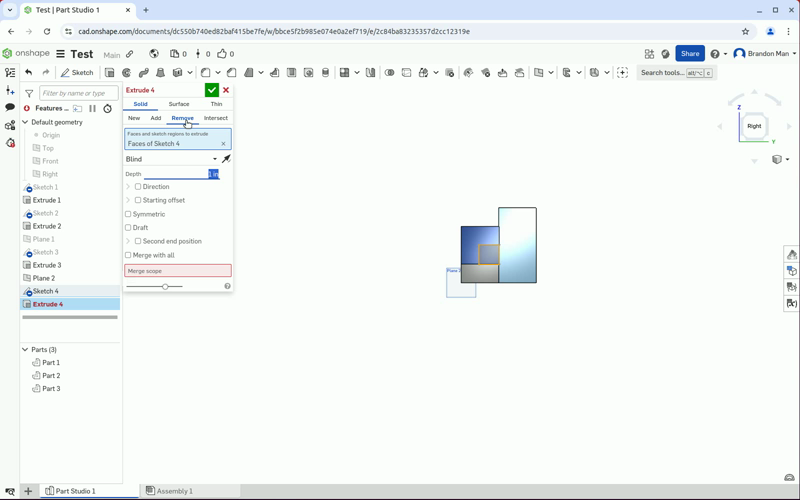
text(9.628)
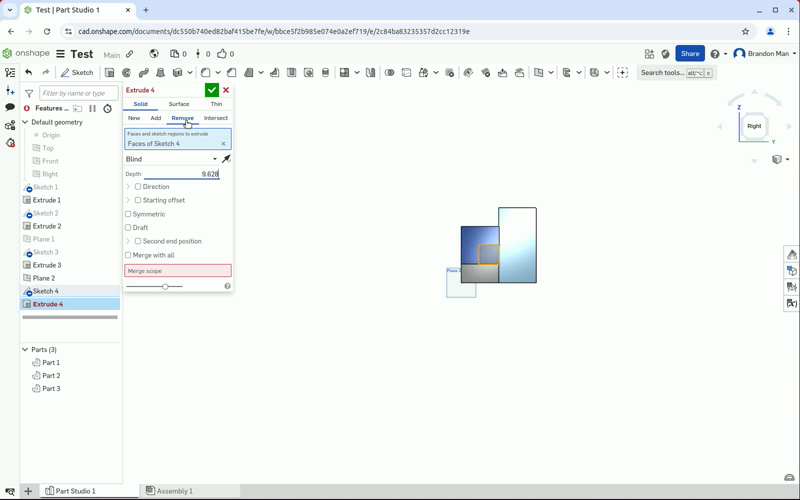
key(tab, 6)
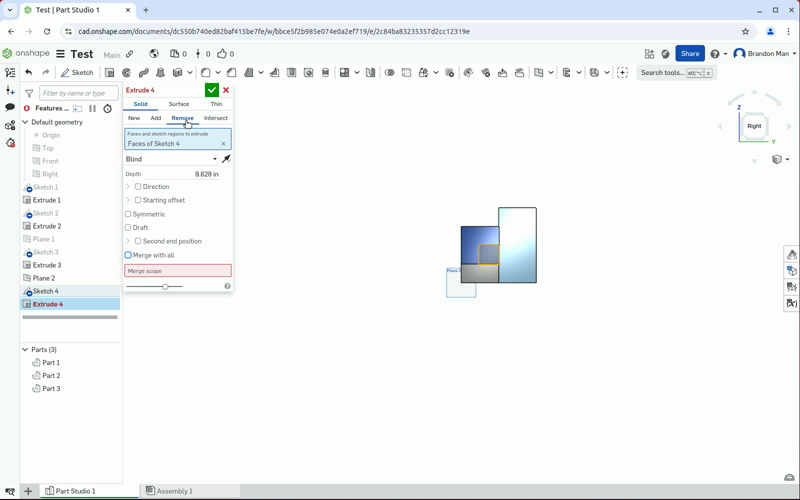
key(space)
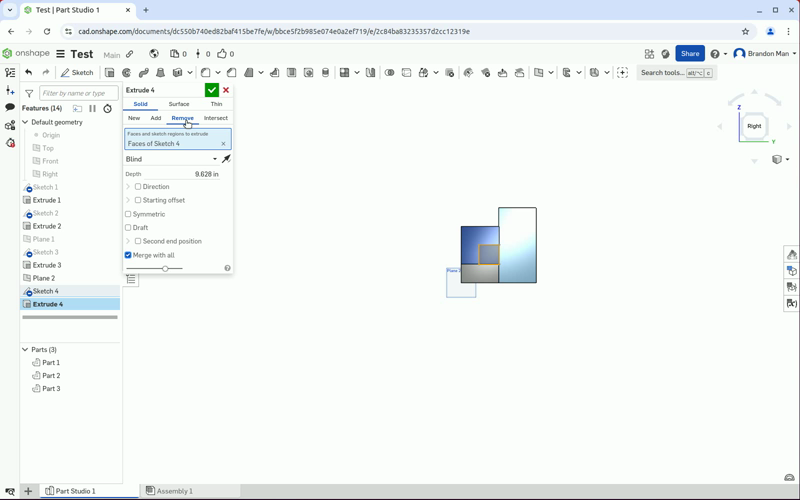
key(enter)
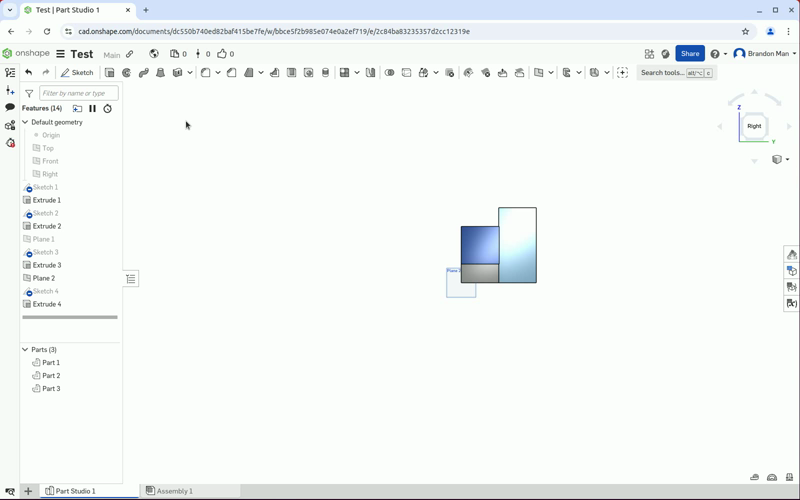
key(shift+h)
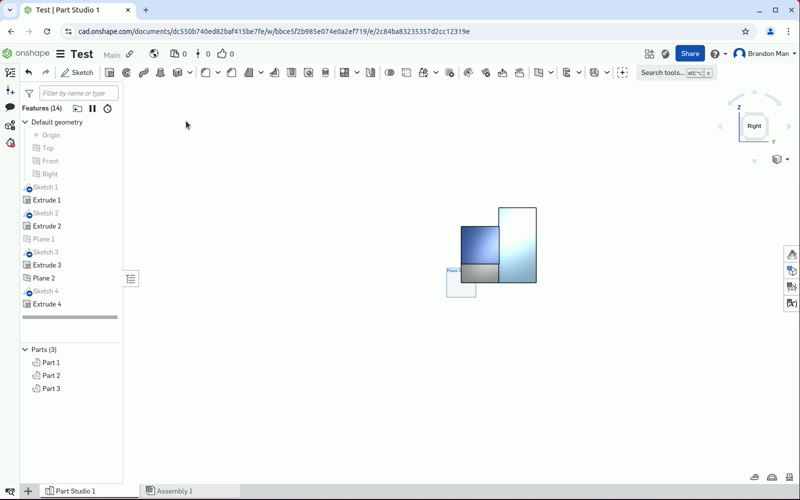
key(shift+h)
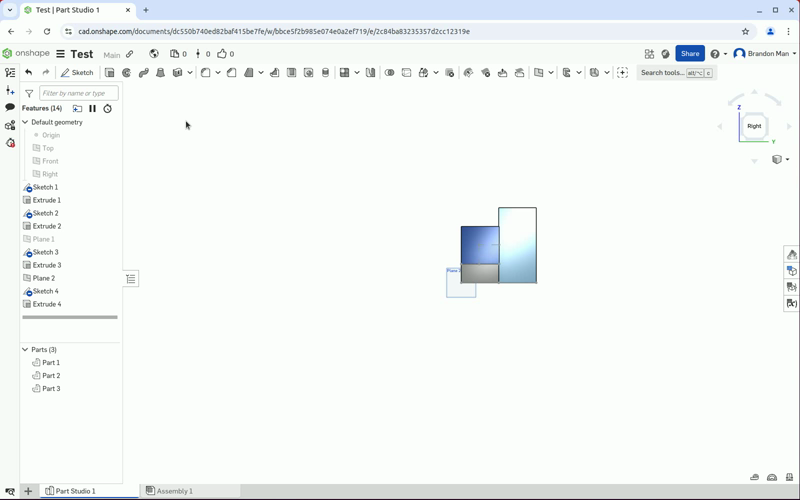
key(shift+7)
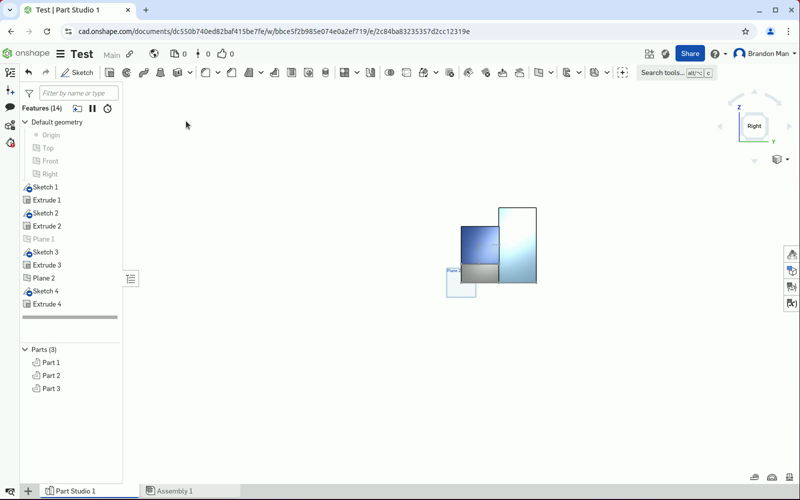
key(right, 2)
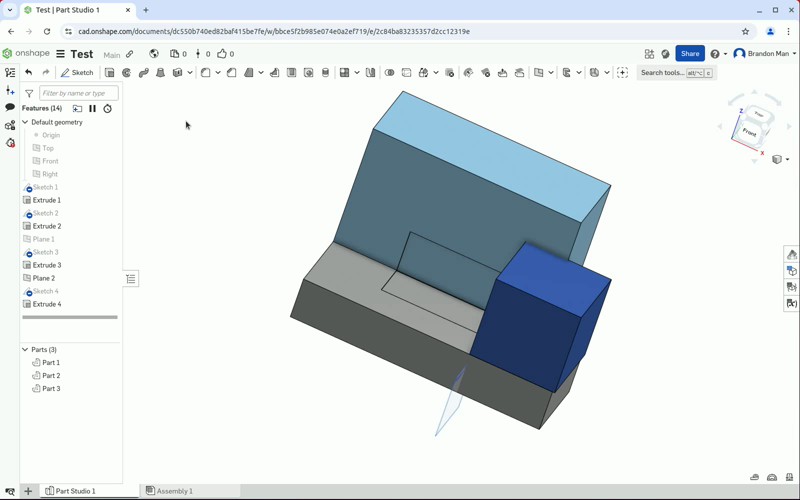
key(down, 2)
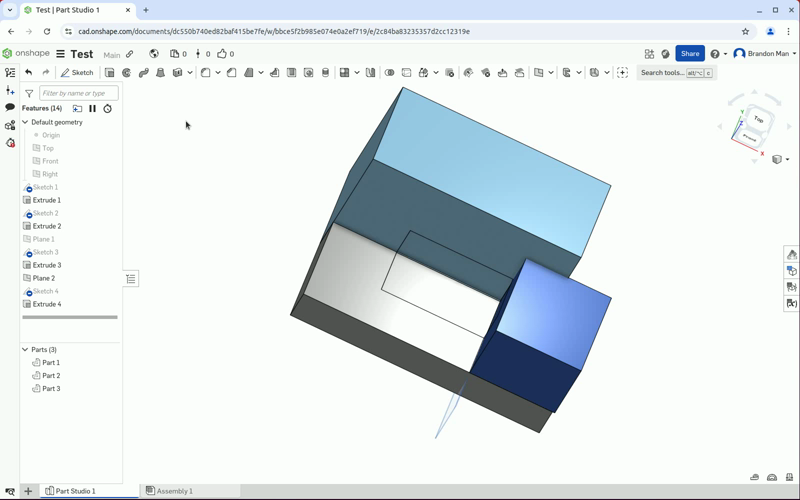
key(up, 2)
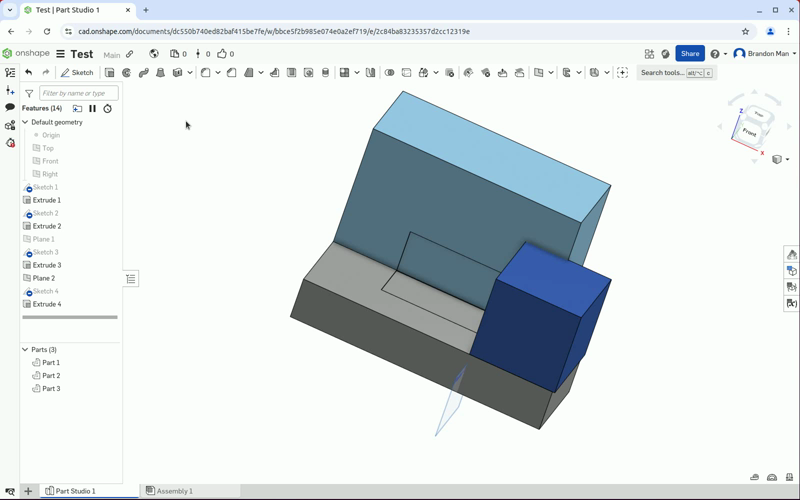
key(left, 2)
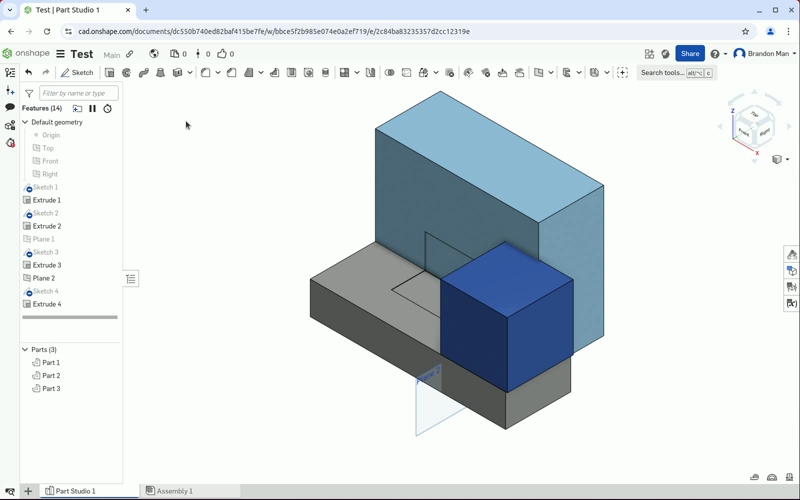
mouse_move(73, 189)
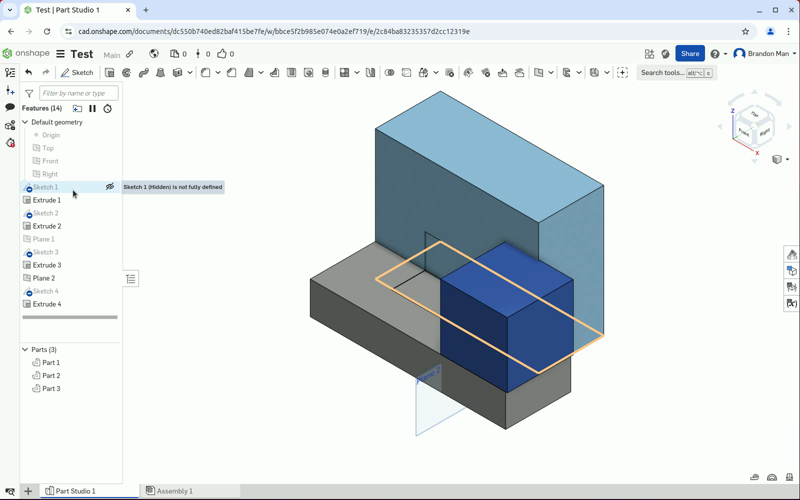
click(73, 189)